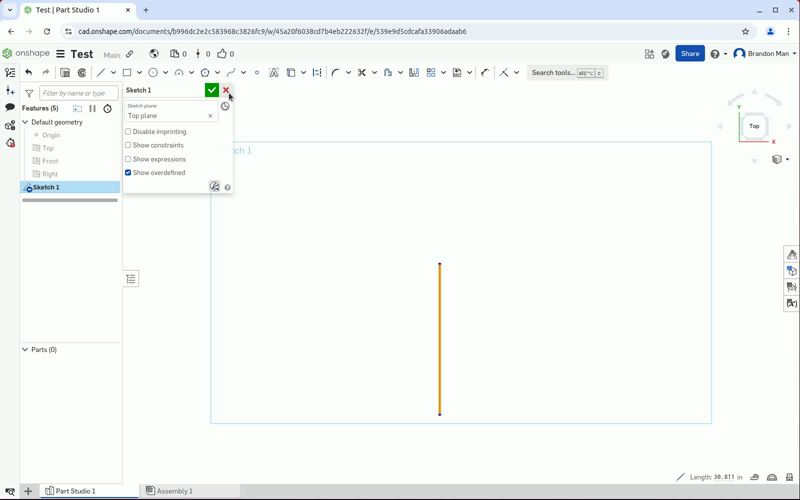
key(shift+h)
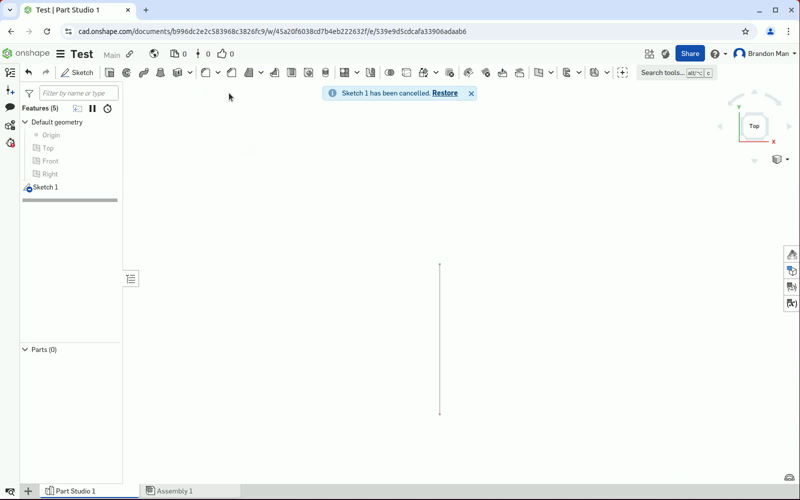
key(shift+s)
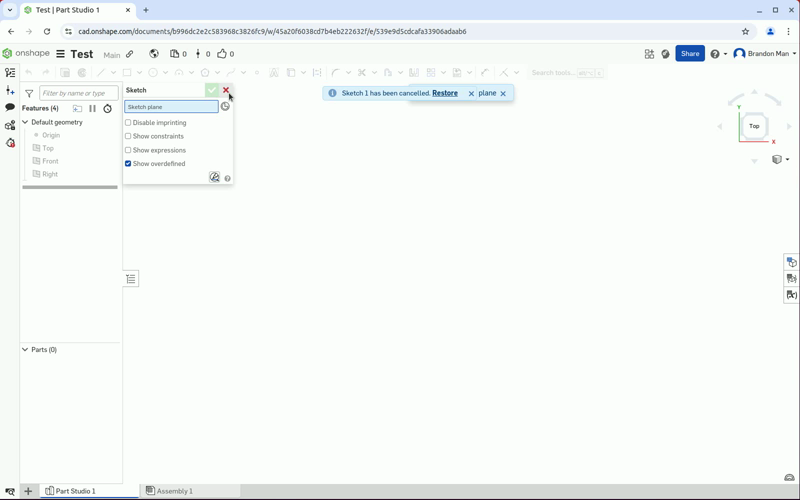
mouse_move(73, 150)
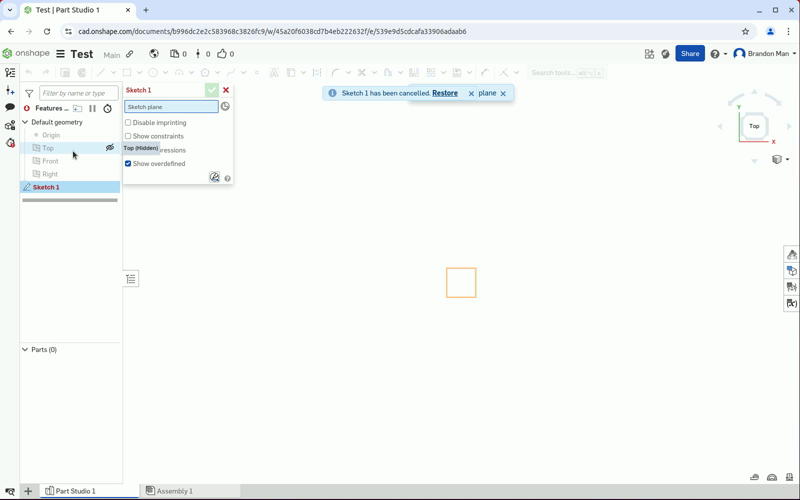
click(73, 150)
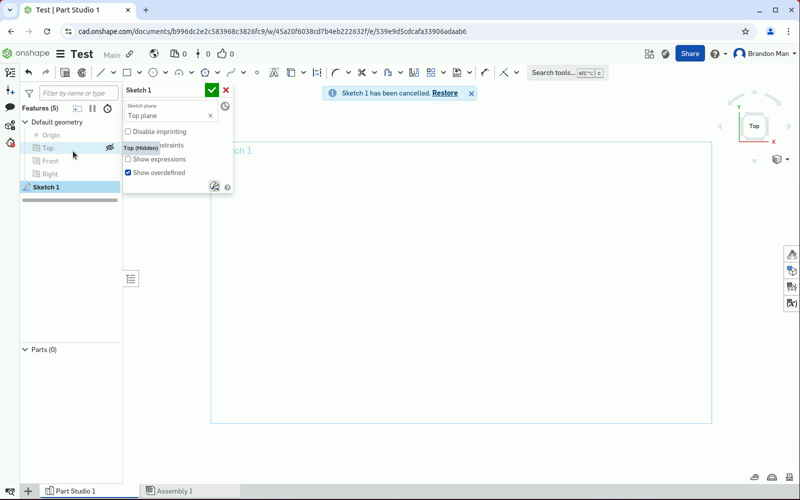
mouse_move(73, 352)
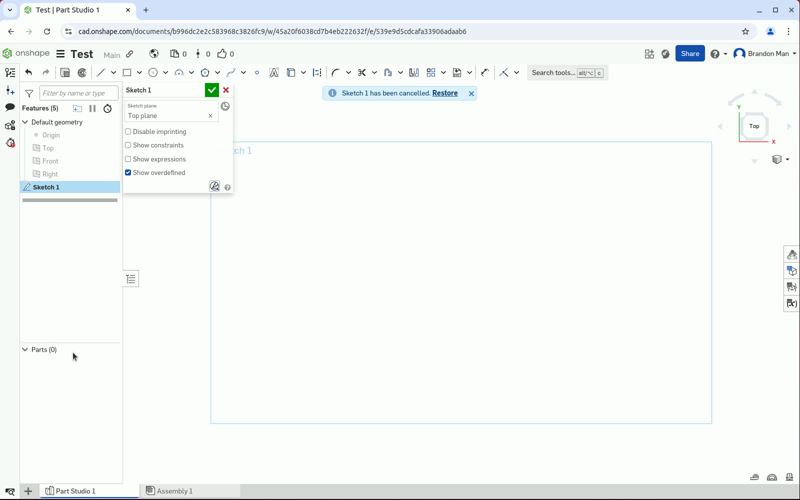
key(y)
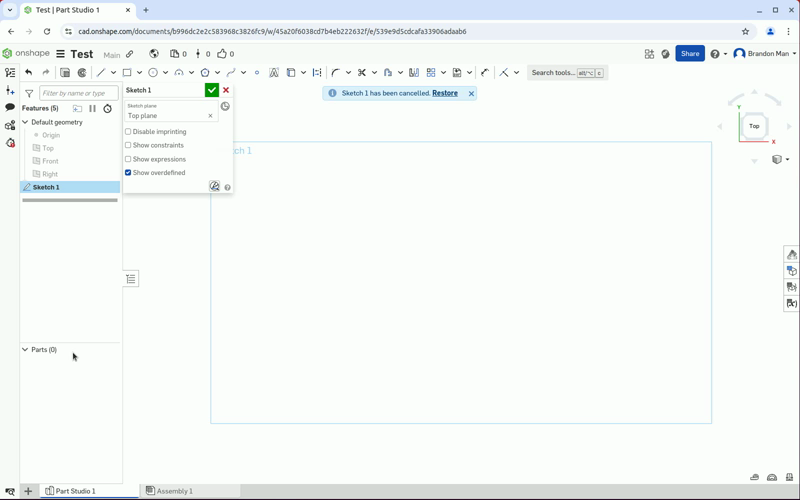
key(l)
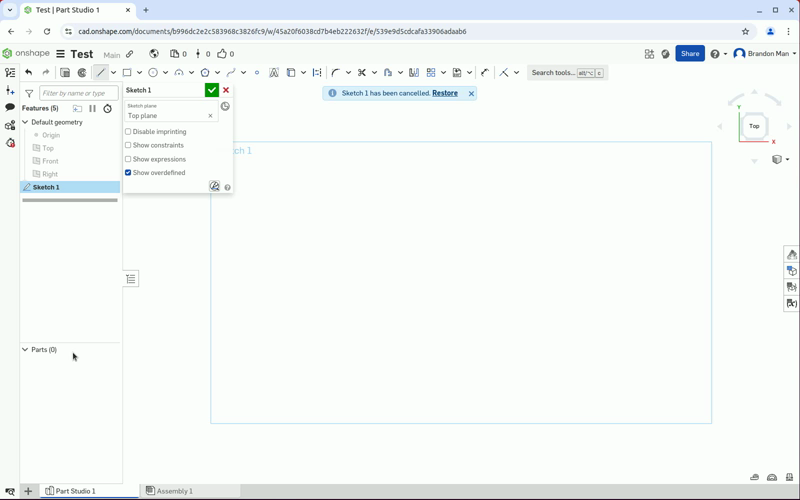
key_down(shift)
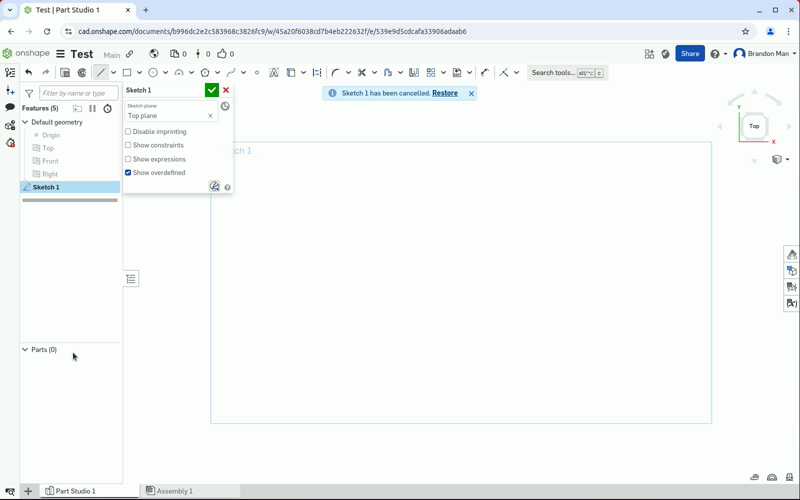
mouse_move(379, 395)
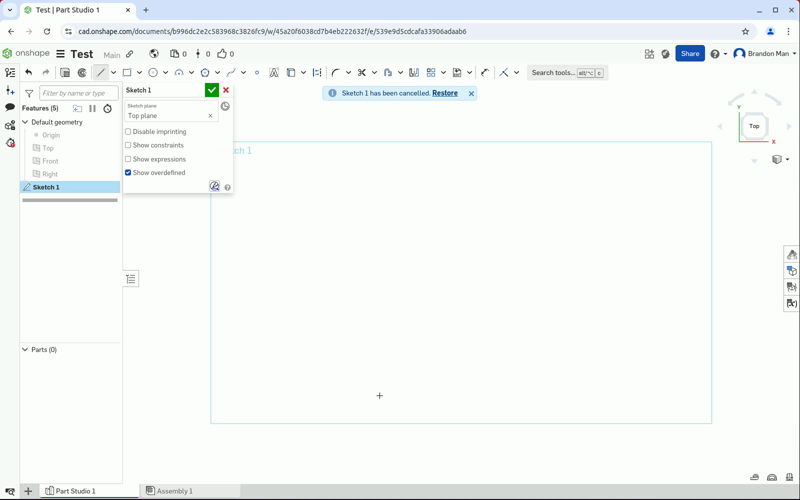
click(379, 395)
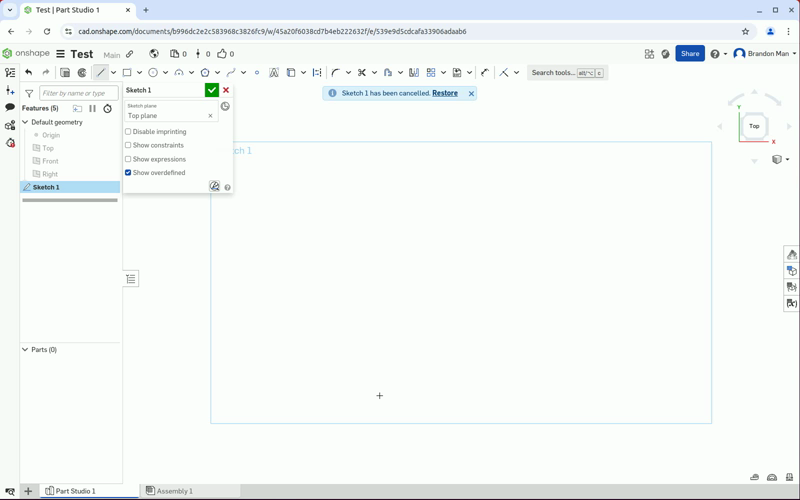
key_up(shift)
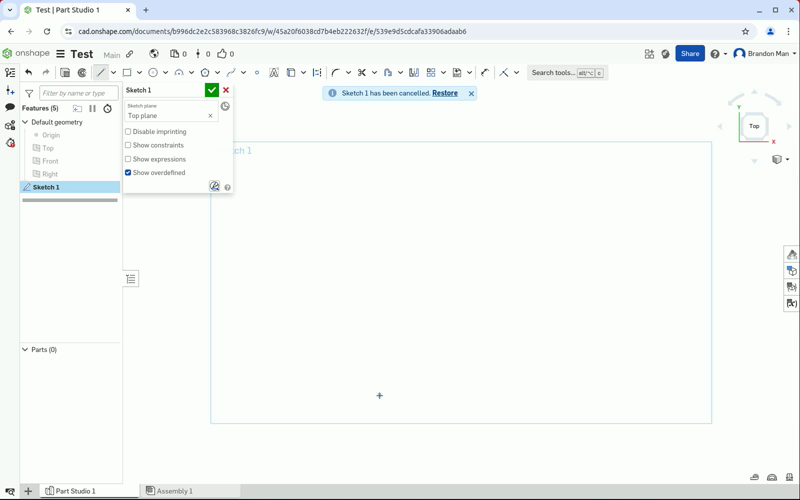
key_down(shift)
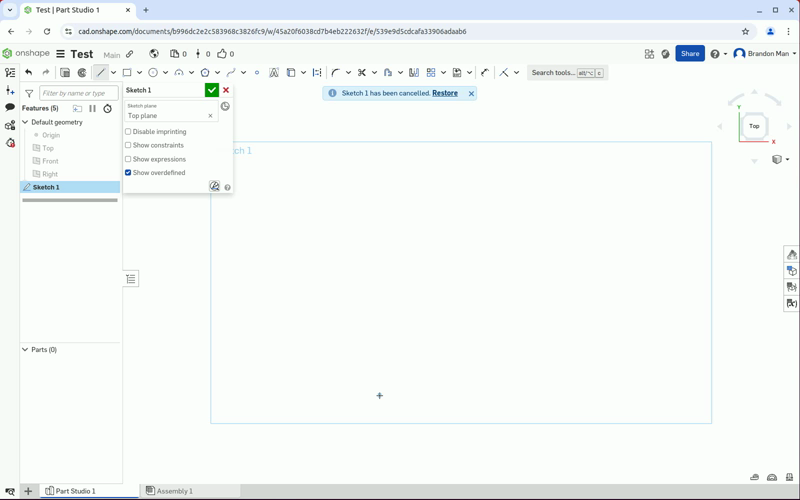
mouse_move(540, 395)
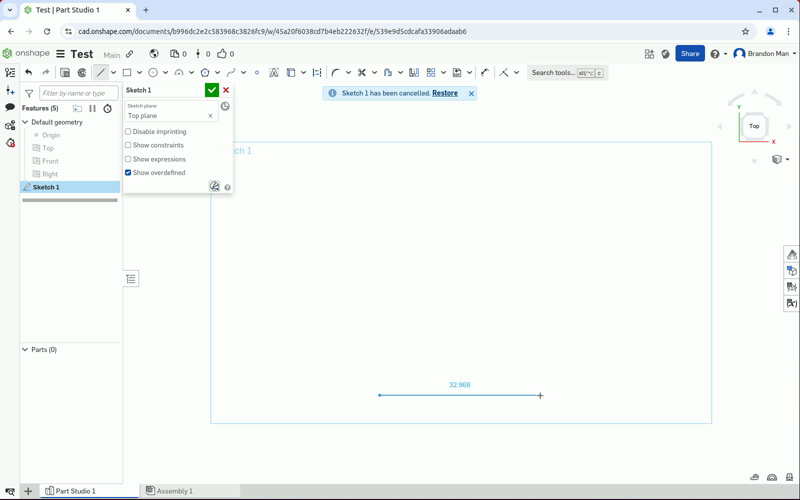
click(540, 395)
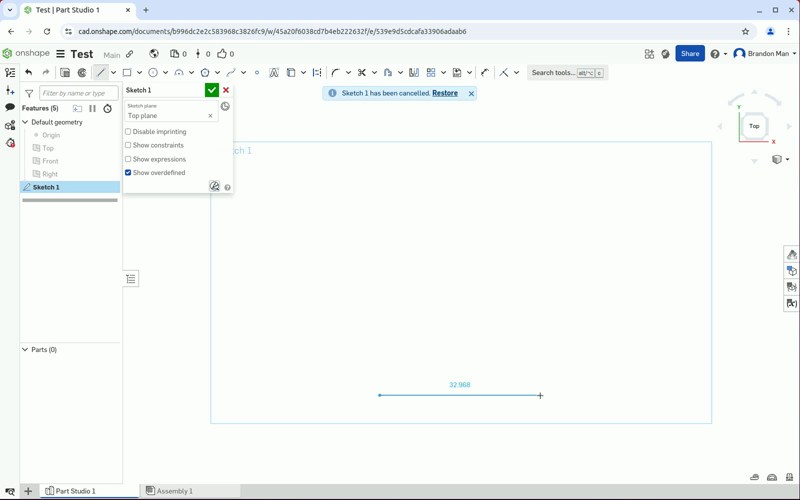
key_up(shift)
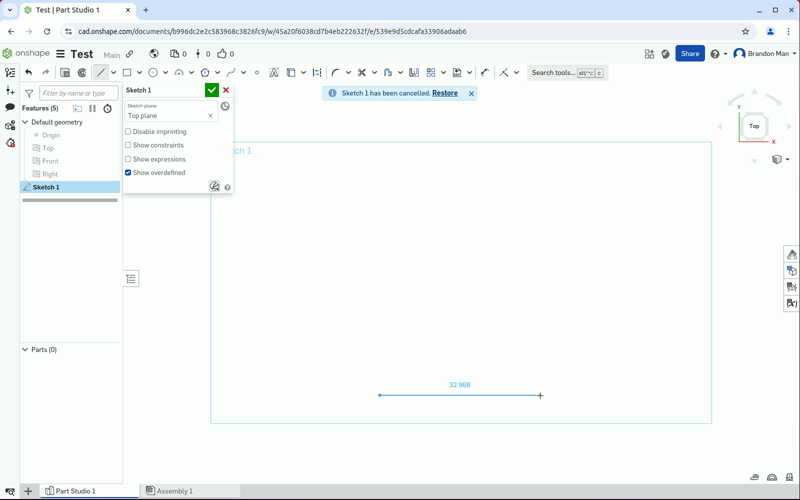
key_down(shift)
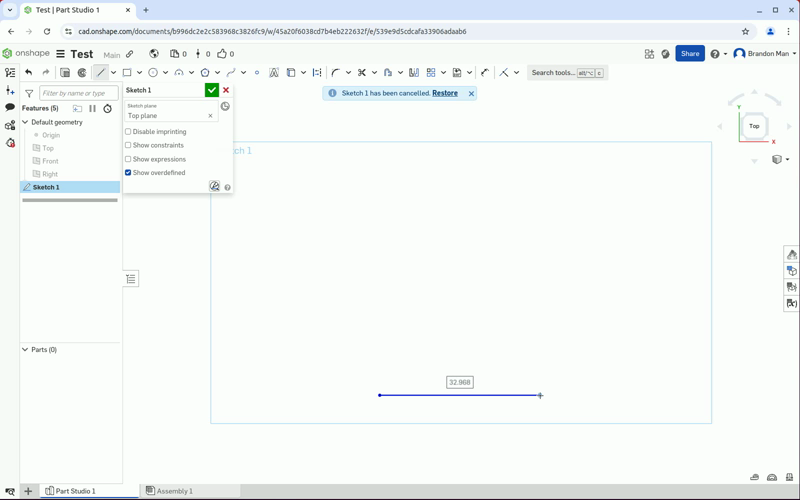
mouse_move(540, 171)
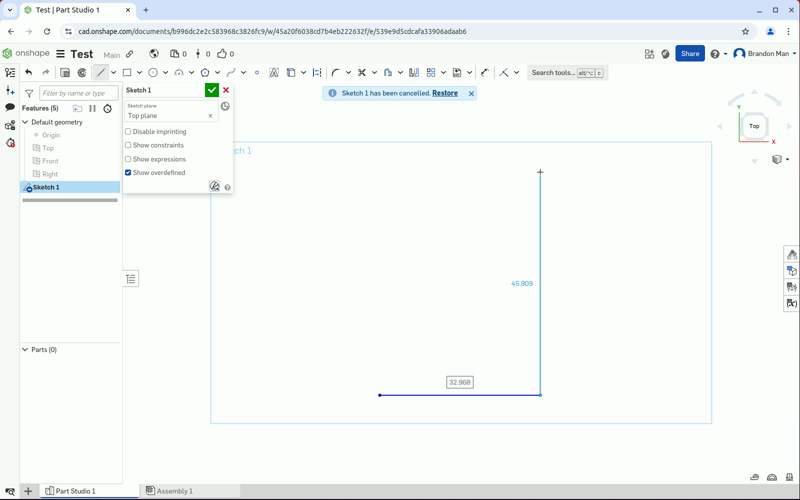
click(540, 171)
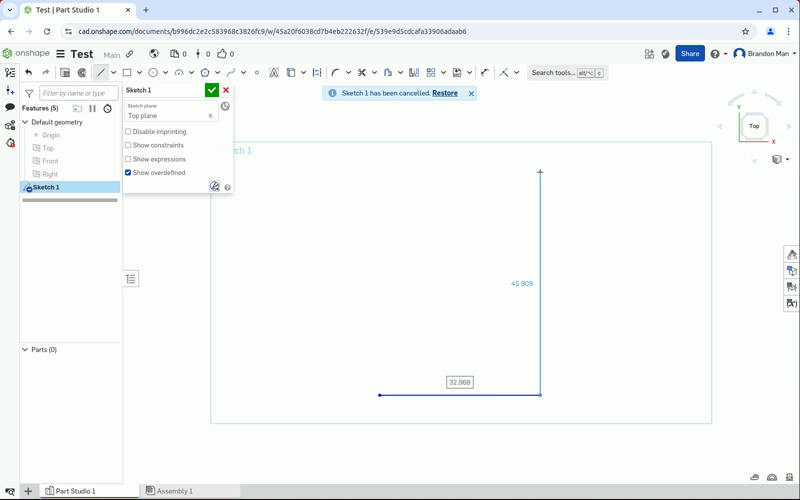
key_up(shift)
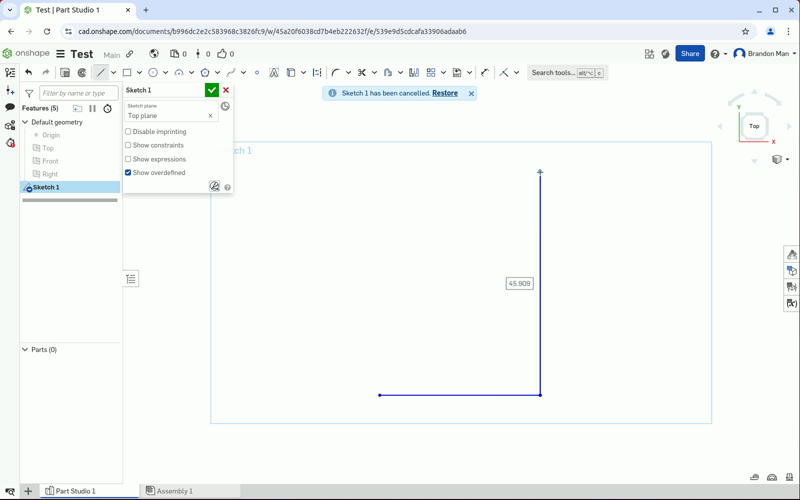
key_down(shift)
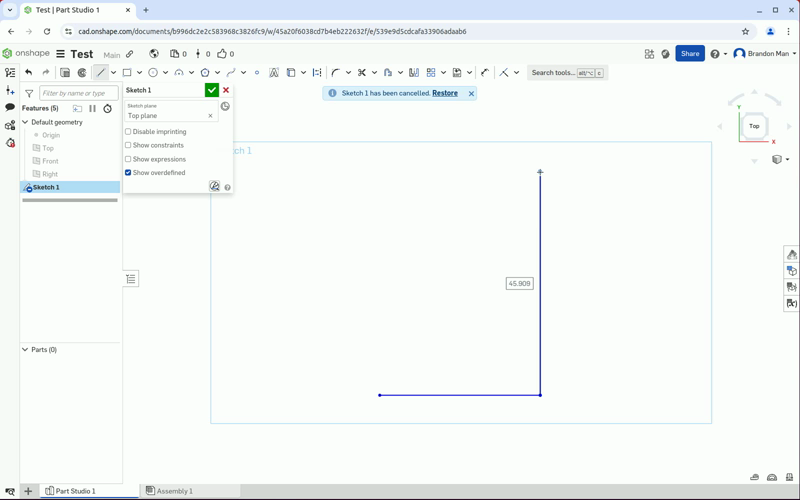
mouse_move(379, 171)
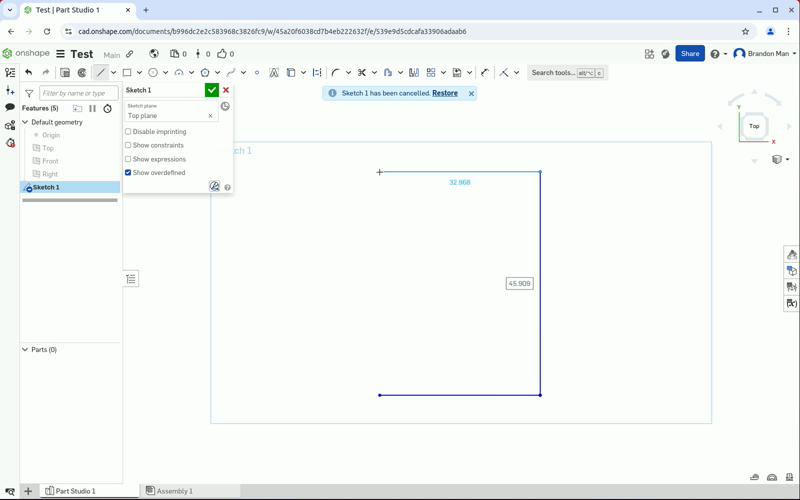
click(379, 171)
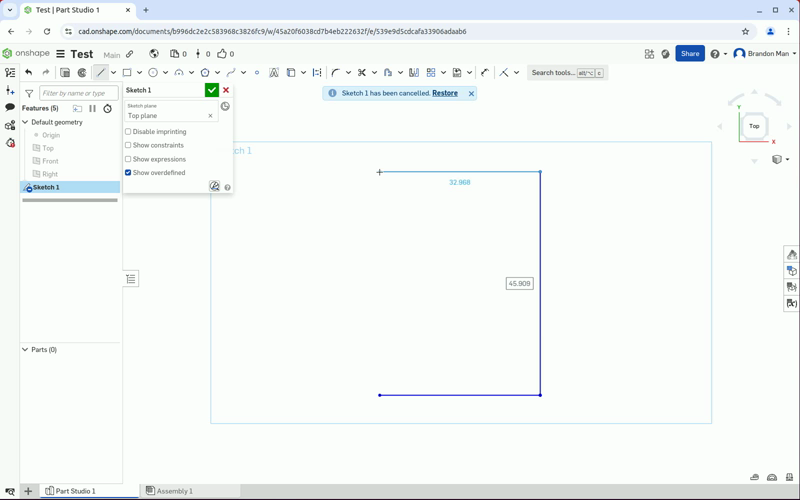
key_up(shift)
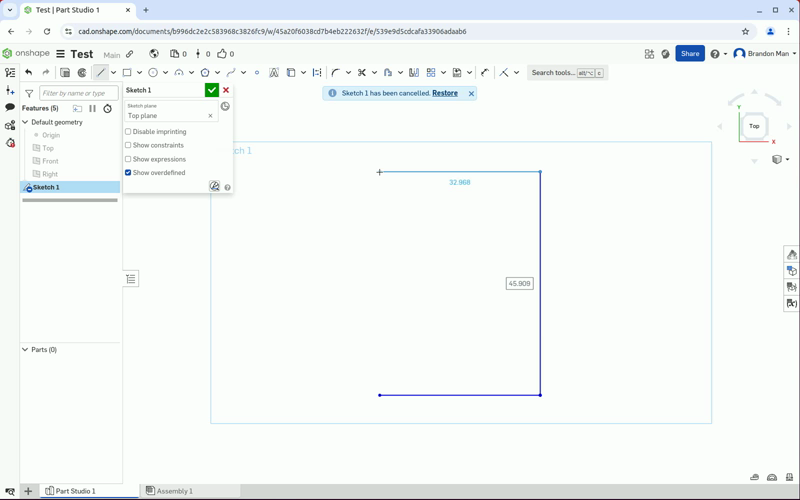
key_down(shift)
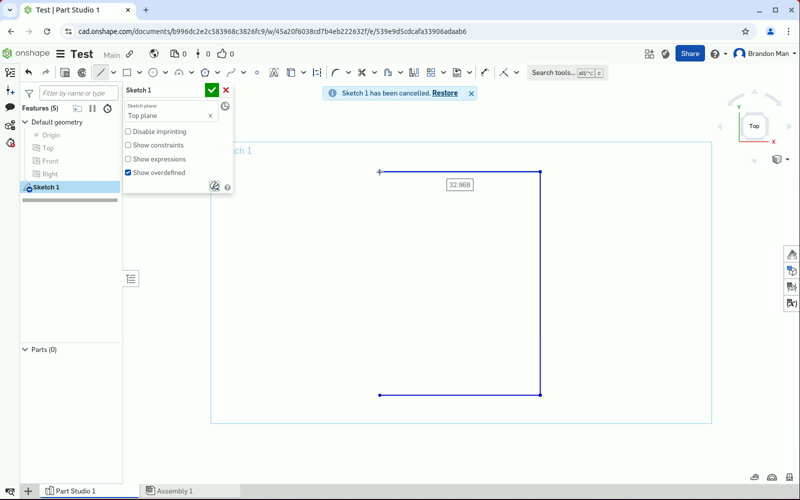
mouse_move(379, 395)
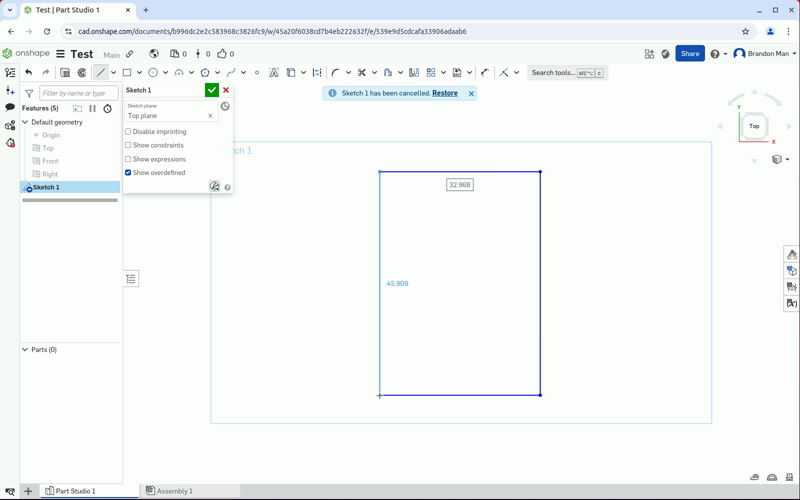
key_up(shift)
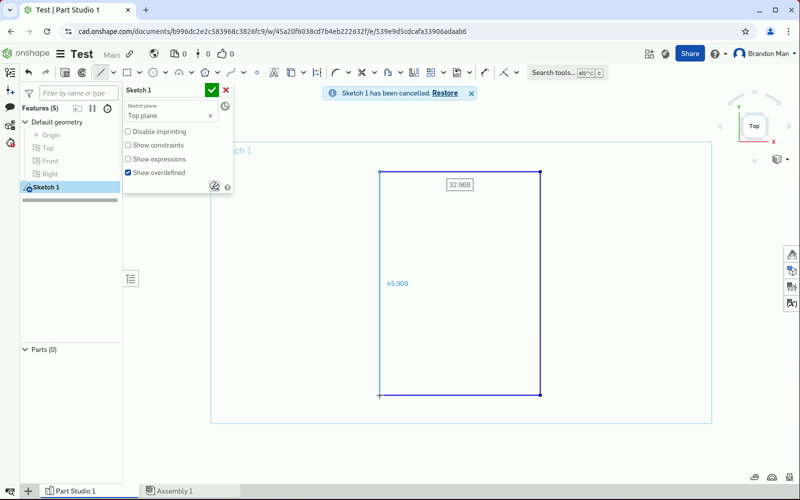
click(379, 395)
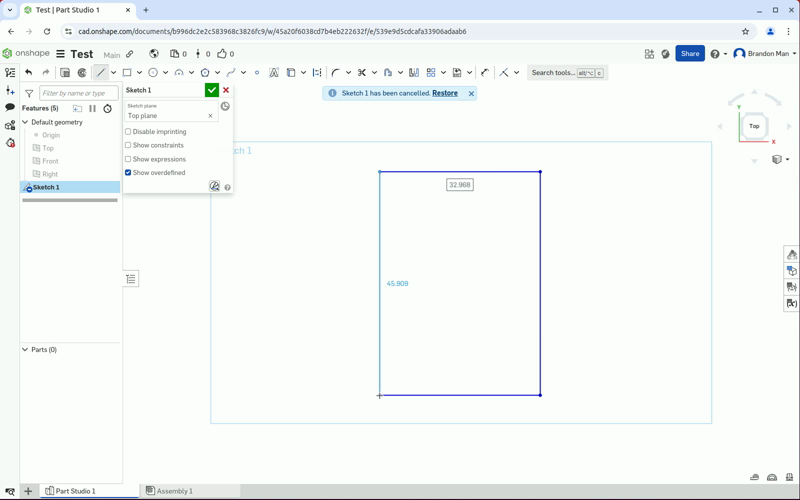
key(esc)
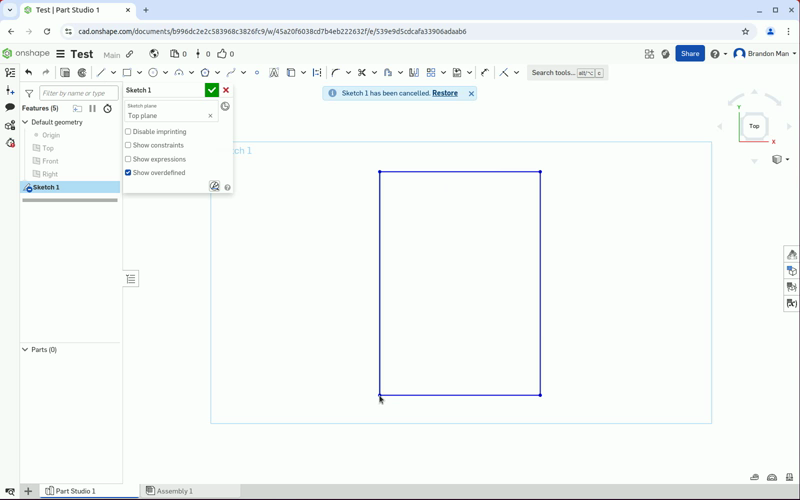
mouse_move(430, 344)
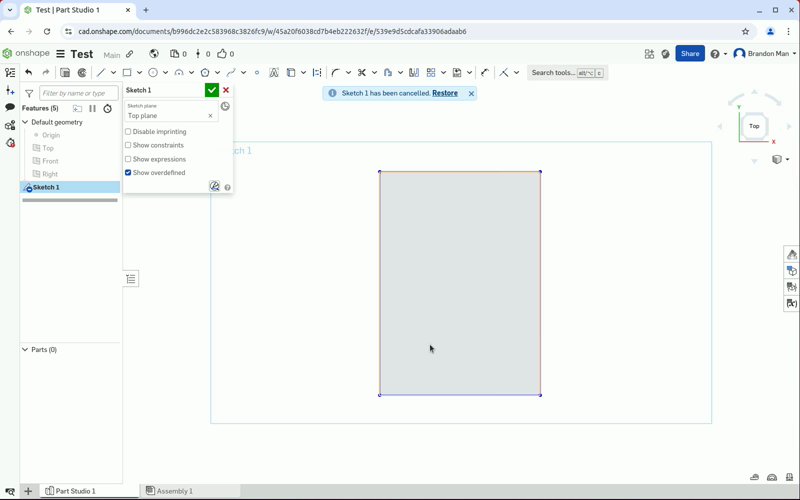
click(430, 344)
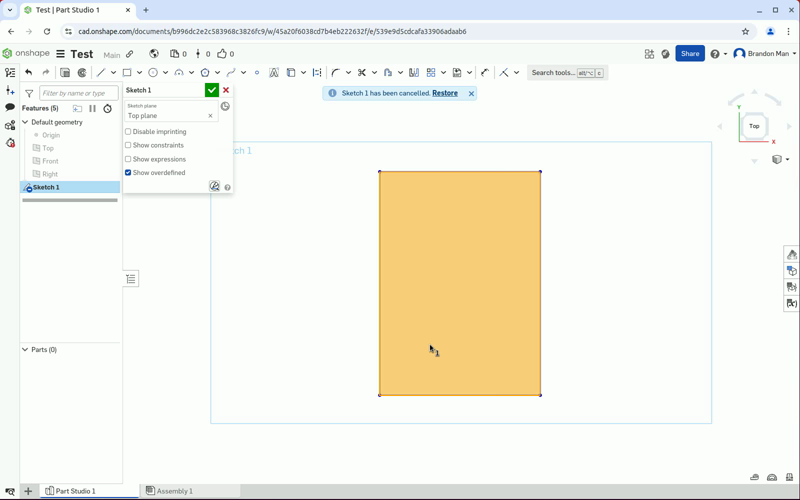
mouse_move(73, 352)
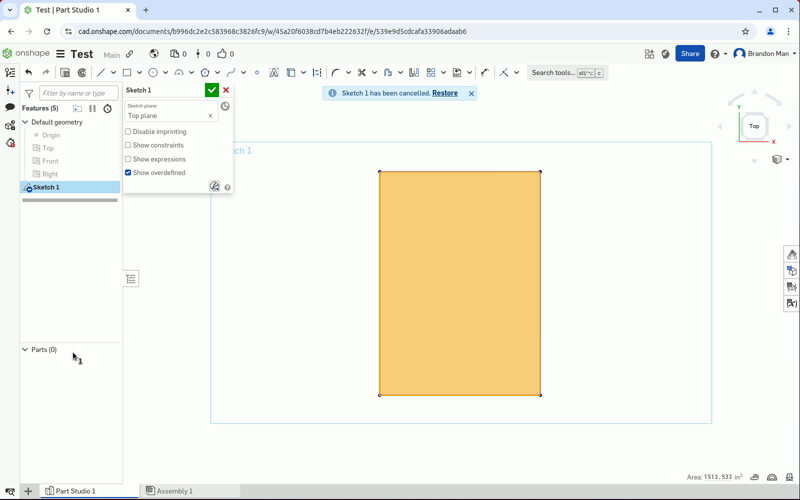
key(shift+y)
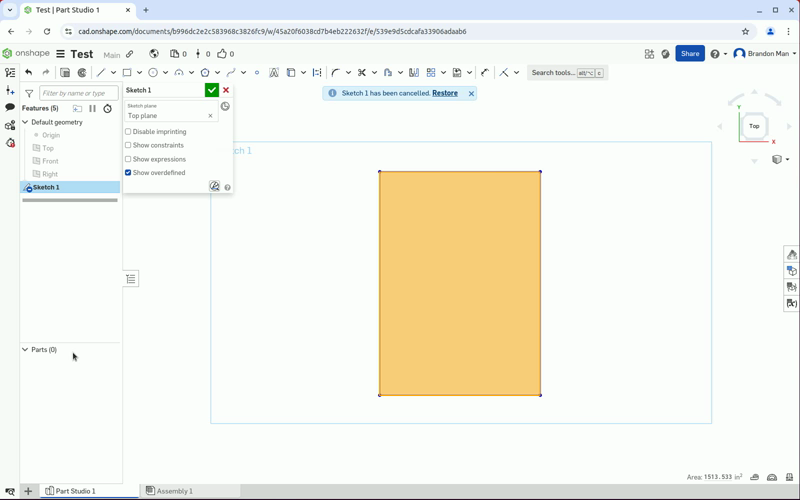
key(shift+e)
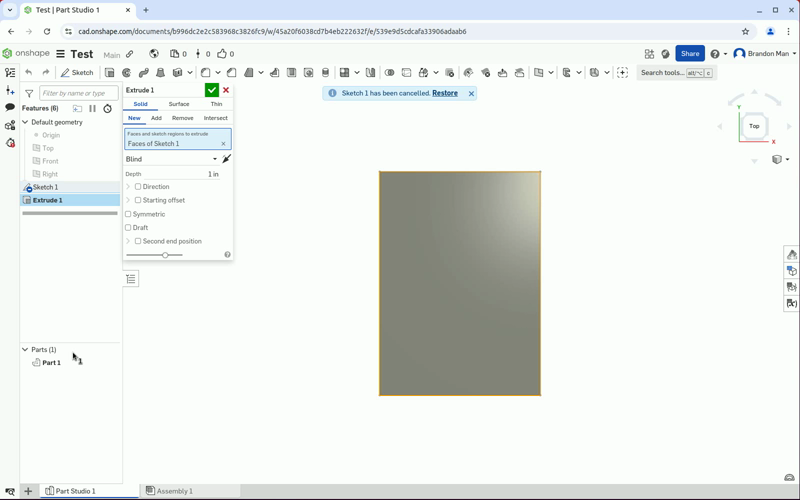
mouse_move(143, 106)
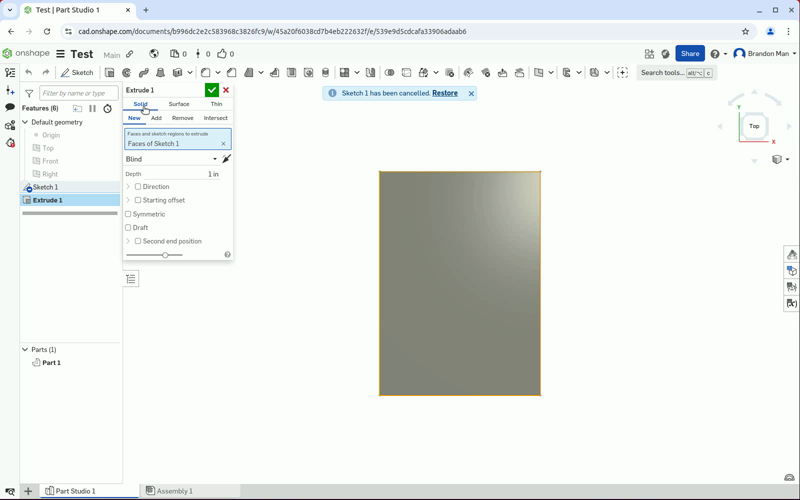
click(143, 106)
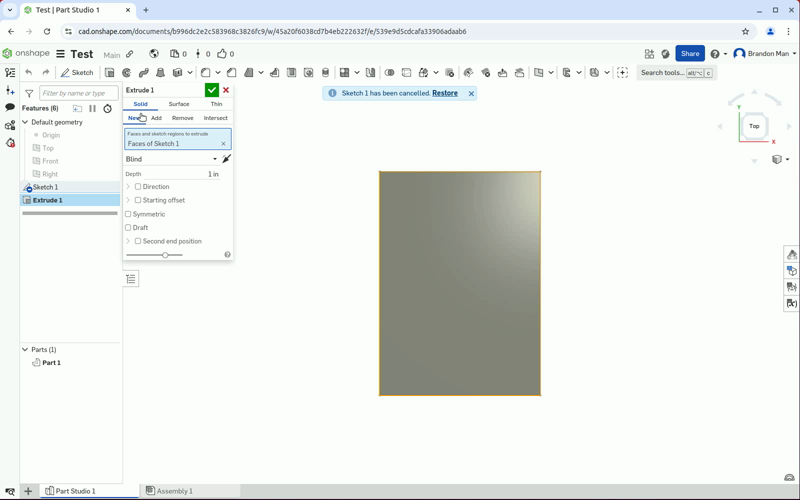
mouse_move(137, 120)
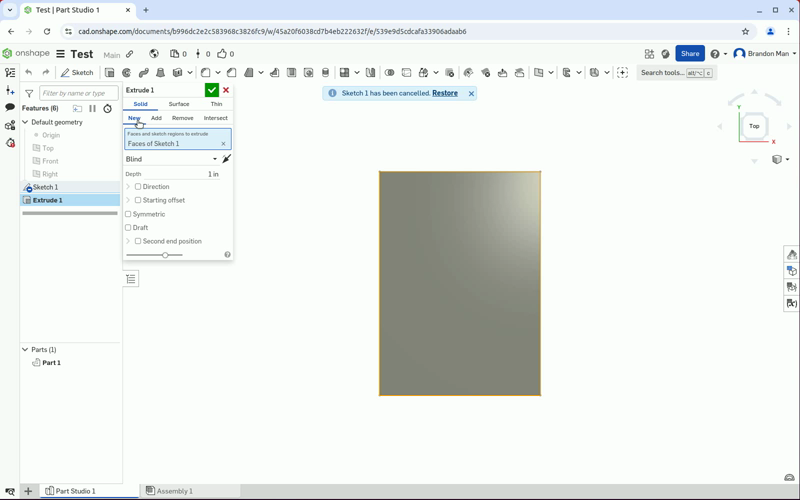
click(137, 120)
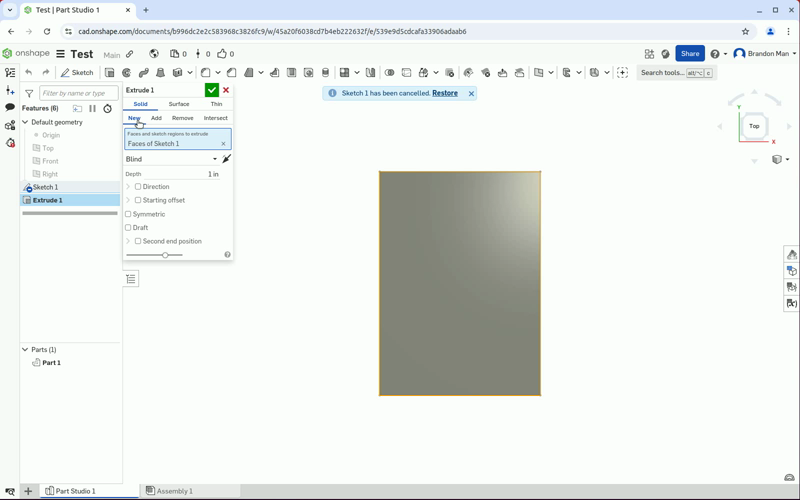
key(tab, 4)
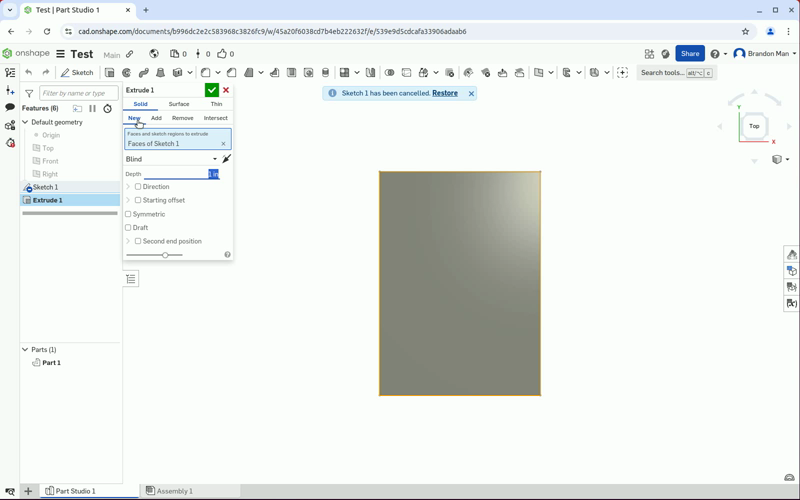
text(0.722)
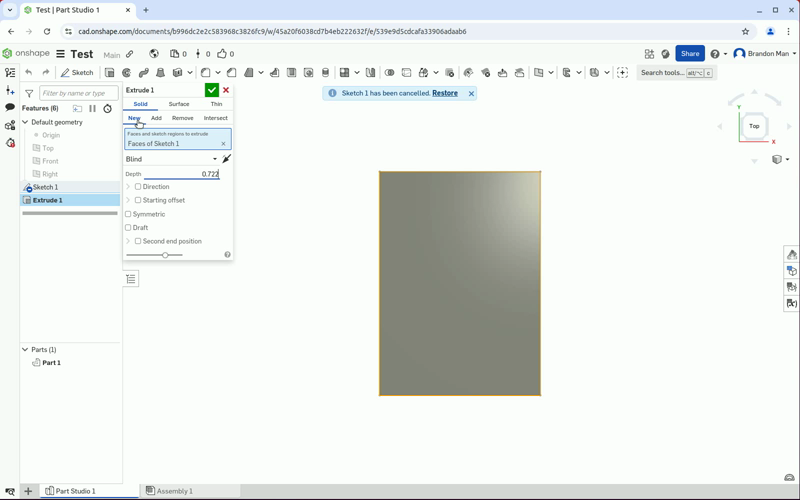
key(enter)
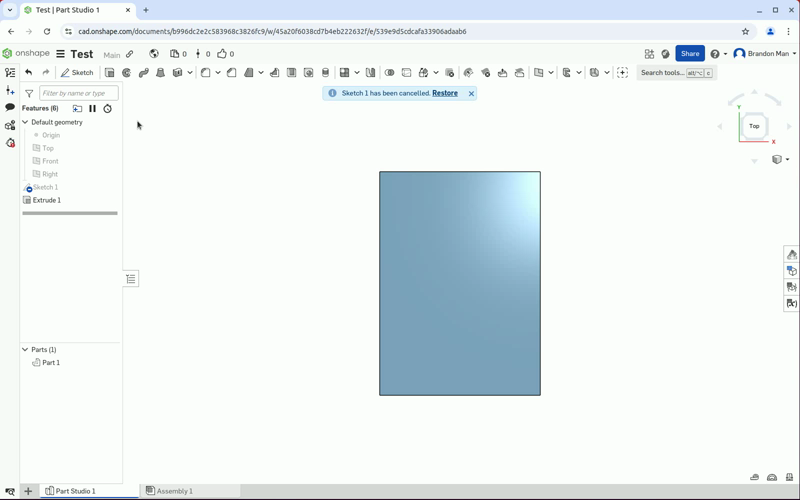
key(shift+h)
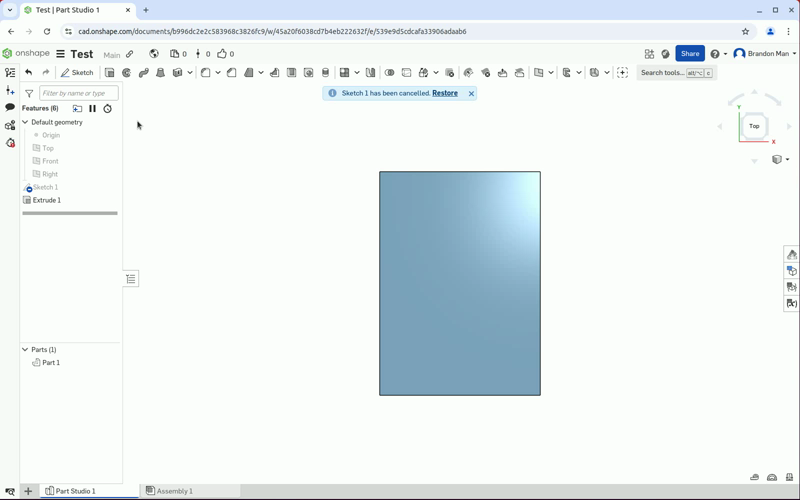
key(shift+h)
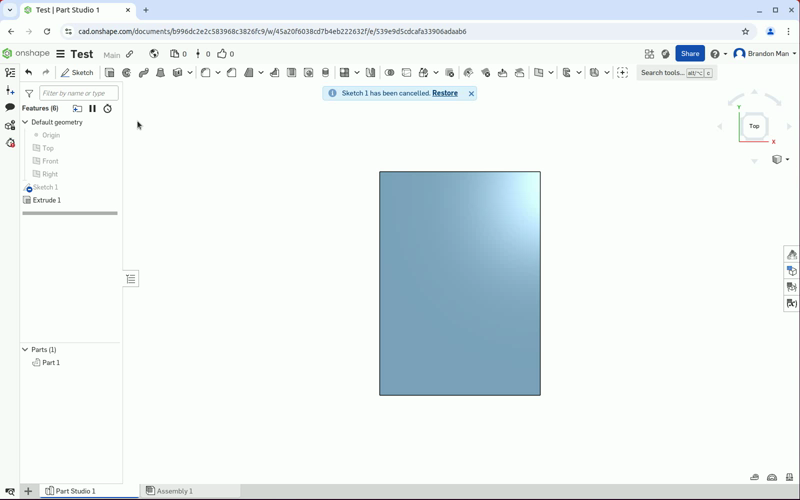
mouse_move(73, 189)
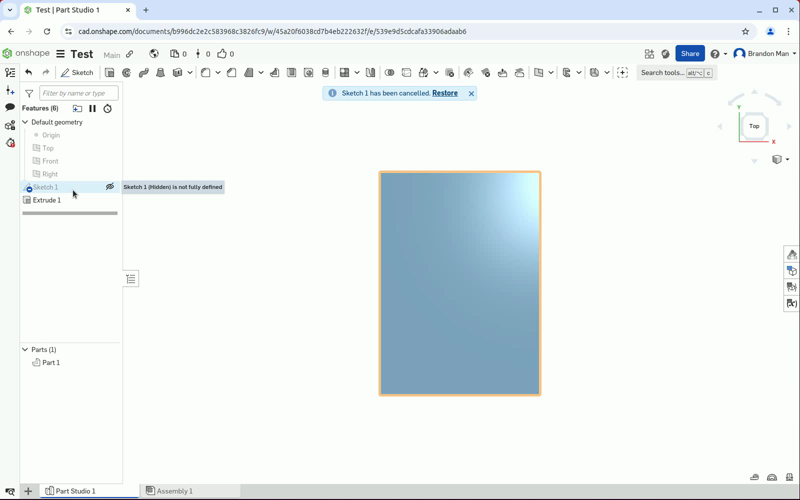
click(73, 189)
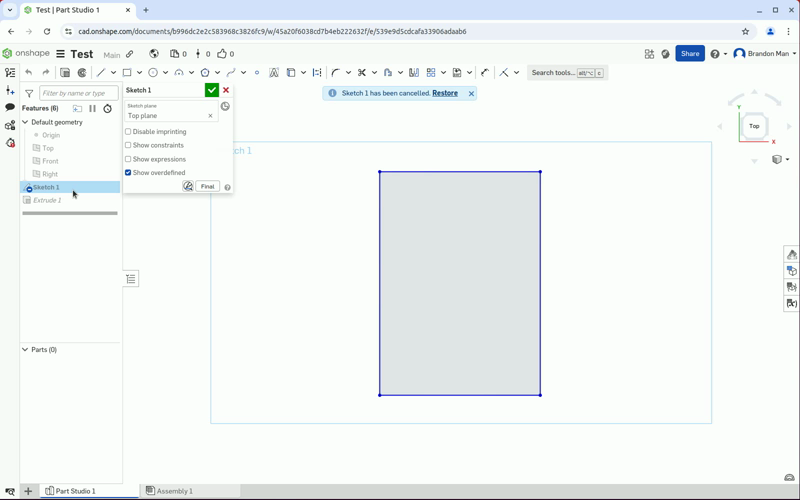
mouse_move(229, 92)
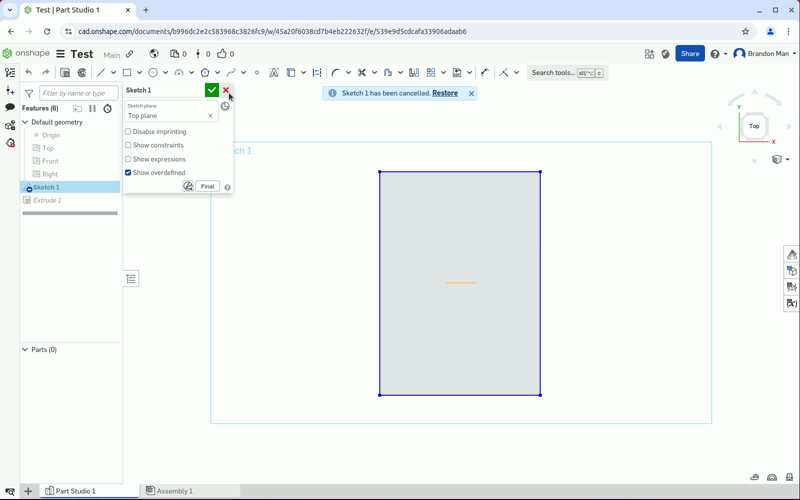
click(229, 92)
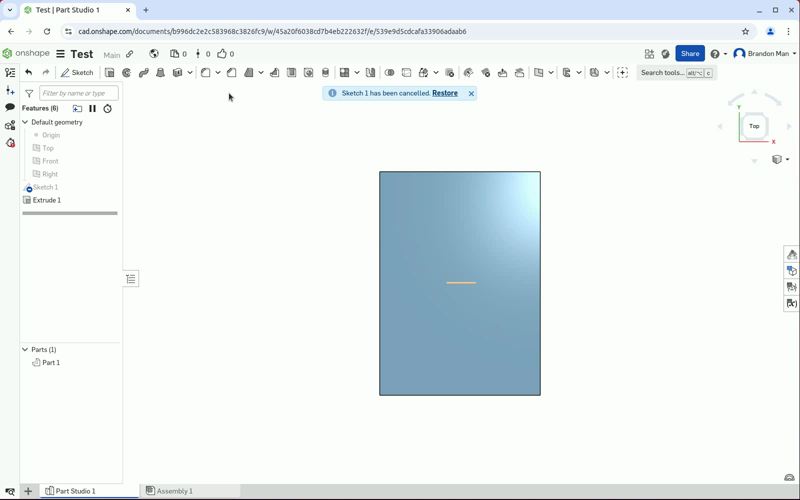
mouse_move(73, 352)
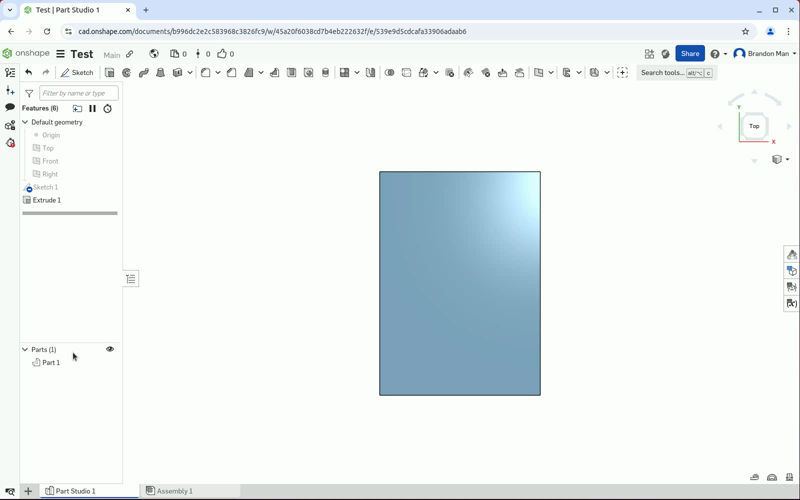
key(y)
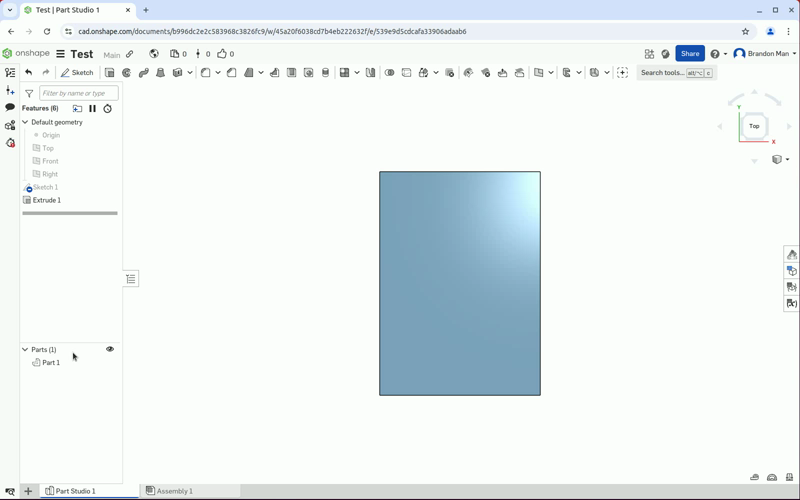
key(shift+p)
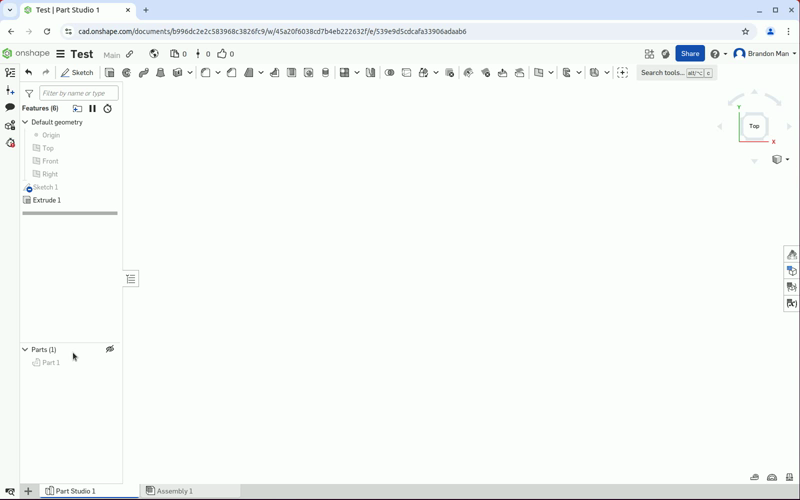
key(space)
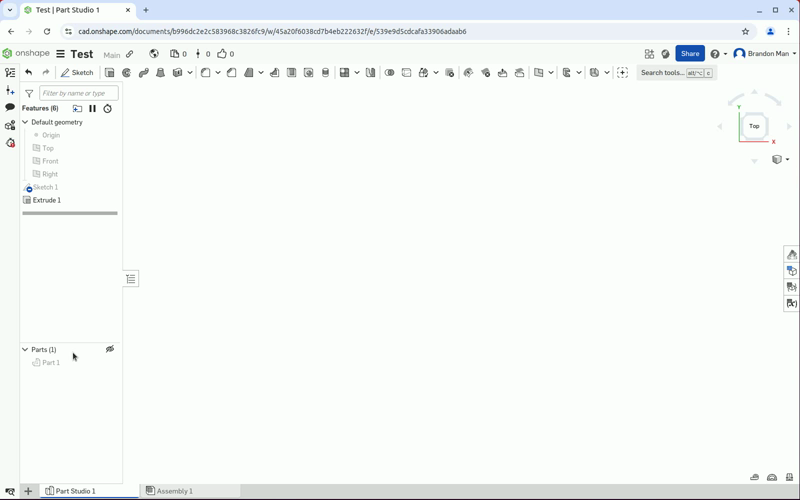
key_down(shift)
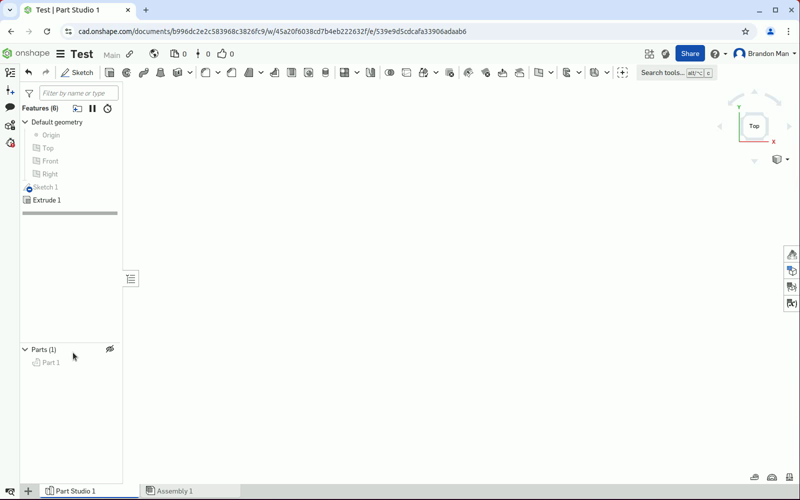
key(up)
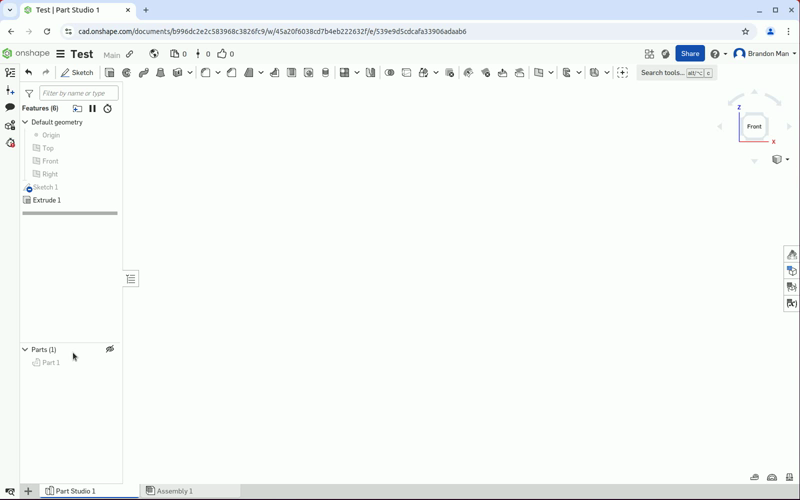
key_up(shift)
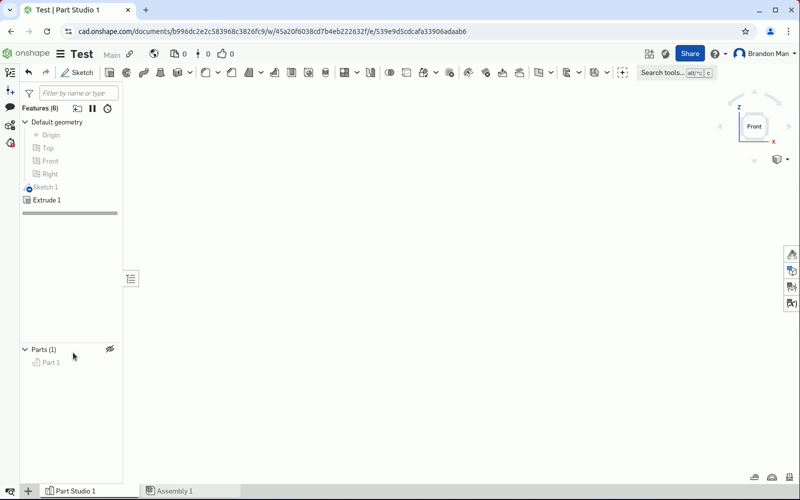
key(space)
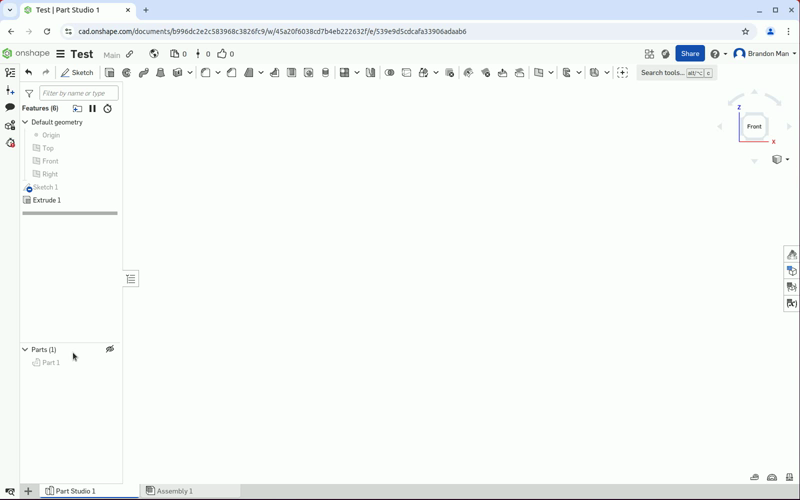
key_down(shift)
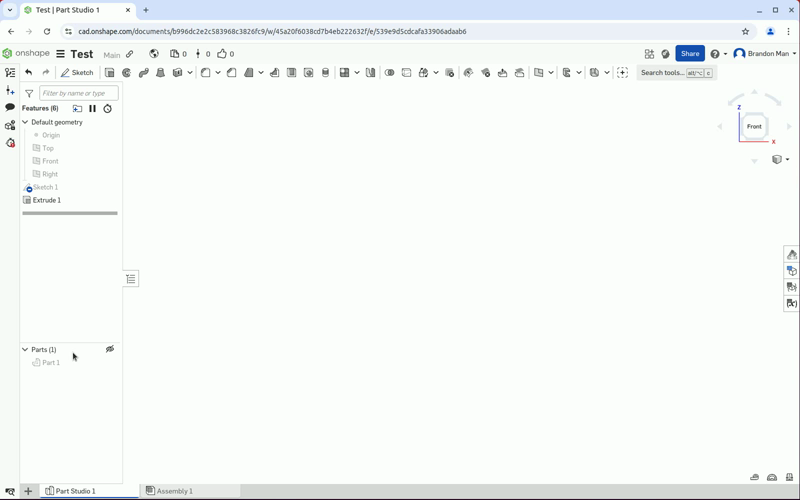
key(left)
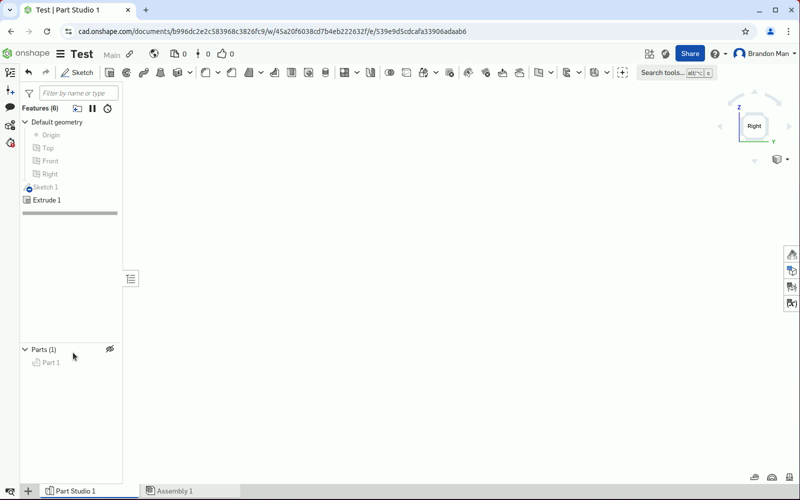
key_up(shift)
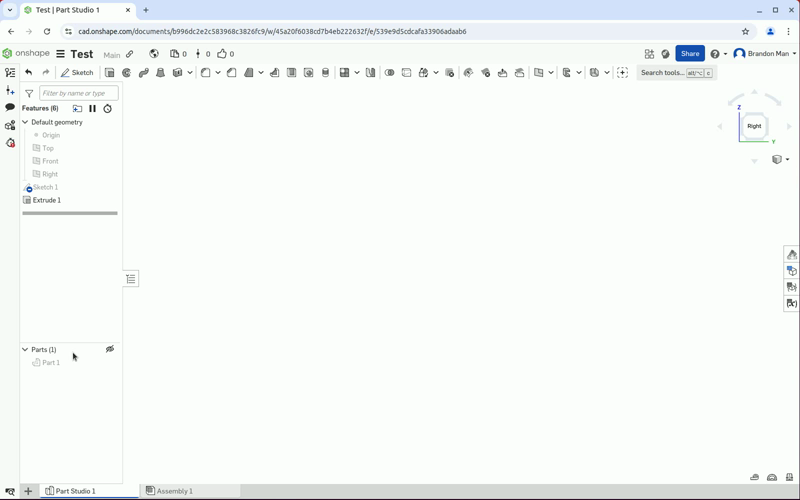
mouse_move(73, 352)
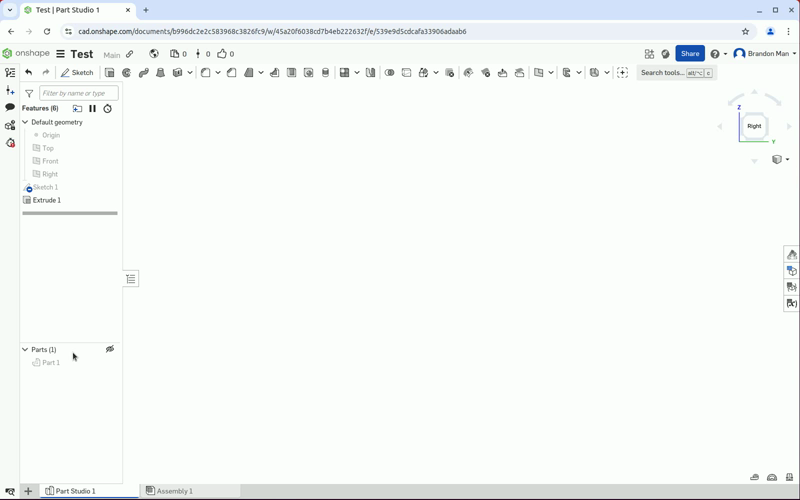
key(shift+y)
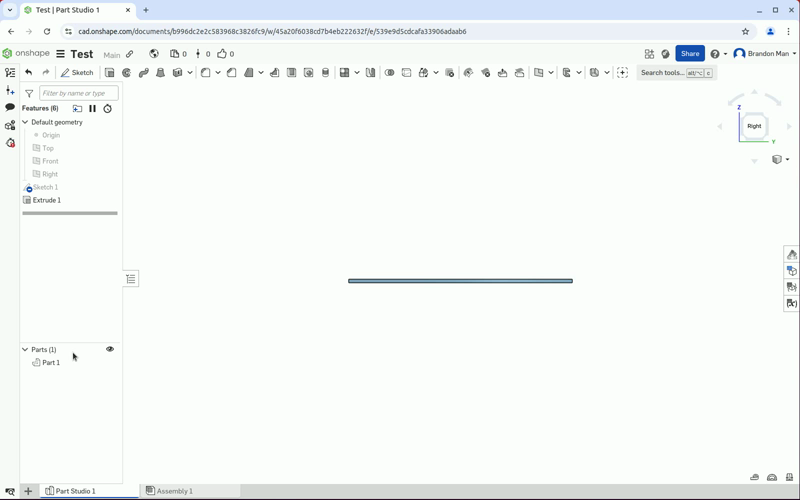
mouse_move(541, 75)
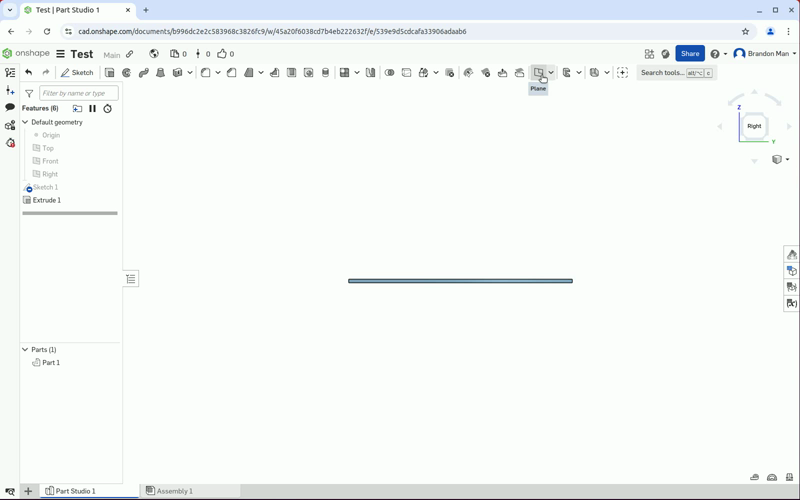
click(541, 75)
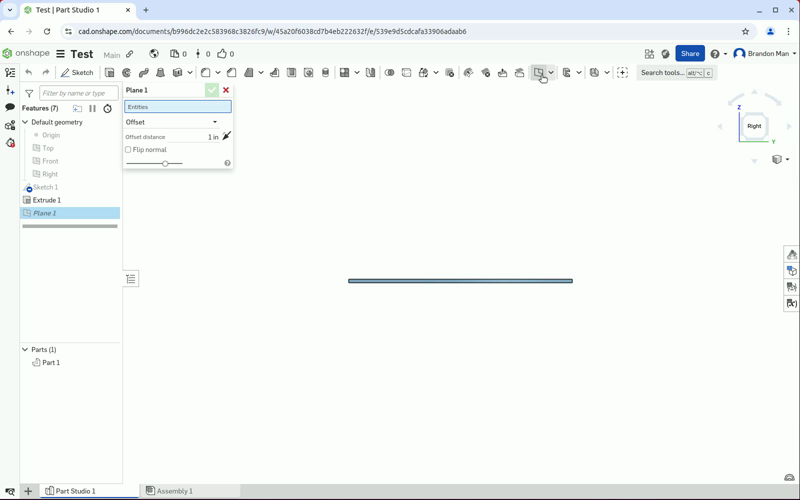
mouse_move(73, 176)
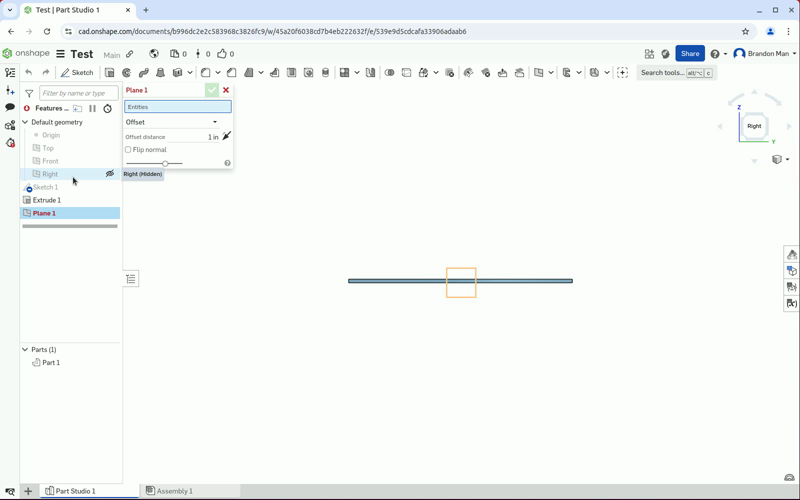
click(73, 176)
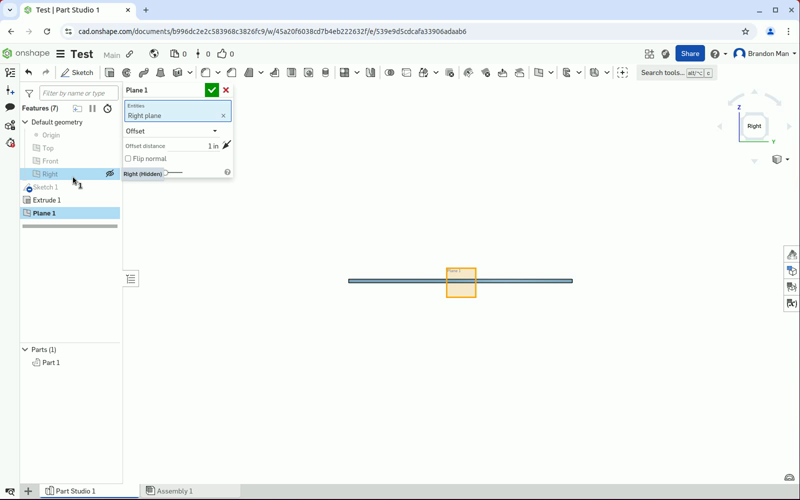
key(tab, 2)
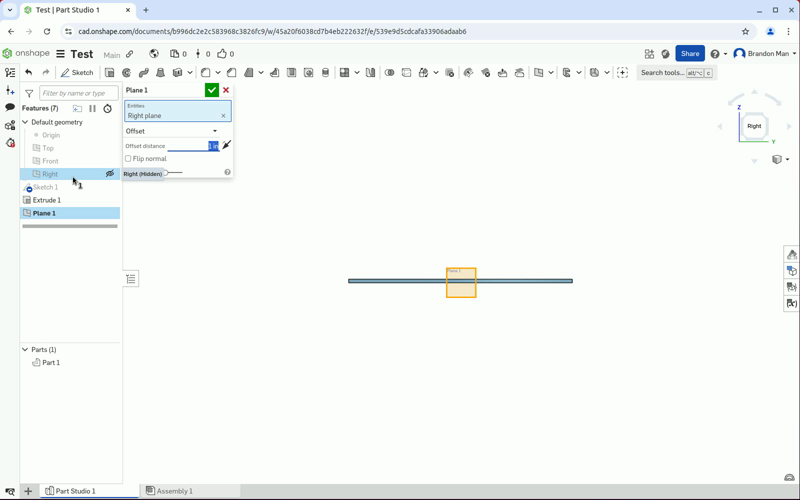
text(16.607)
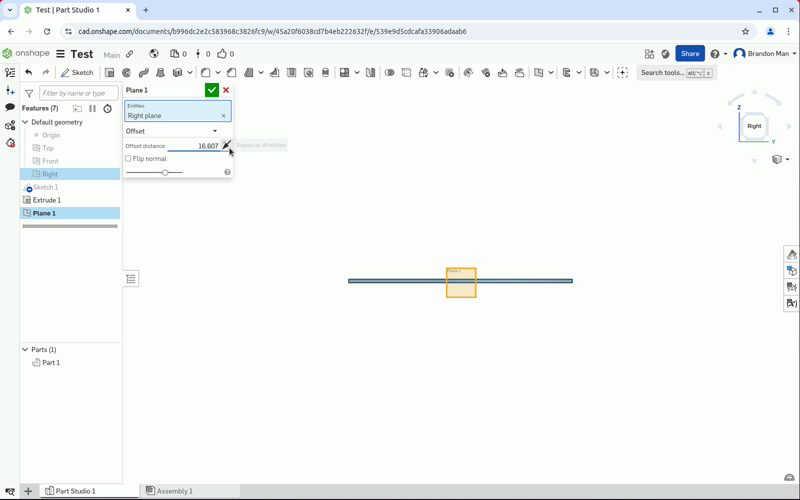
mouse_move(229, 147)
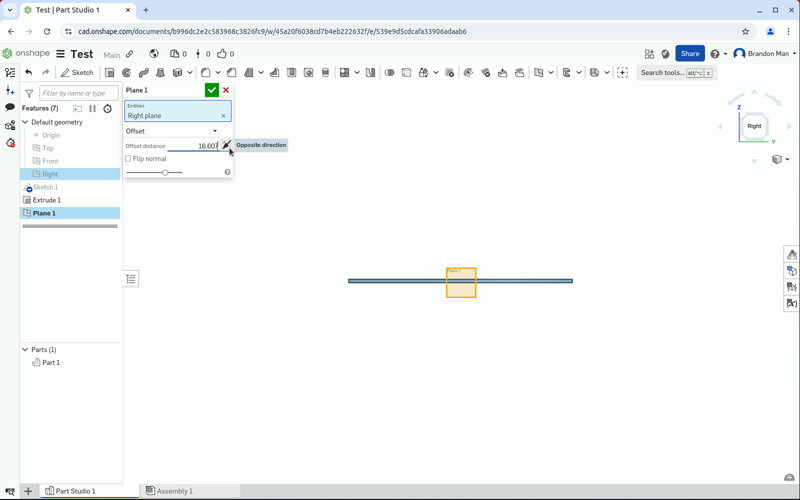
click(229, 147)
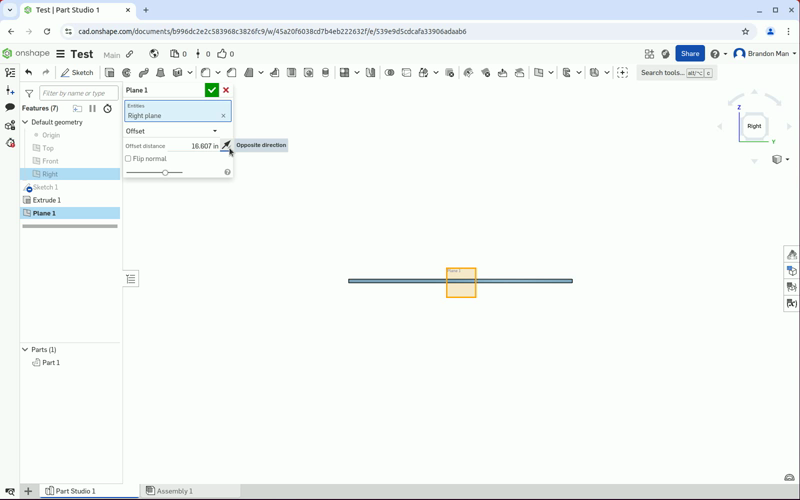
key(enter, 2)
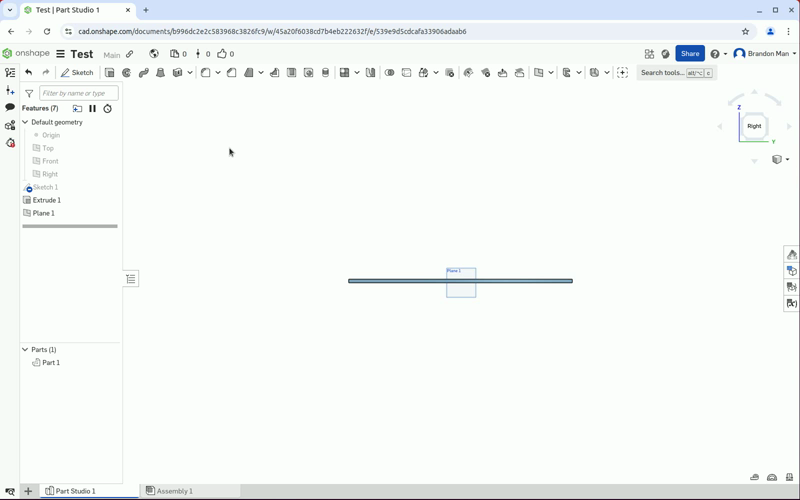
key(shift+s)
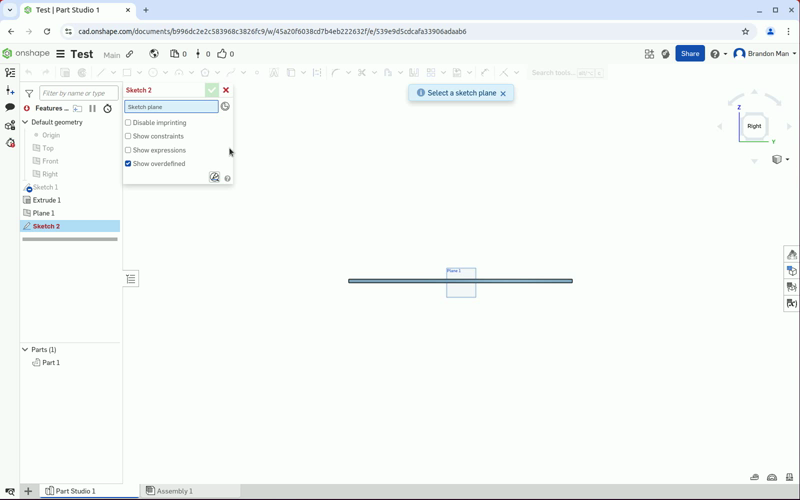
mouse_move(73, 215)
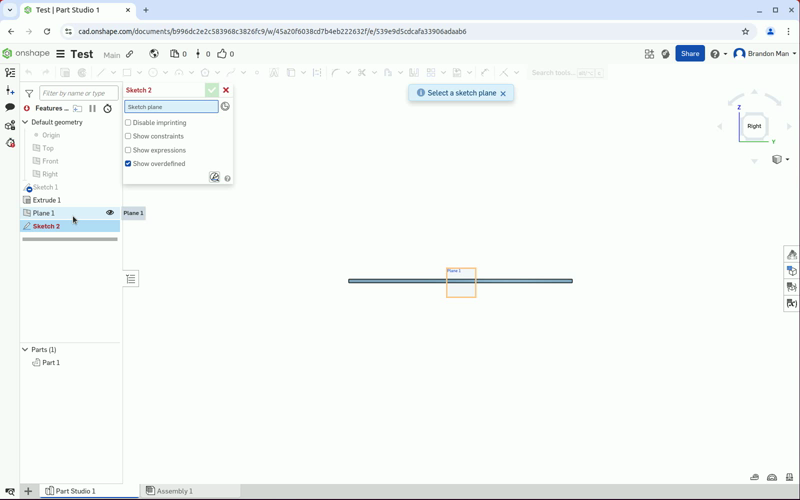
click(73, 215)
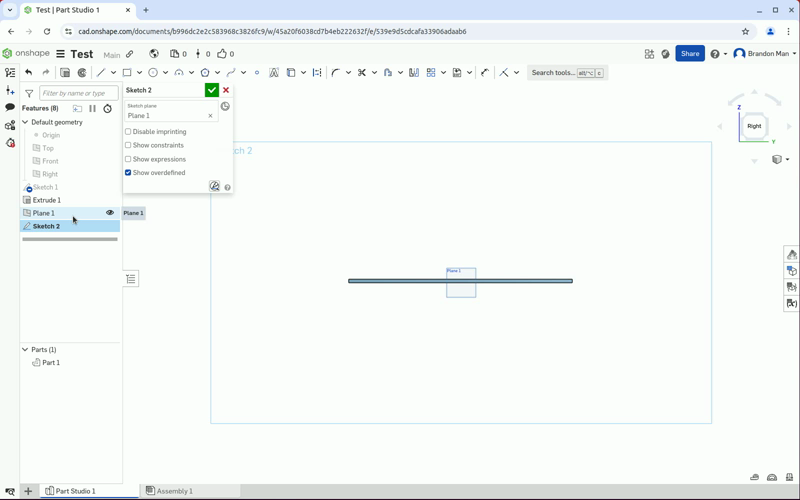
mouse_move(73, 352)
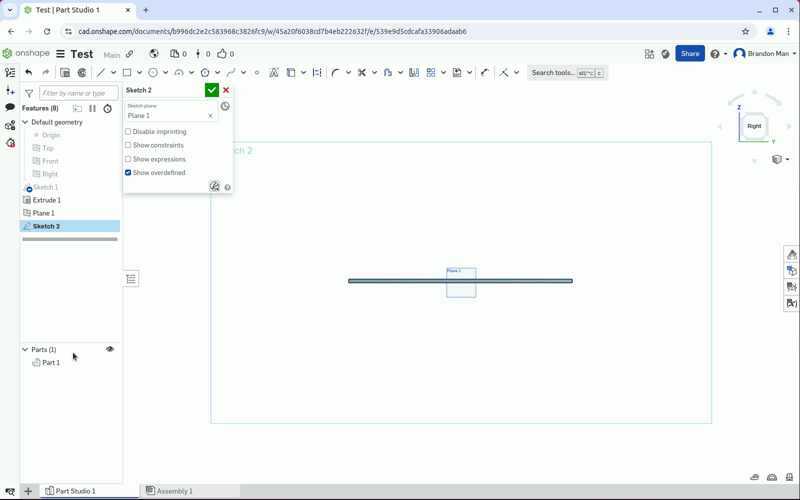
key(y)
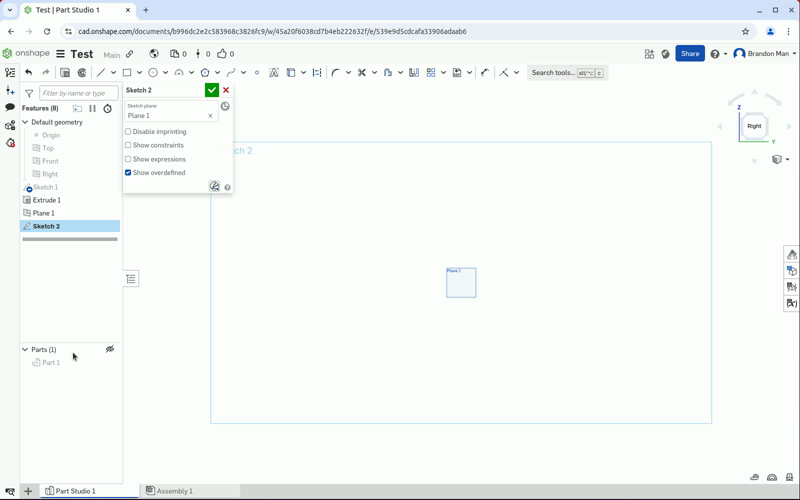
key(l)
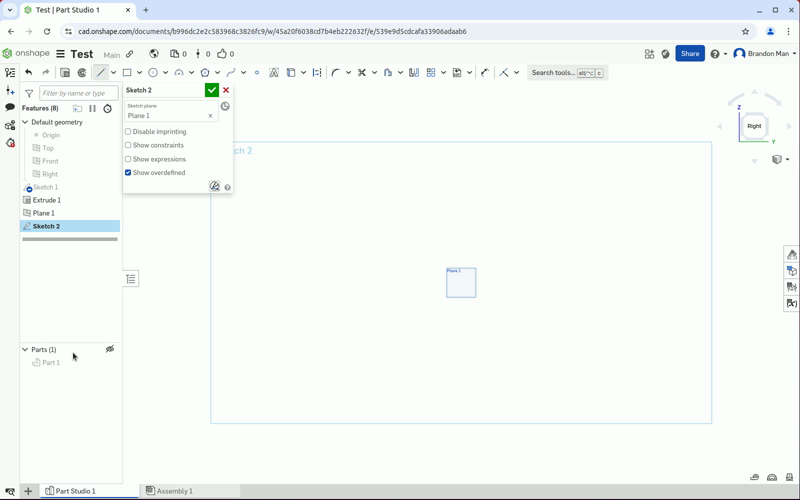
key_down(shift)
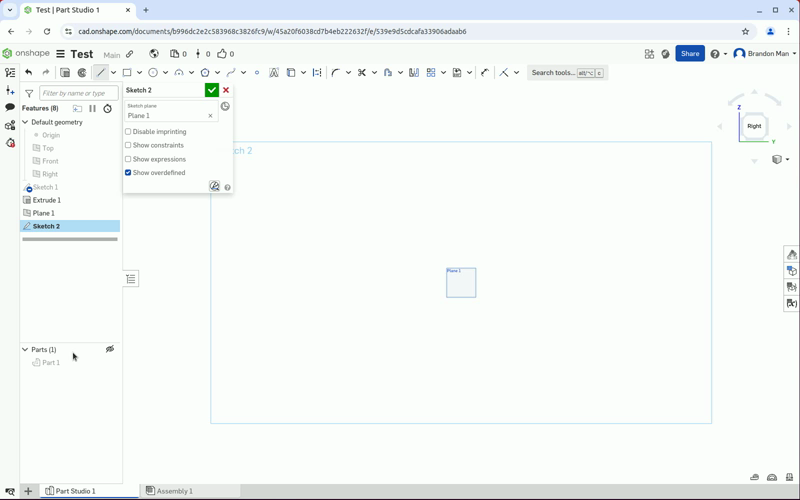
mouse_move(573, 286)
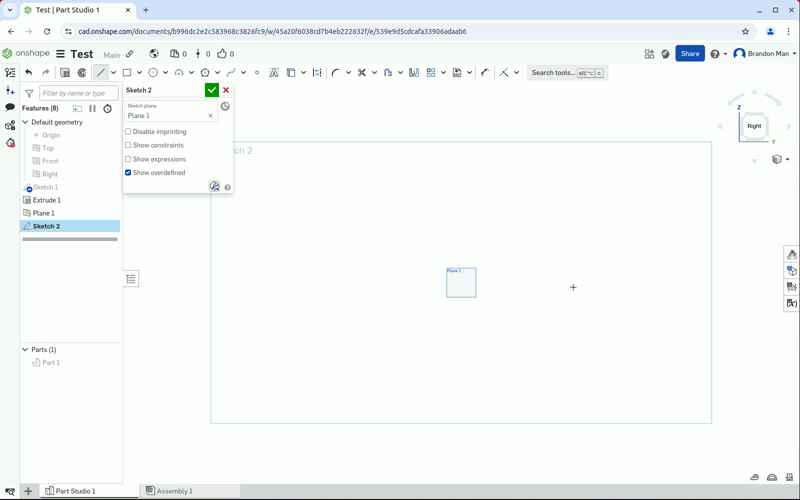
click(573, 286)
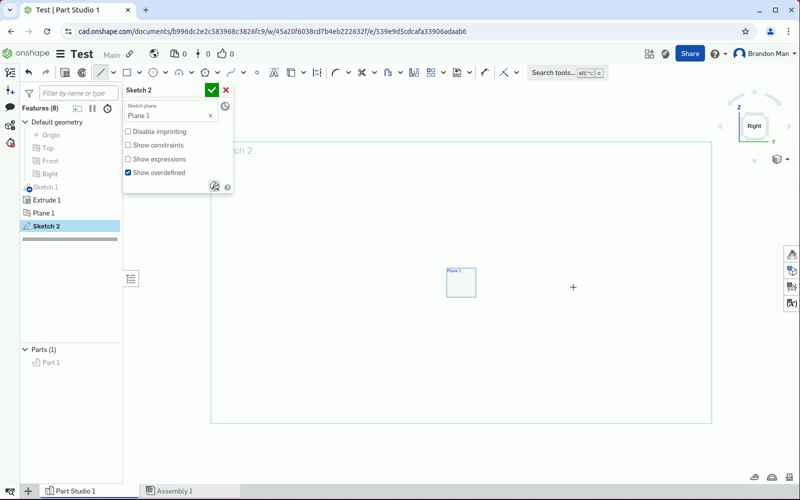
key_up(shift)
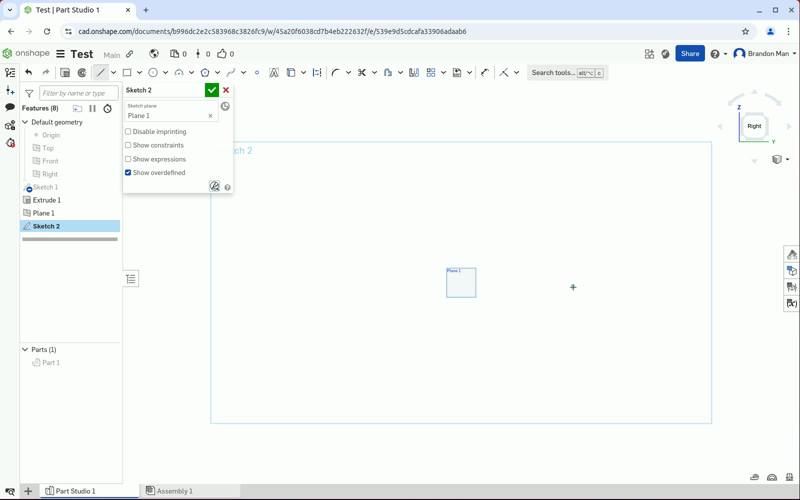
key_down(shift)
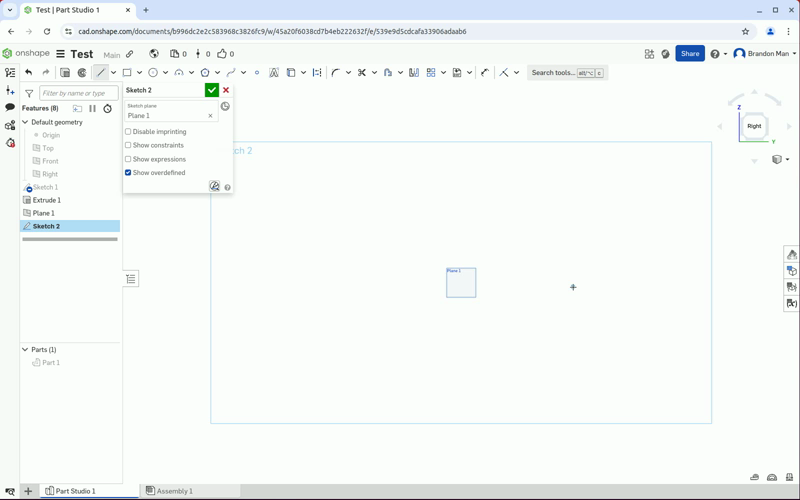
mouse_move(589, 286)
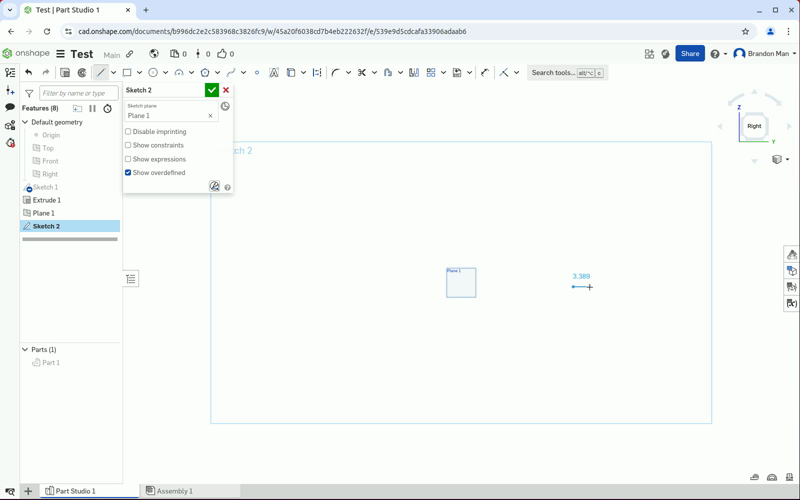
mouse_move(589, 286)
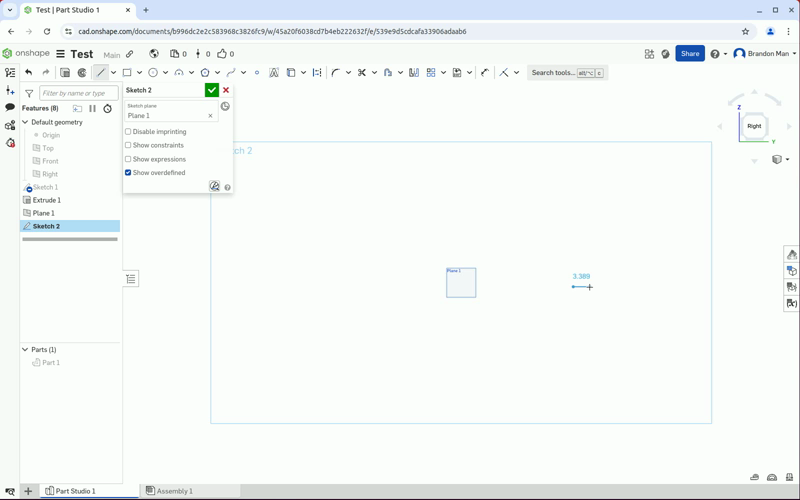
click(589, 286)
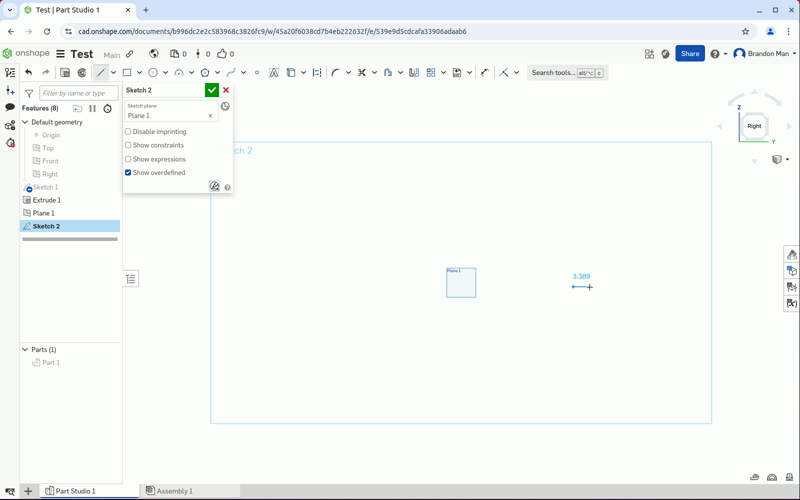
key_up(shift)
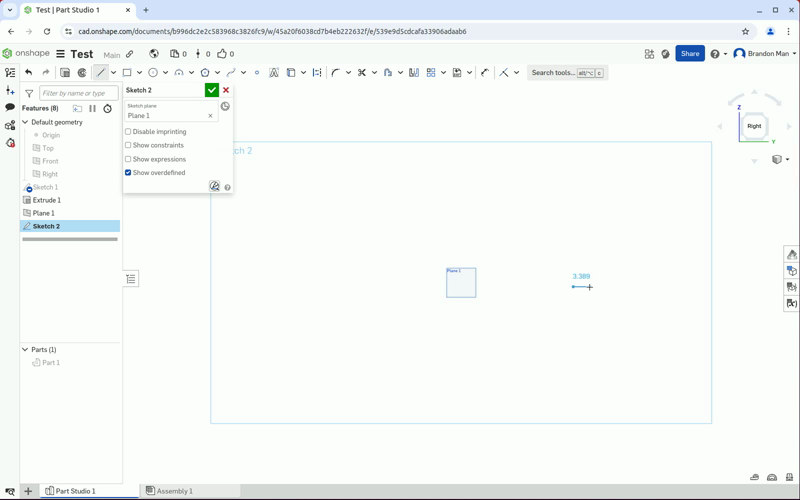
key_down(shift)
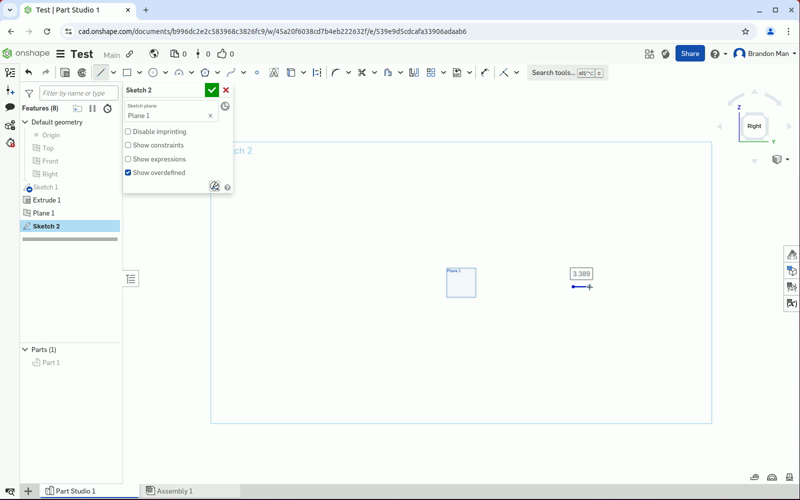
mouse_move(589, 286)
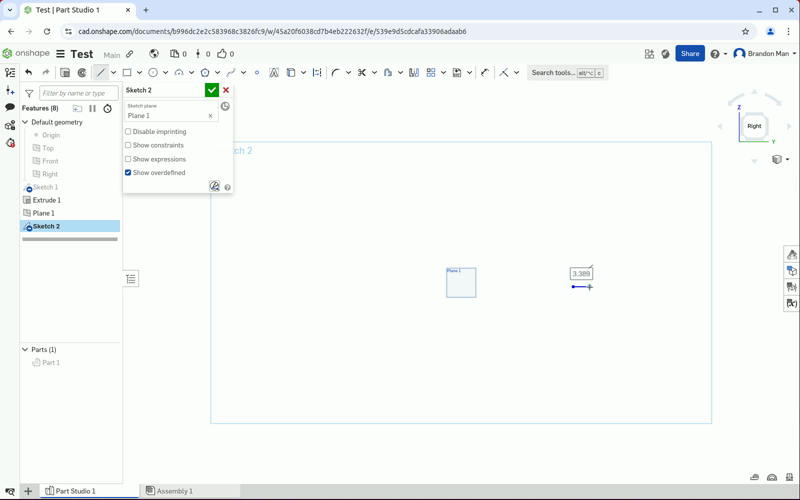
mouse_move(589, 282)
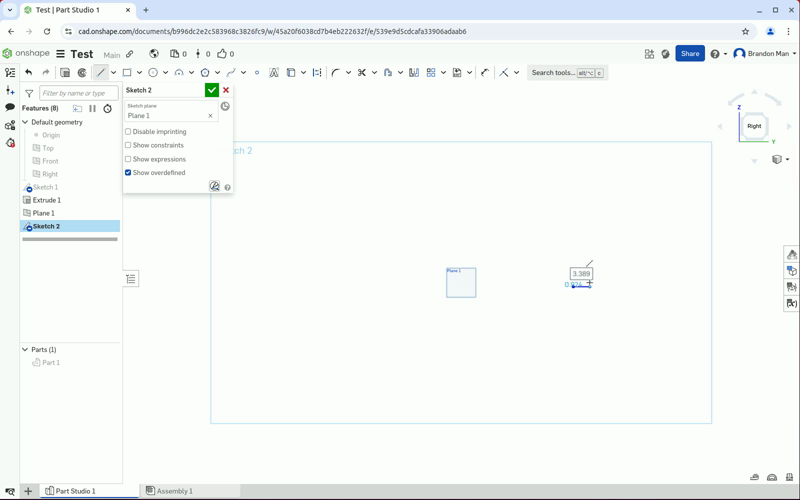
scroll(6)
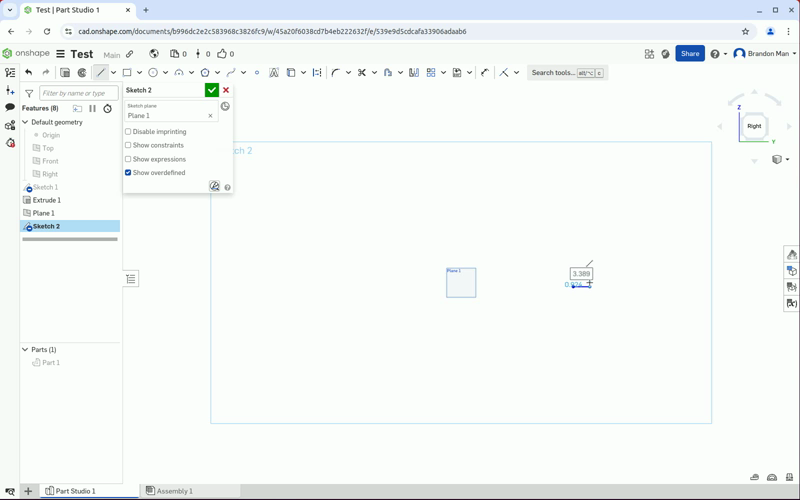
scroll(6)
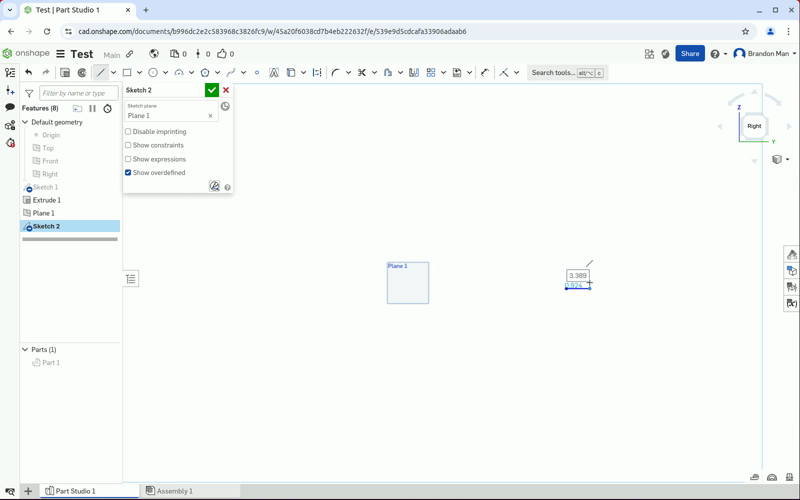
scroll(6)
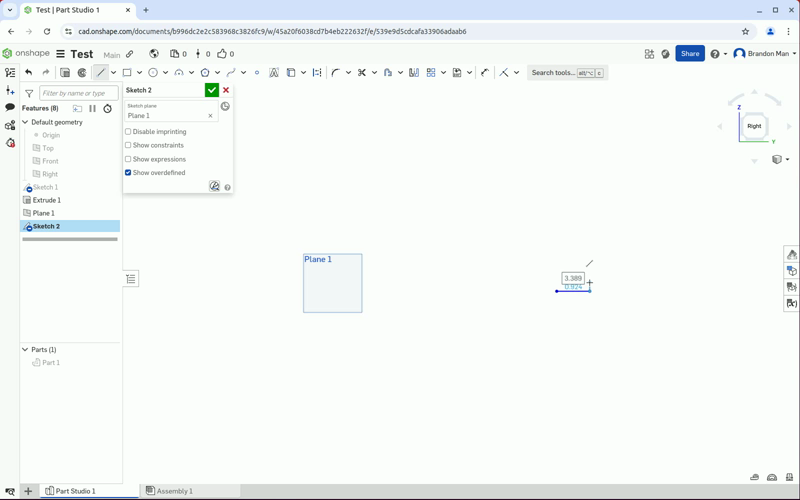
scroll(6)
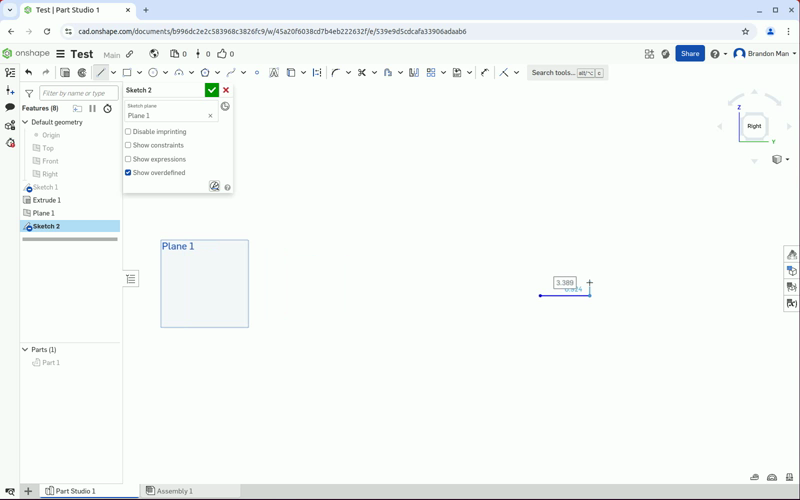
scroll(6)
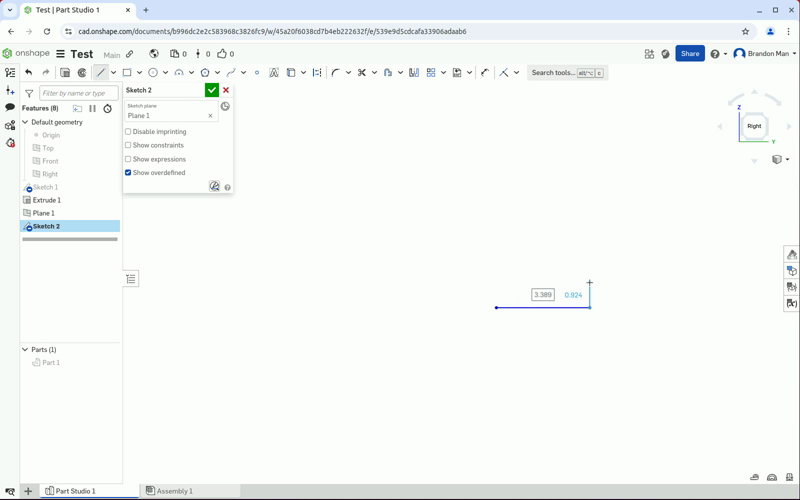
scroll(6)
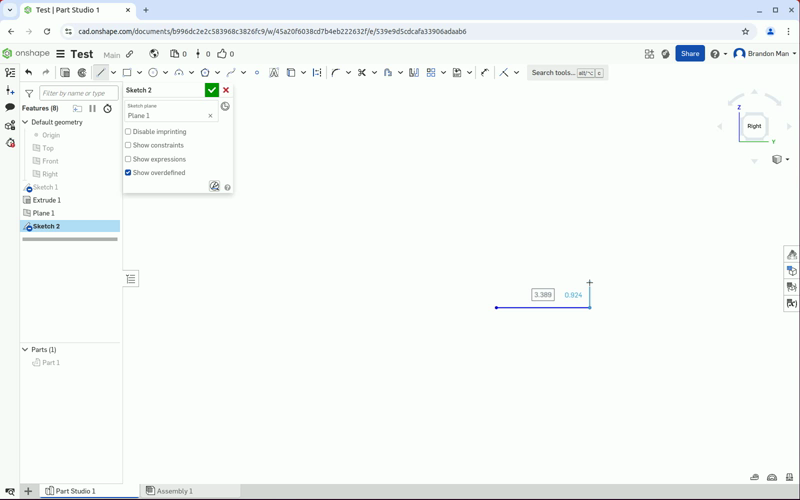
scroll(6)
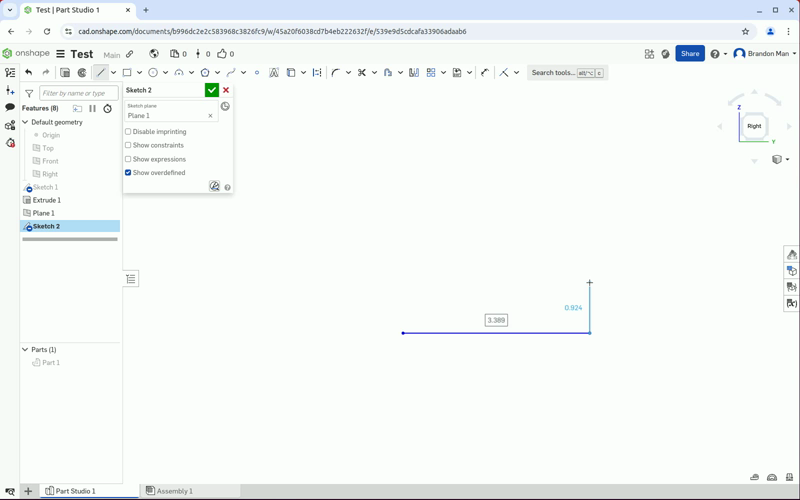
click(589, 282)
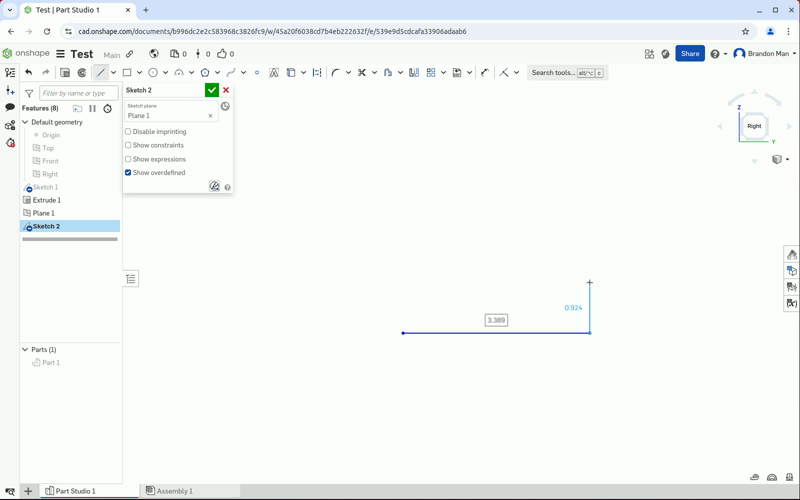
scroll(-6)
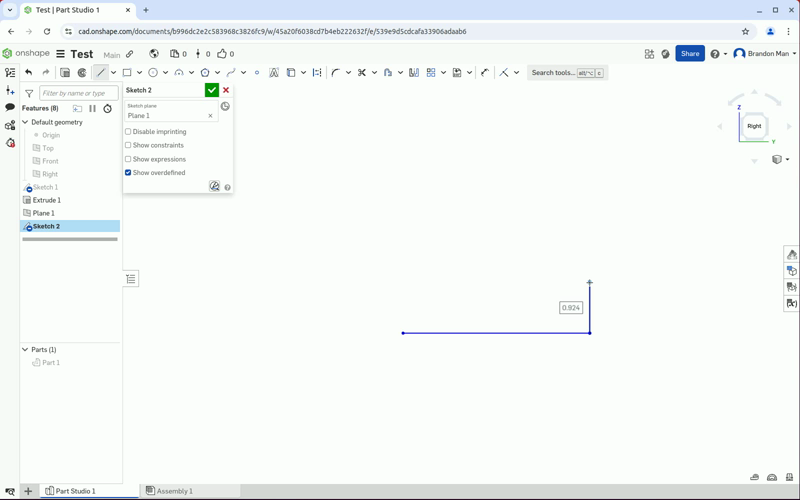
scroll(-6)
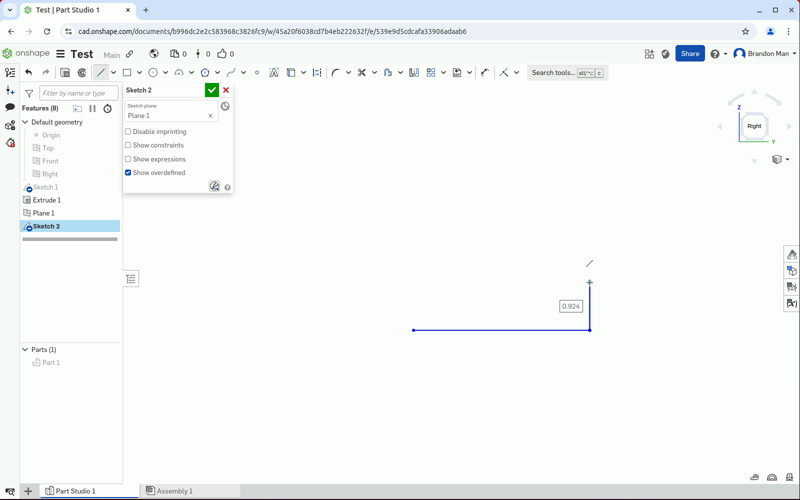
scroll(-6)
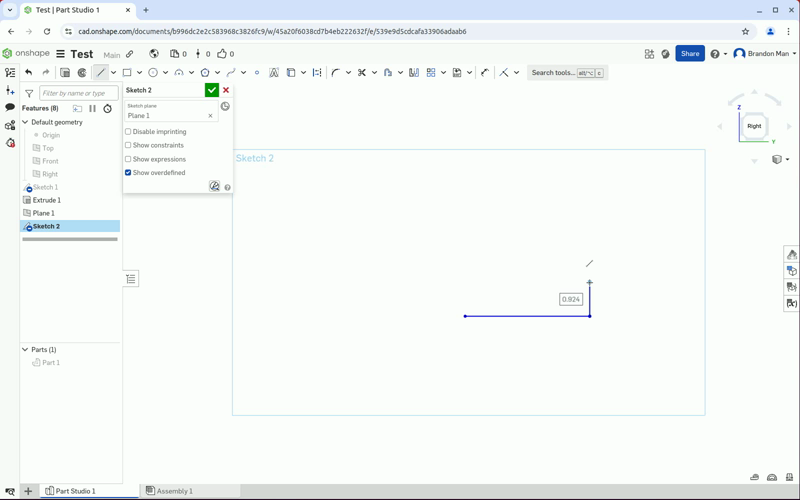
scroll(-6)
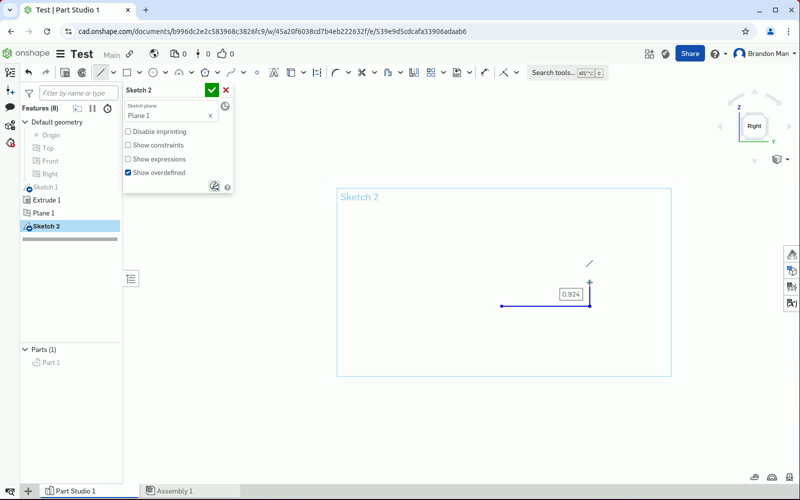
scroll(-6)
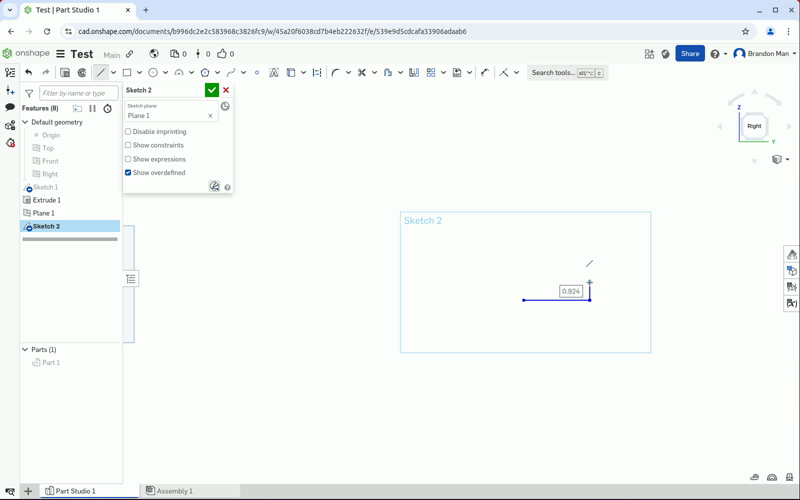
scroll(-6)
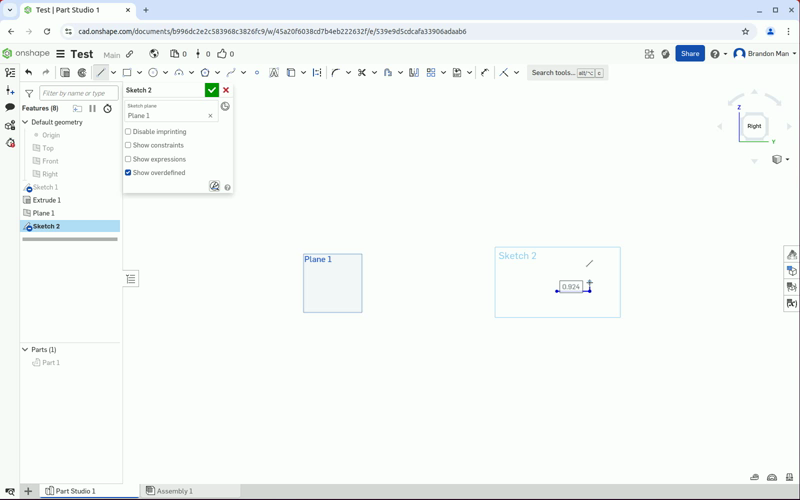
scroll(-6)
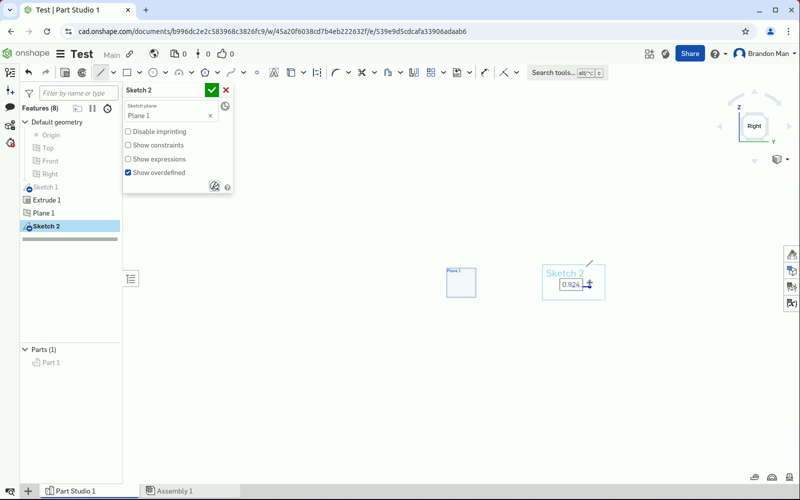
key_up(shift)
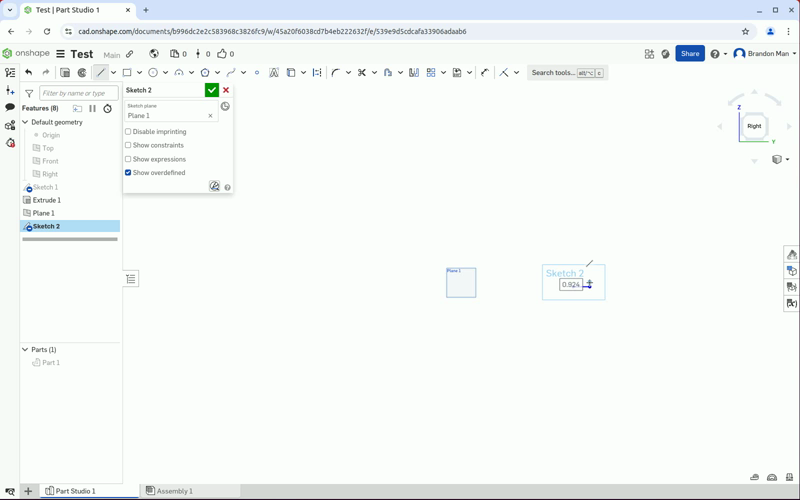
key_down(shift)
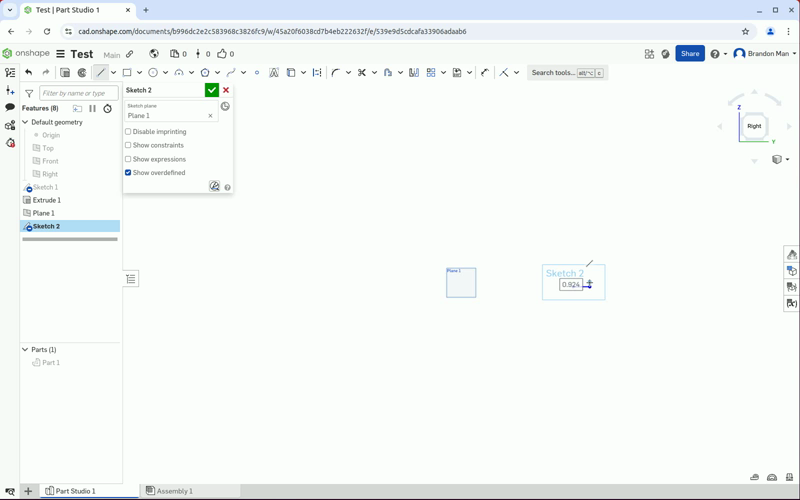
mouse_move(589, 282)
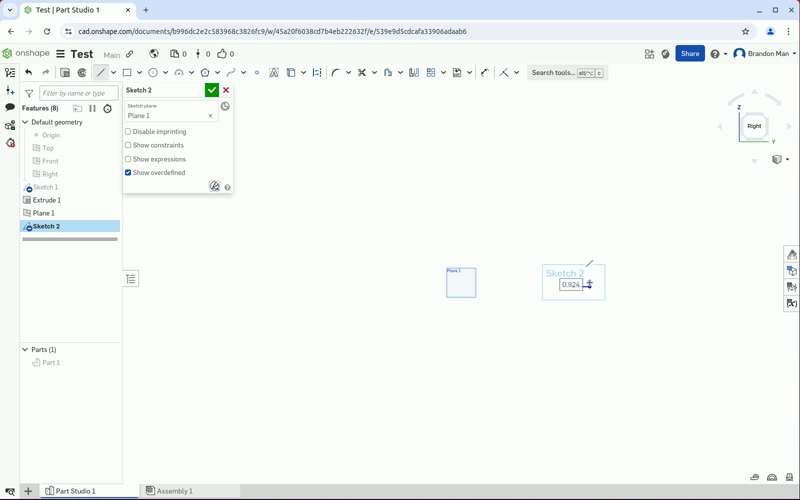
mouse_move(573, 282)
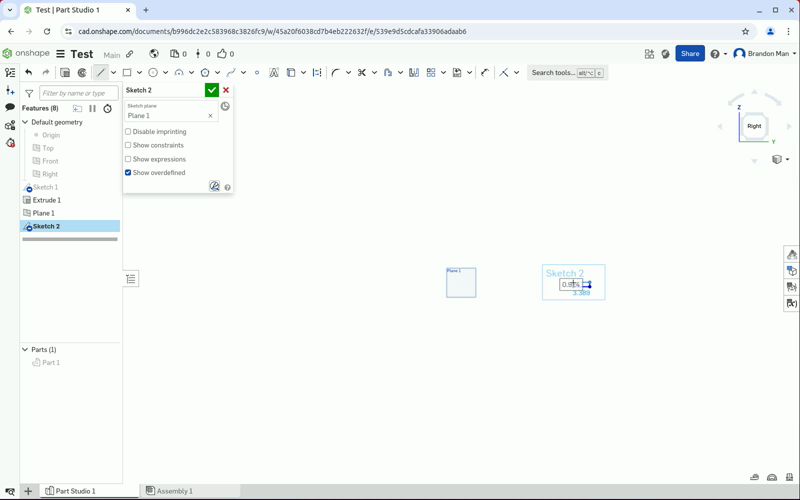
click(573, 282)
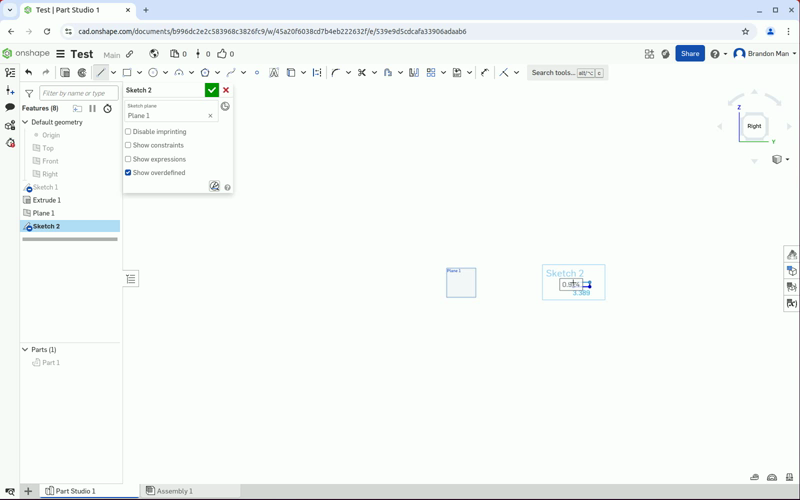
key_up(shift)
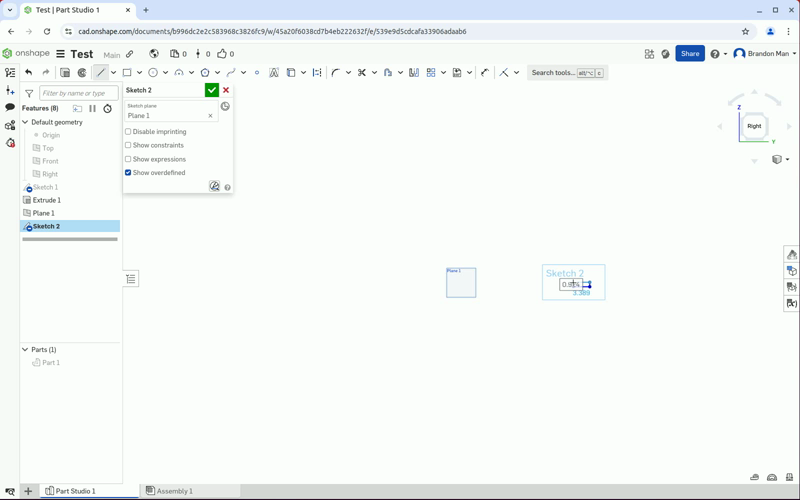
mouse_move(589, 282)
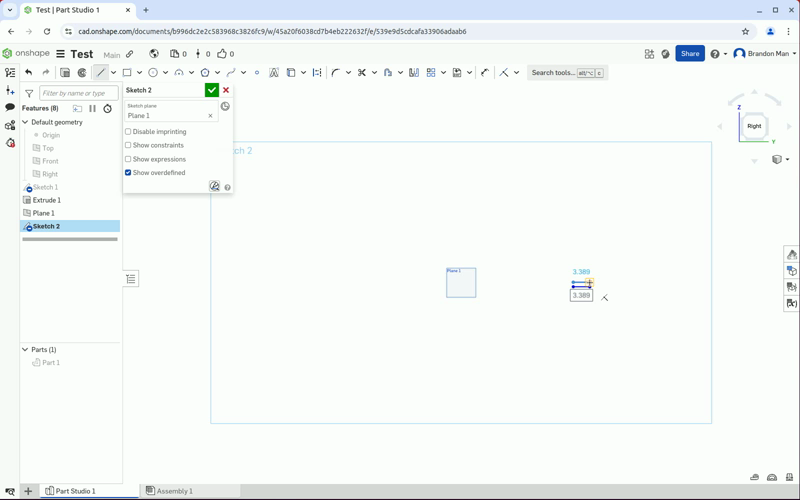
key_down(shift)
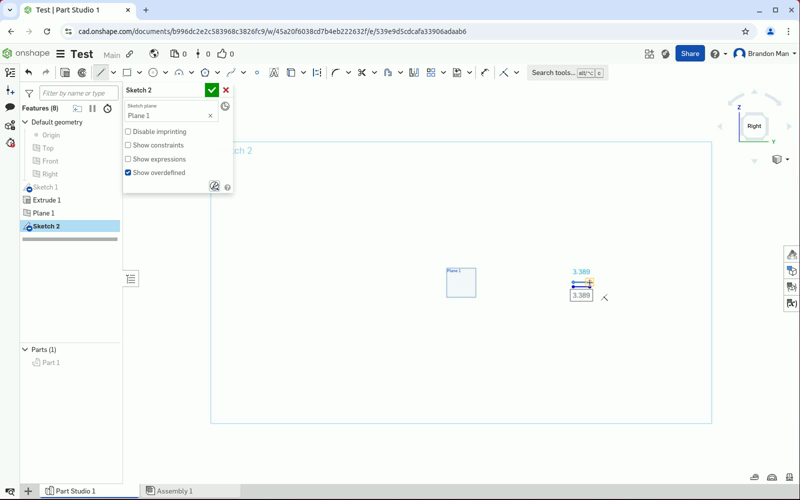
mouse_move(573, 286)
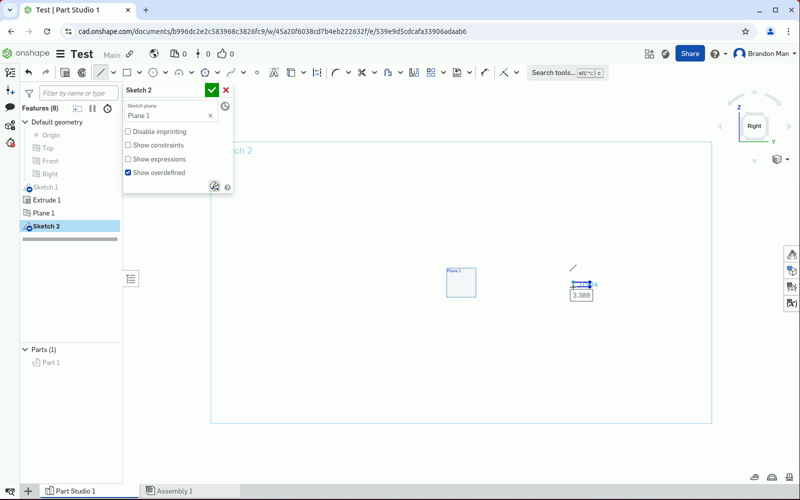
scroll(6)
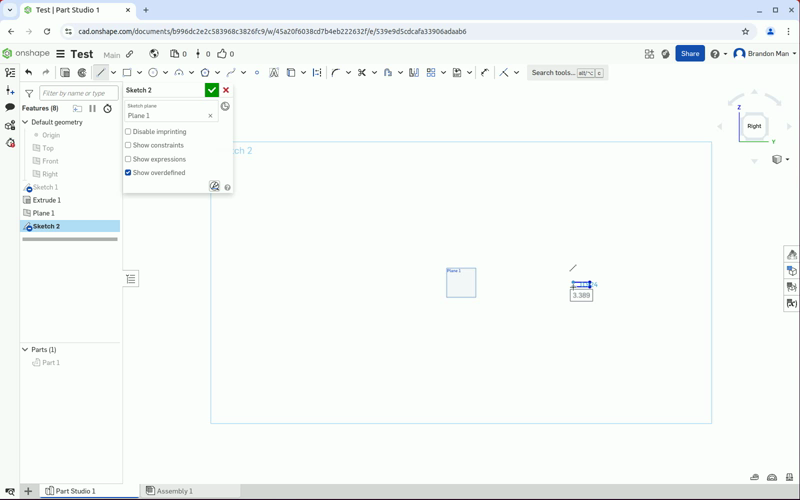
scroll(6)
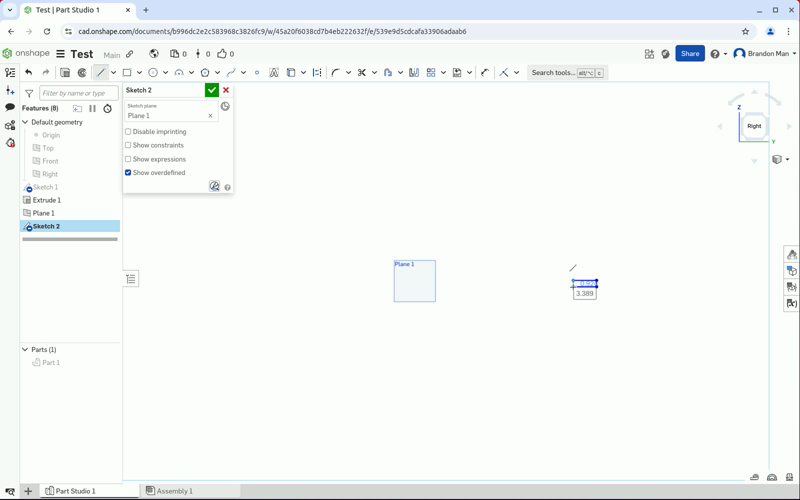
scroll(6)
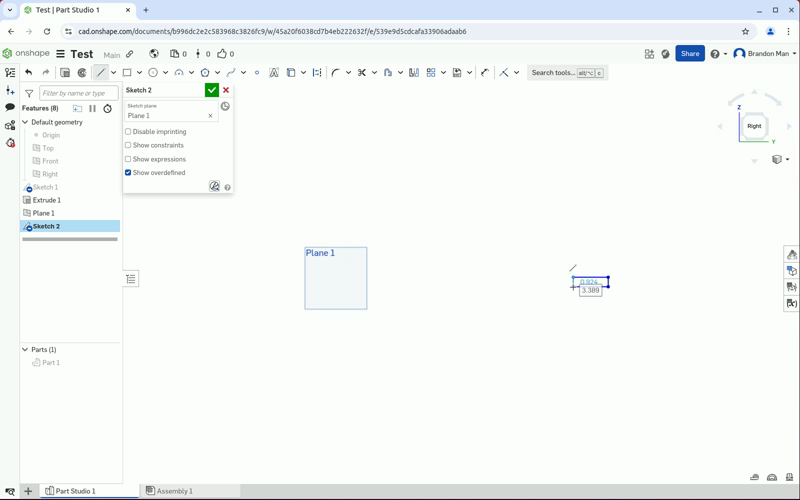
scroll(6)
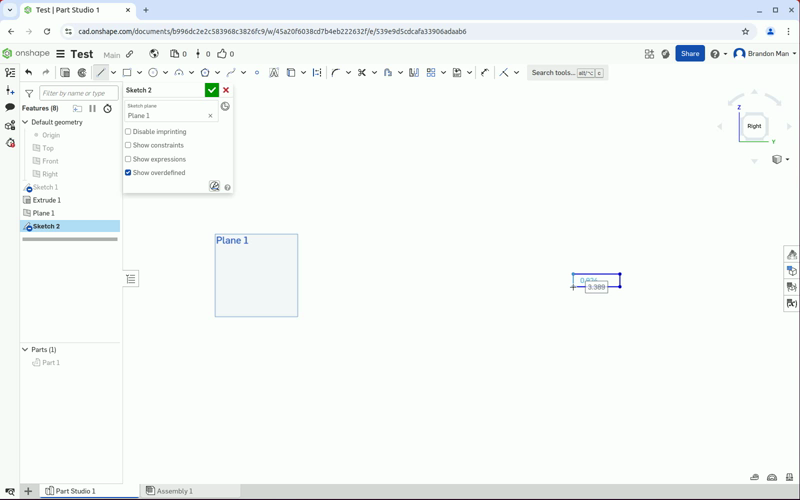
scroll(6)
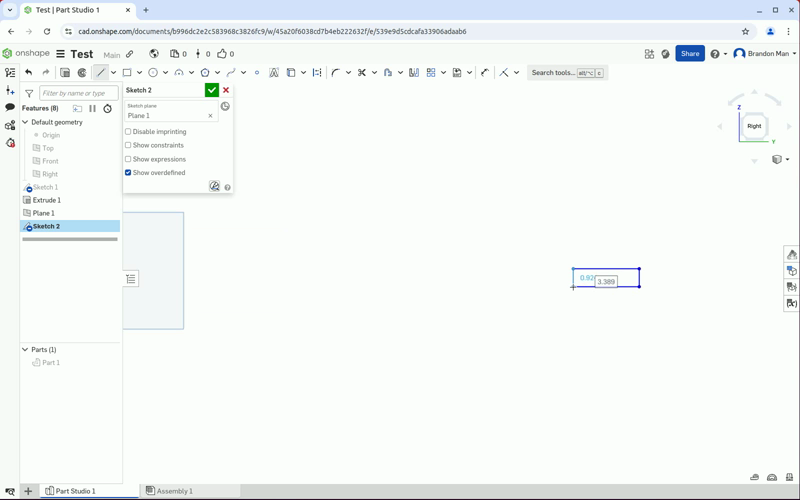
scroll(6)
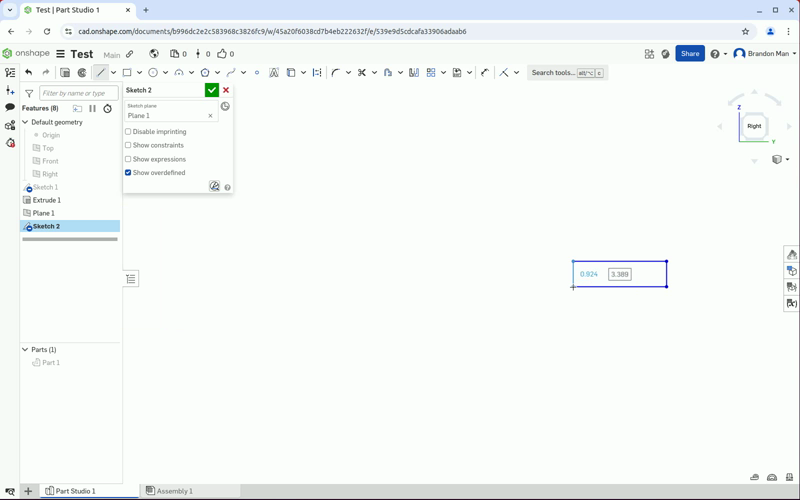
scroll(6)
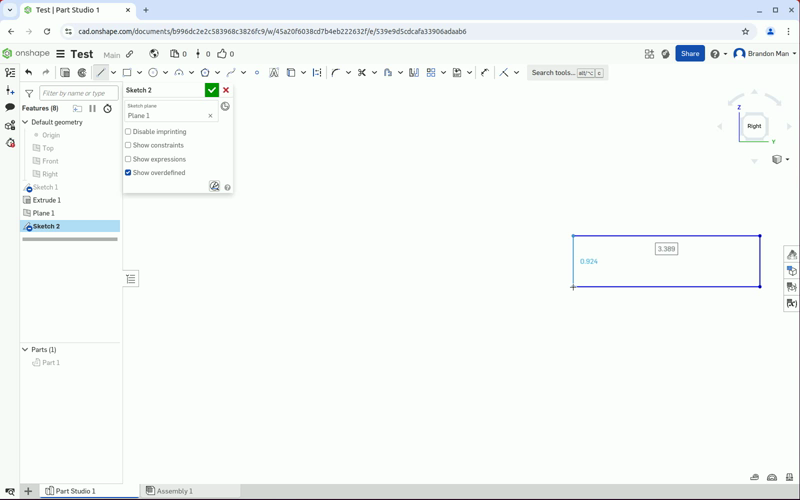
key_up(shift)
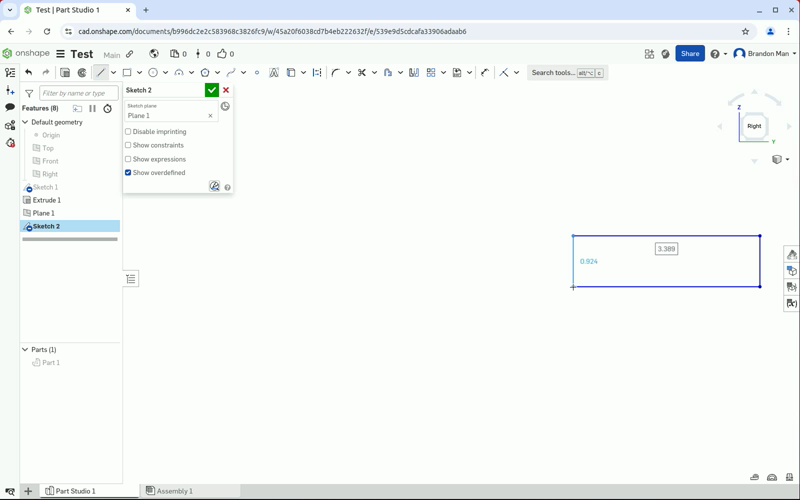
click(573, 286)
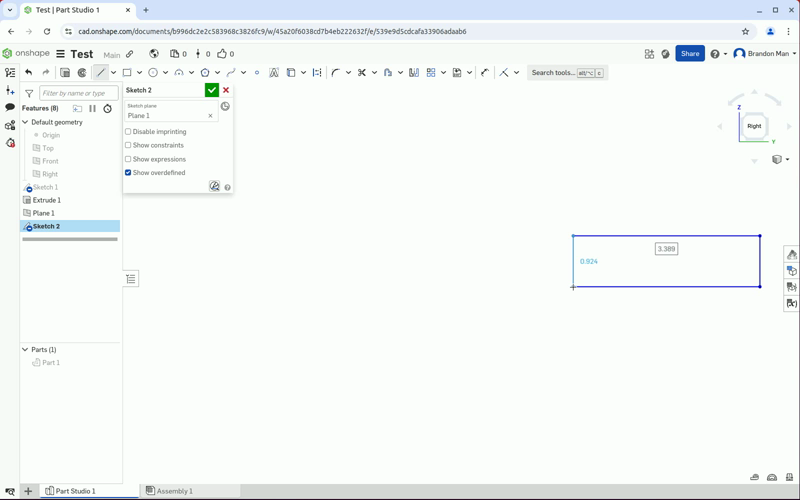
scroll(-6)
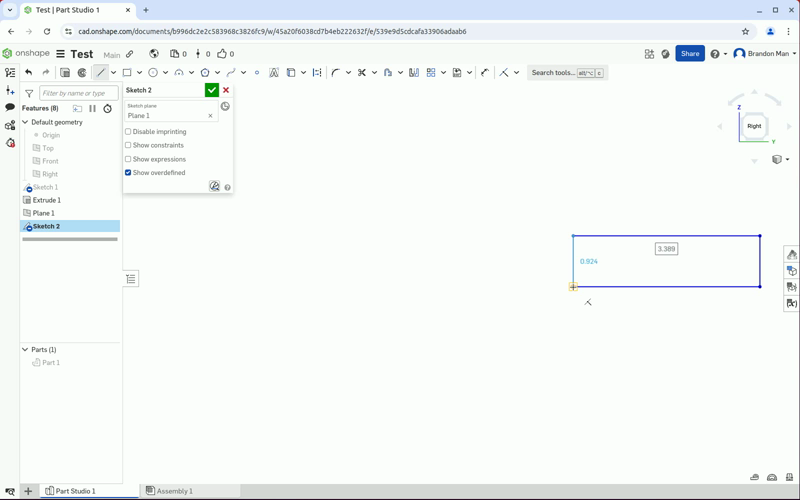
scroll(-6)
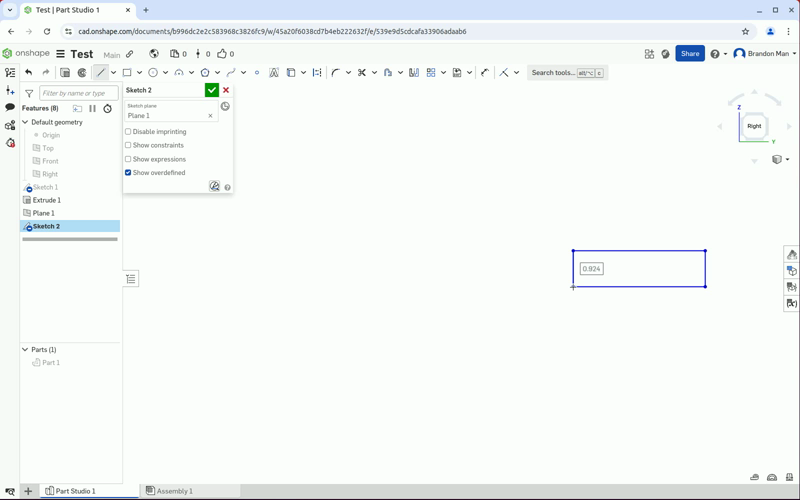
scroll(-6)
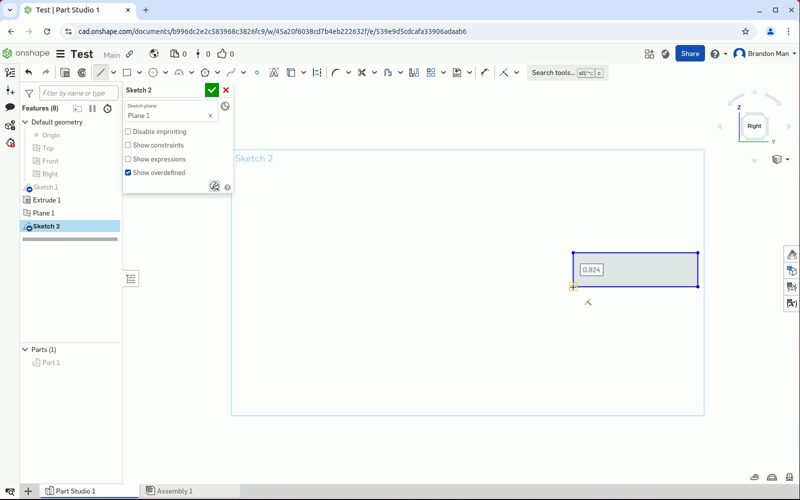
scroll(-6)
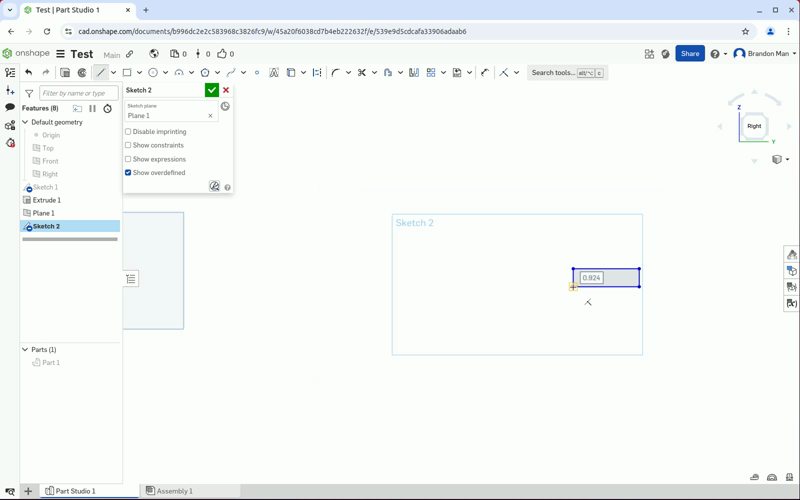
scroll(-6)
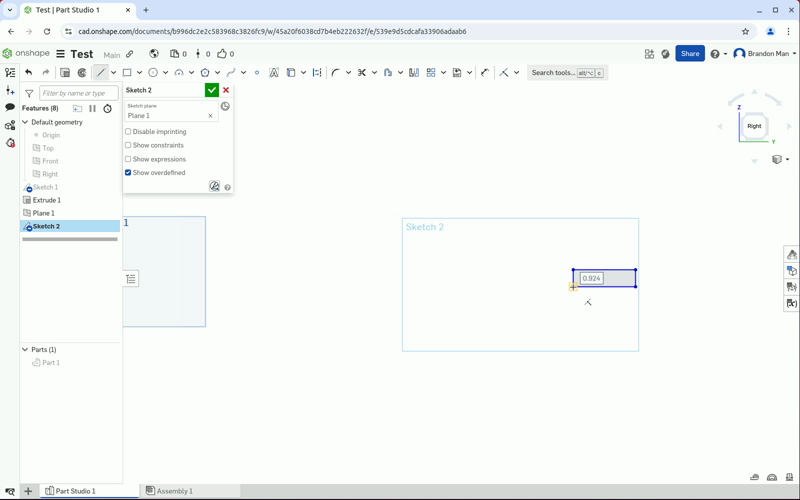
scroll(-6)
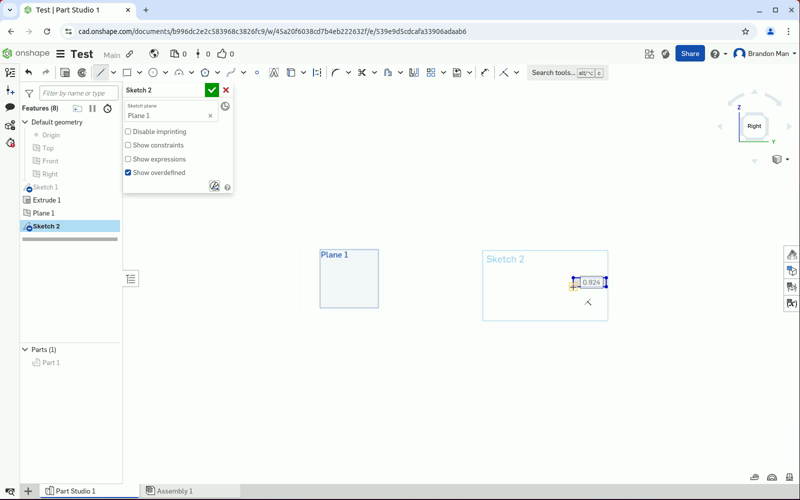
scroll(-6)
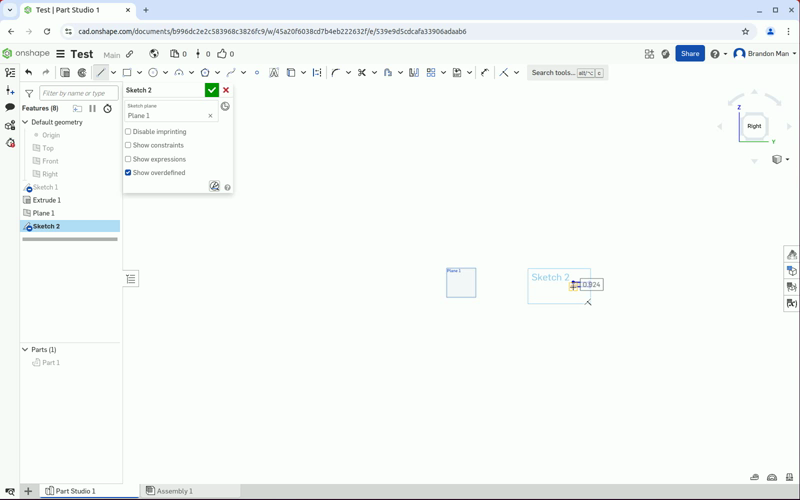
key(esc)
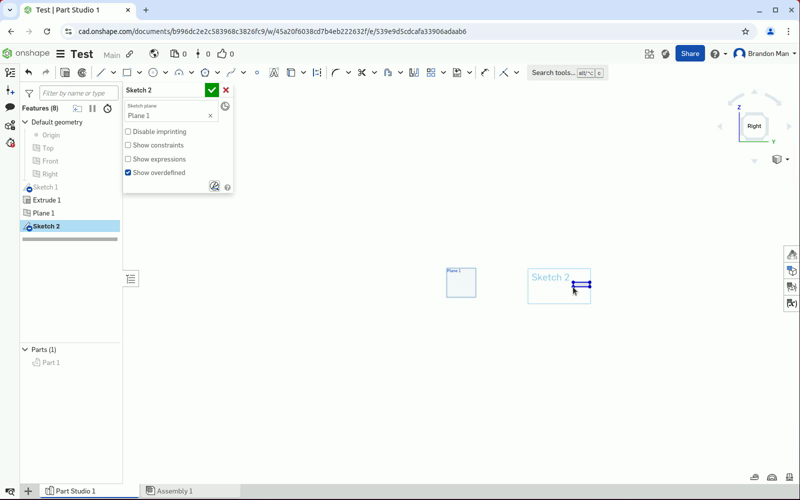
mouse_move(581, 284)
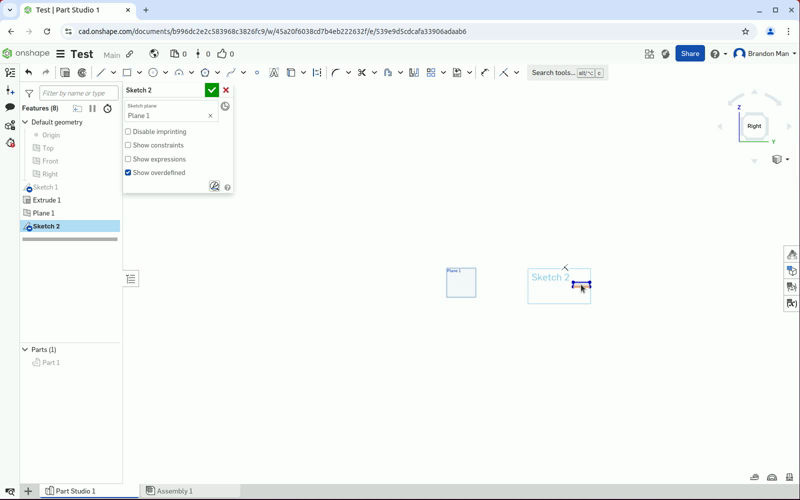
scroll(6)
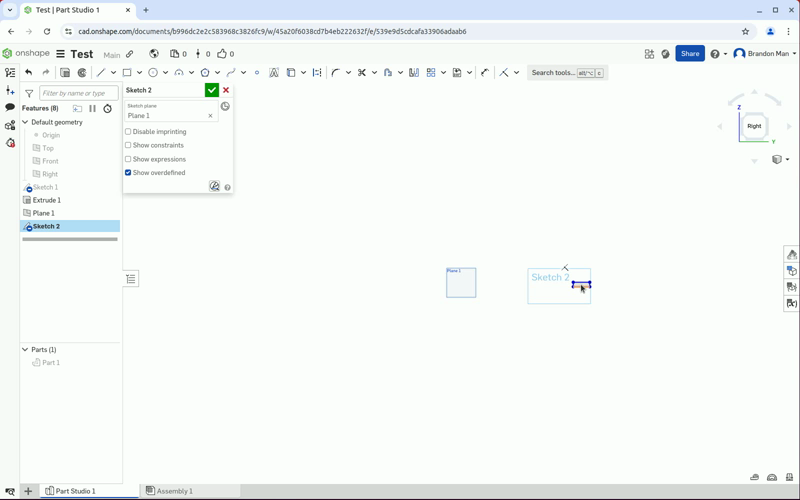
scroll(6)
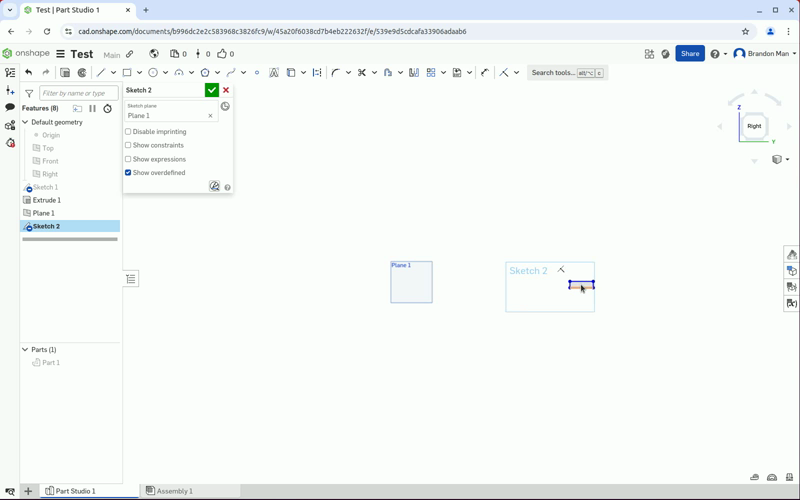
scroll(6)
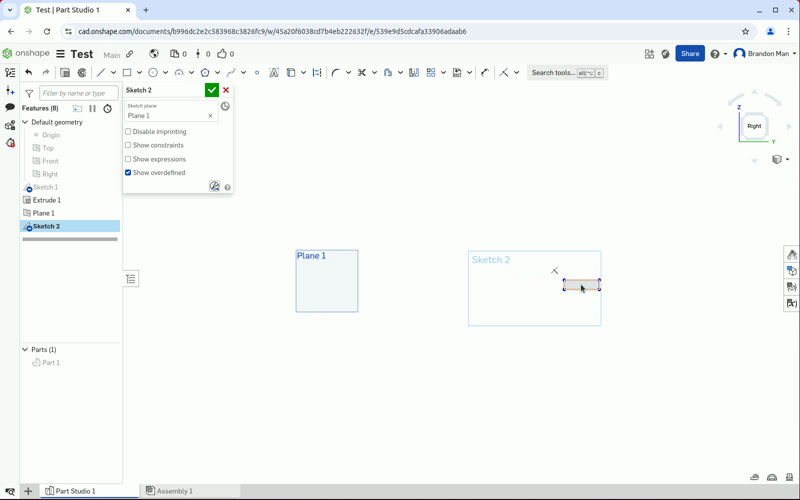
scroll(6)
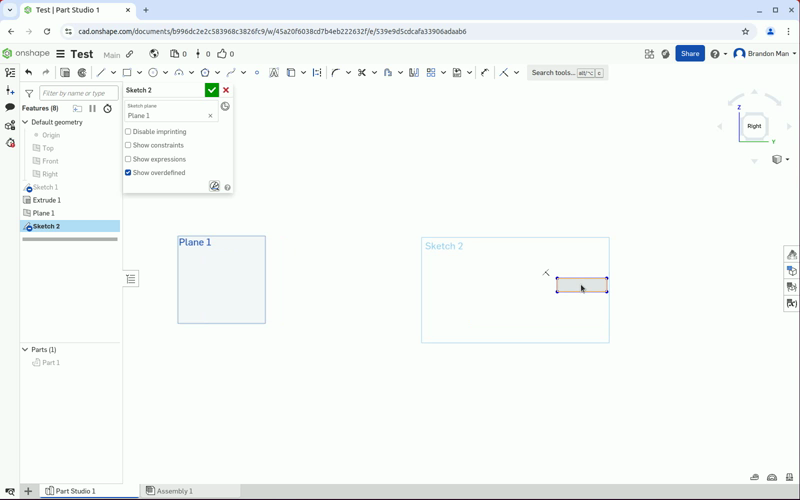
scroll(6)
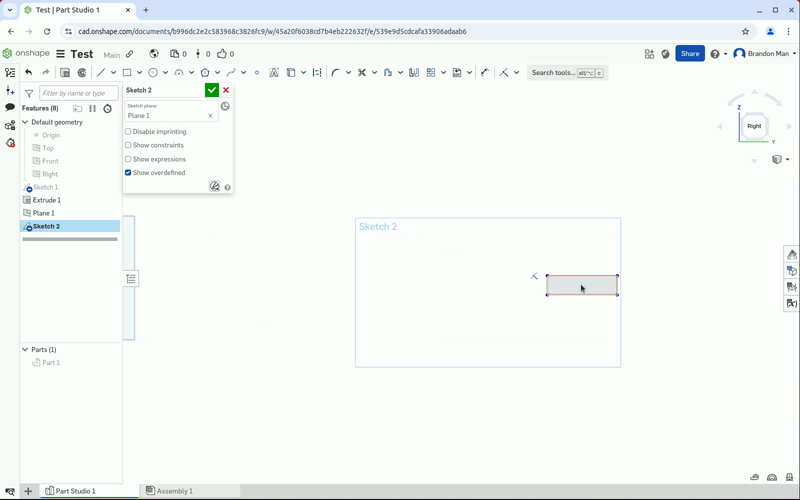
scroll(6)
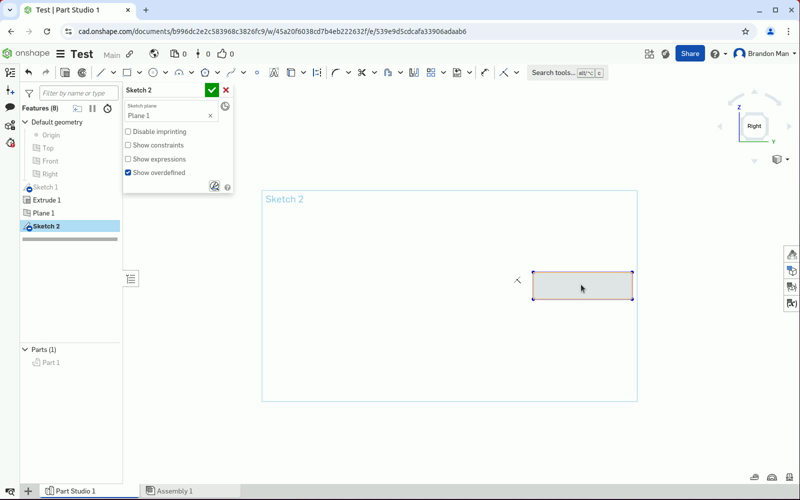
scroll(6)
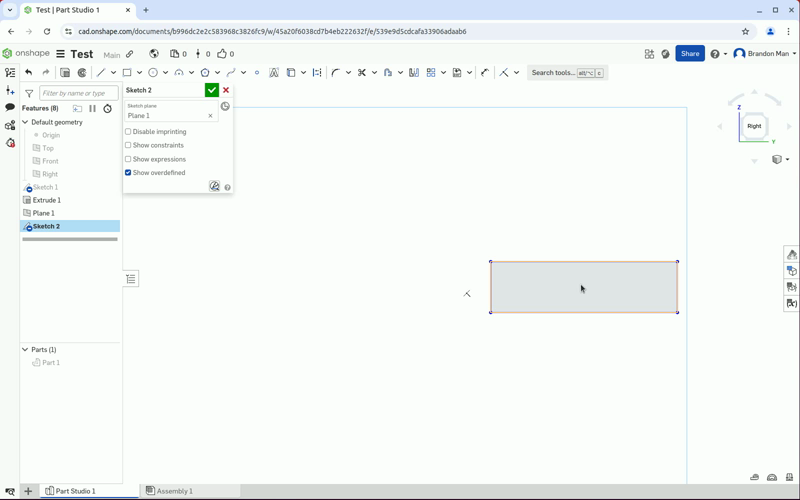
click(581, 284)
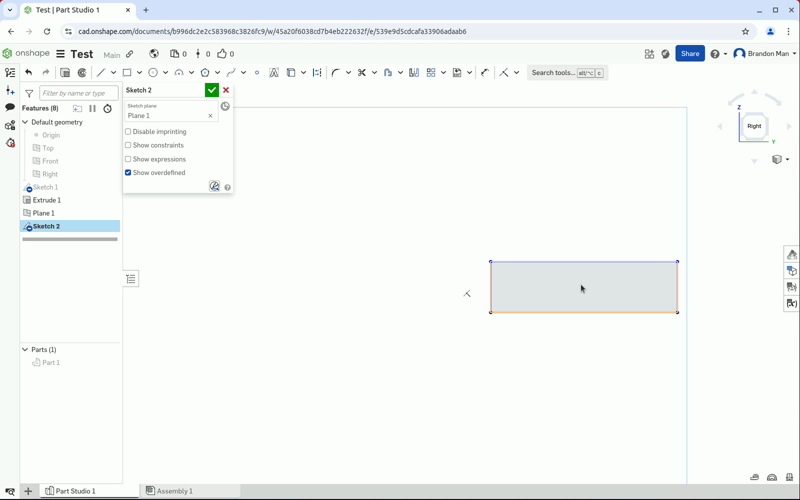
scroll(-6)
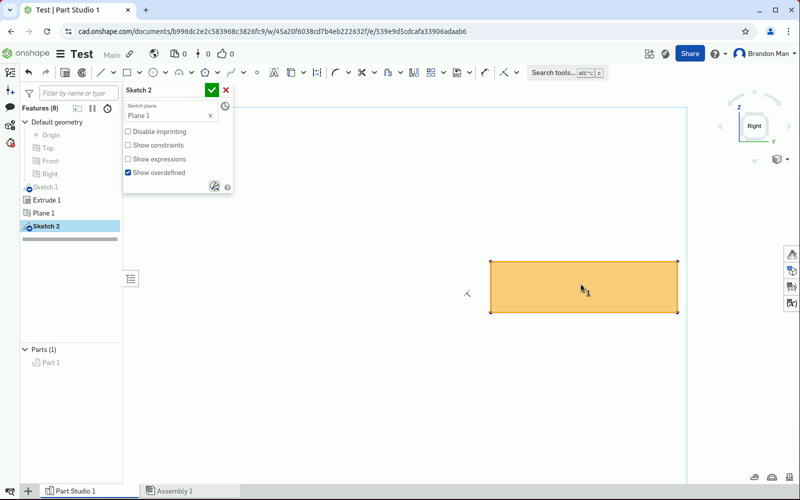
scroll(-6)
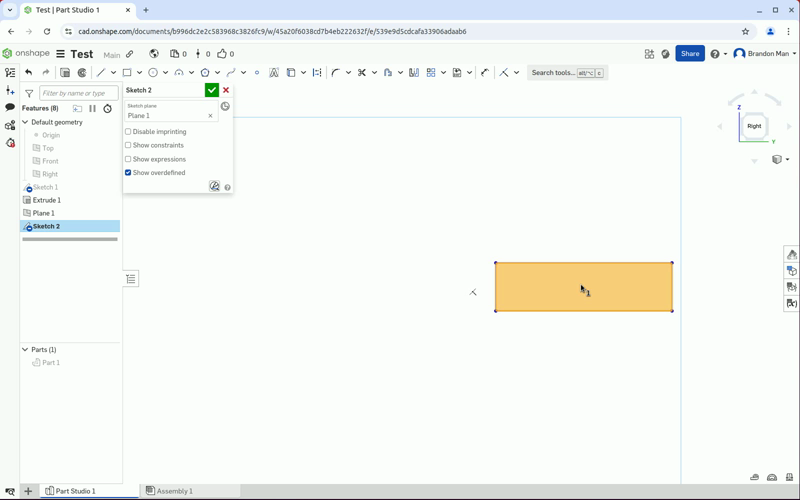
scroll(-6)
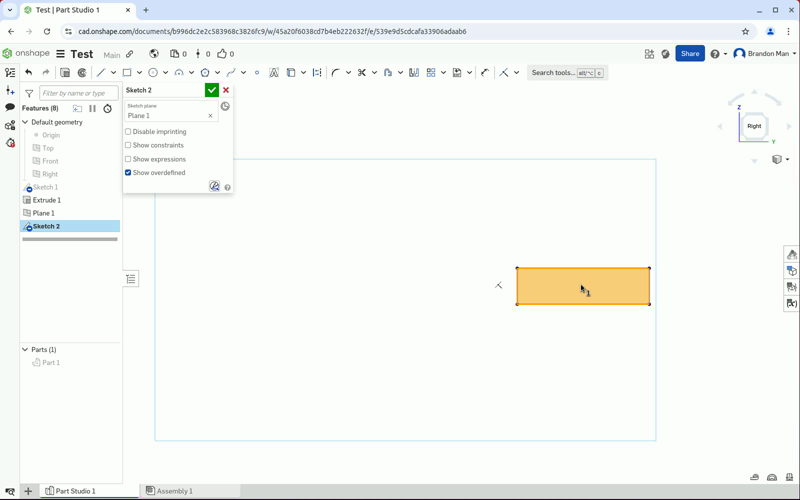
scroll(-6)
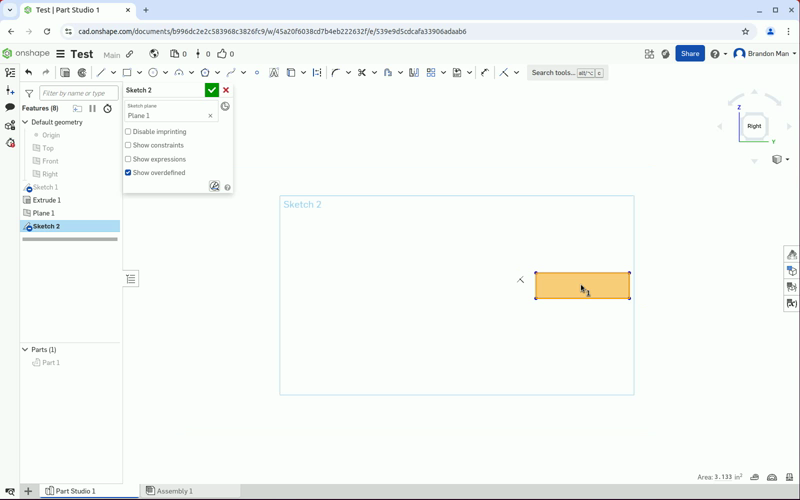
scroll(-6)
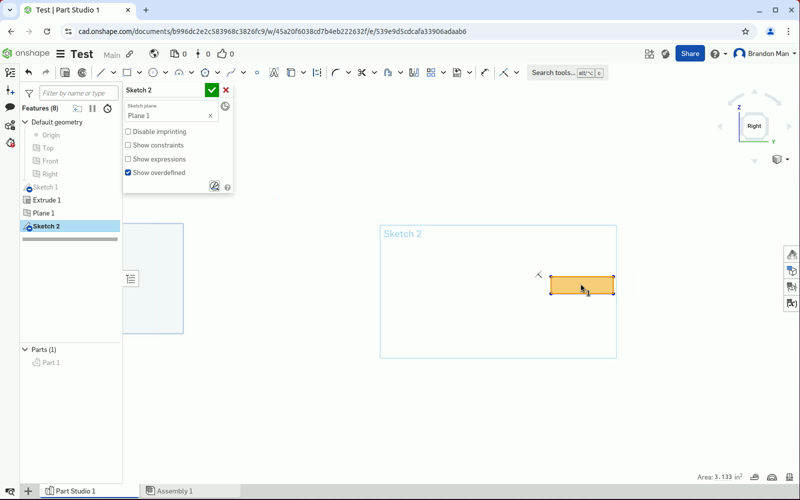
scroll(-6)
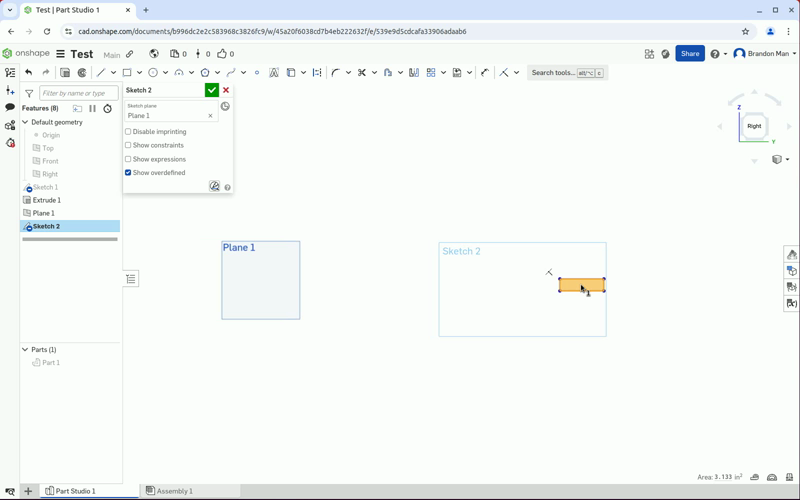
scroll(-6)
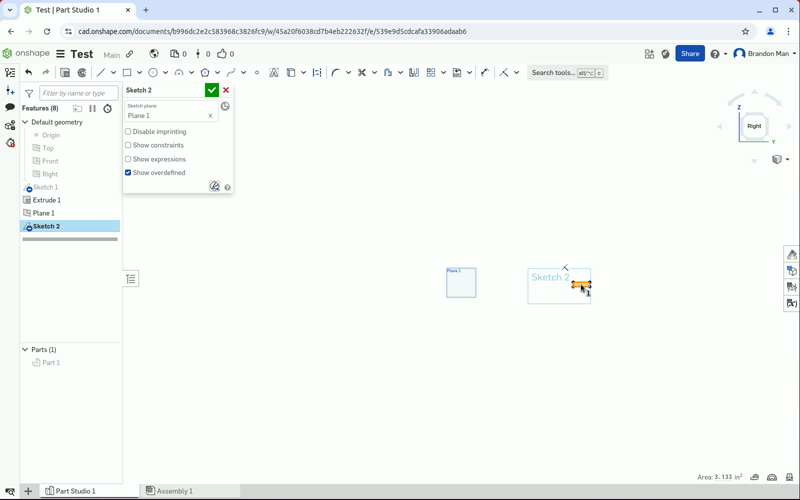
mouse_move(73, 352)
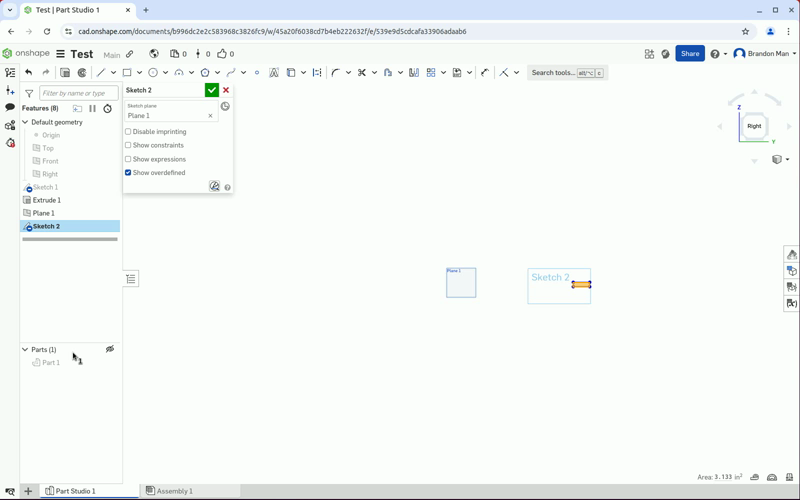
key(shift+y)
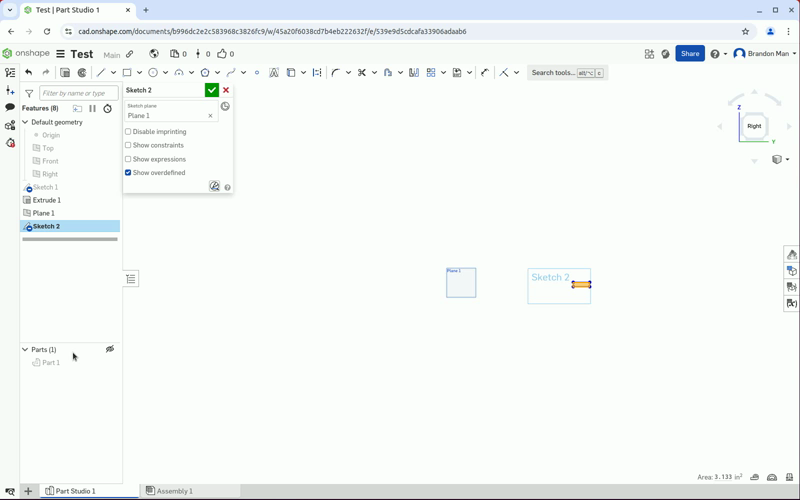
key(shift+e)
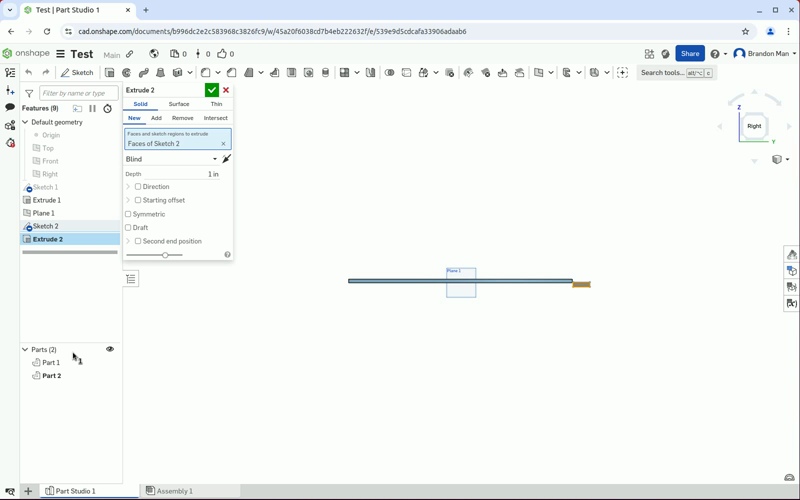
mouse_move(143, 106)
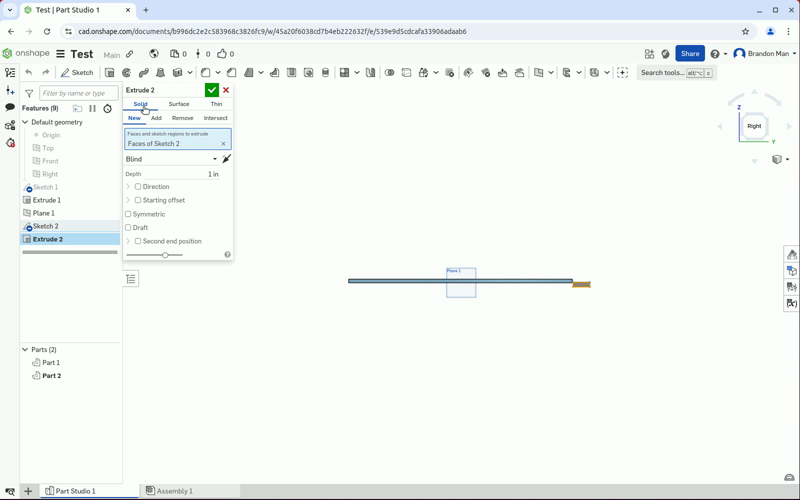
click(143, 106)
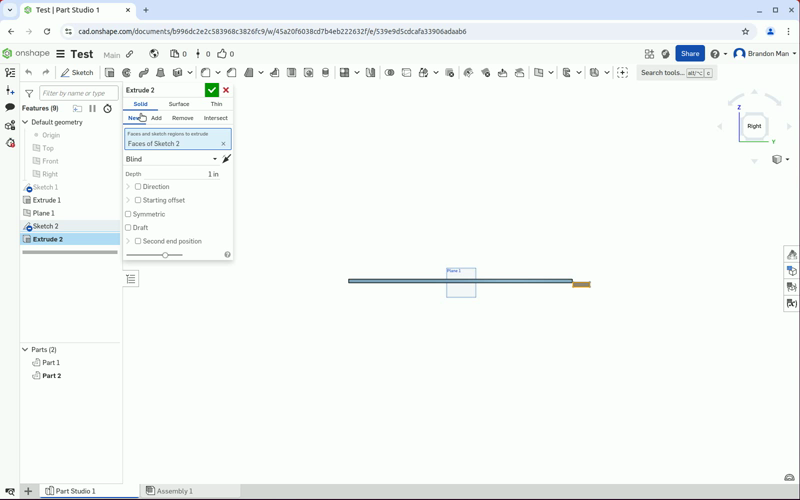
mouse_move(137, 120)
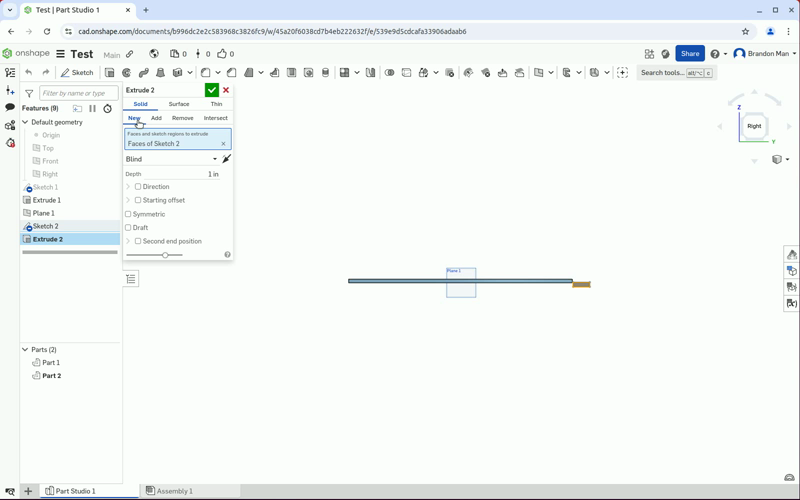
click(137, 120)
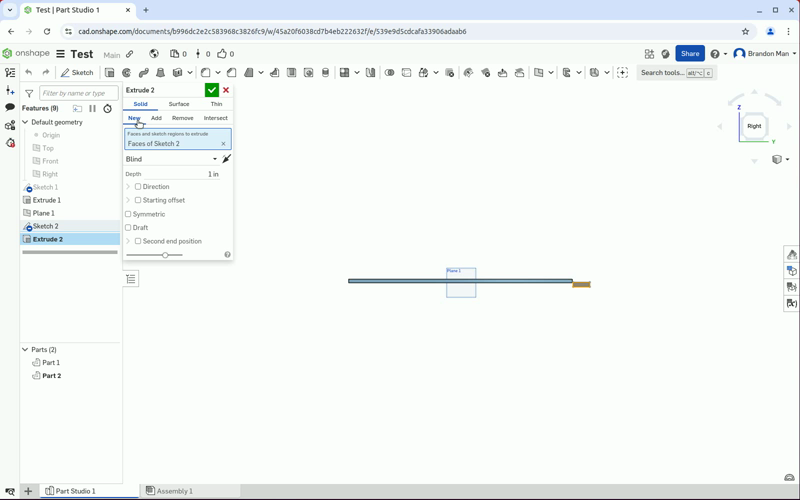
key(tab, 4)
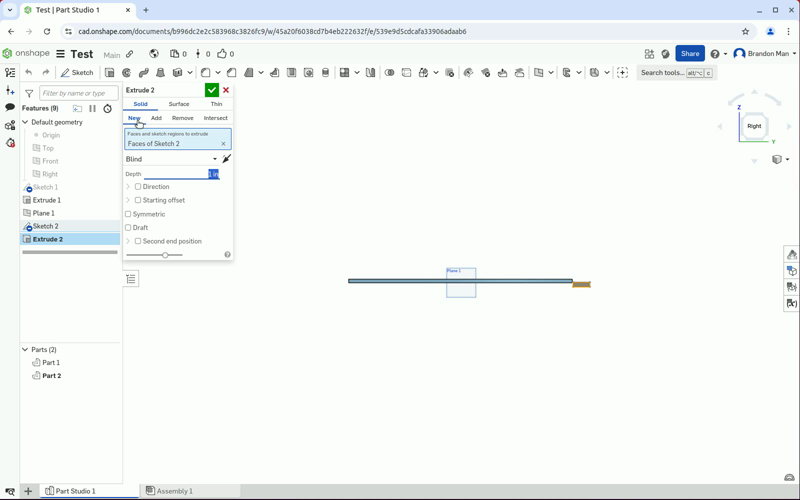
text(0.963)
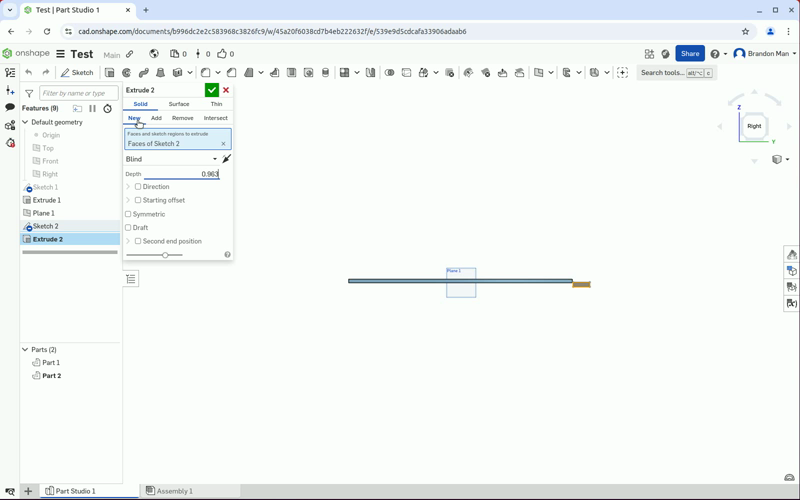
key(enter)
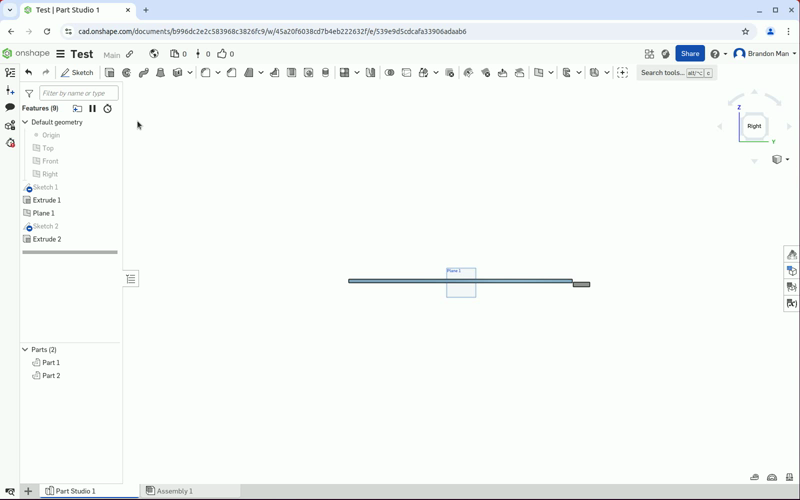
key(shift+h)
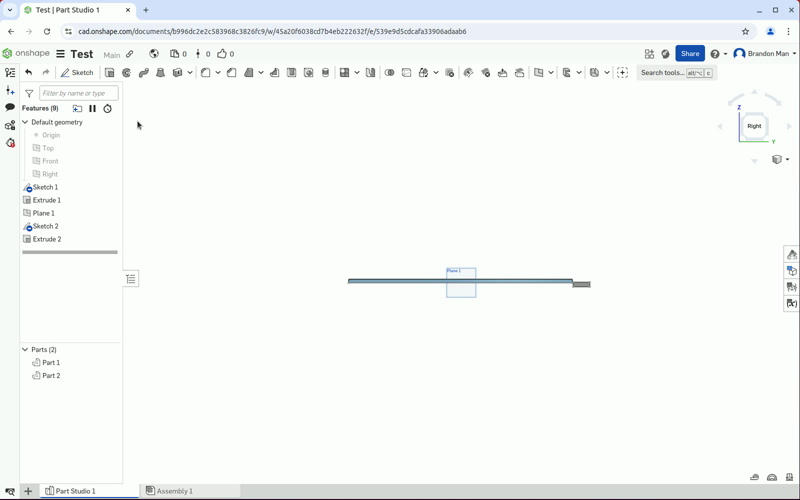
key(shift+h)
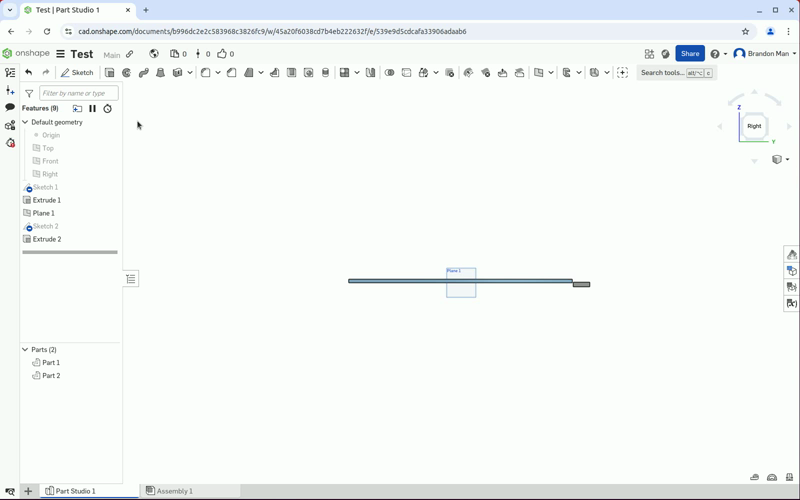
mouse_move(73, 189)
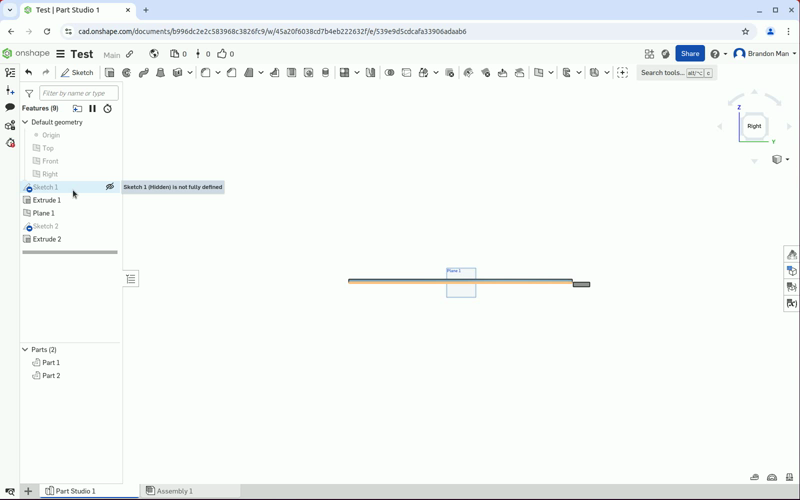
click(73, 189)
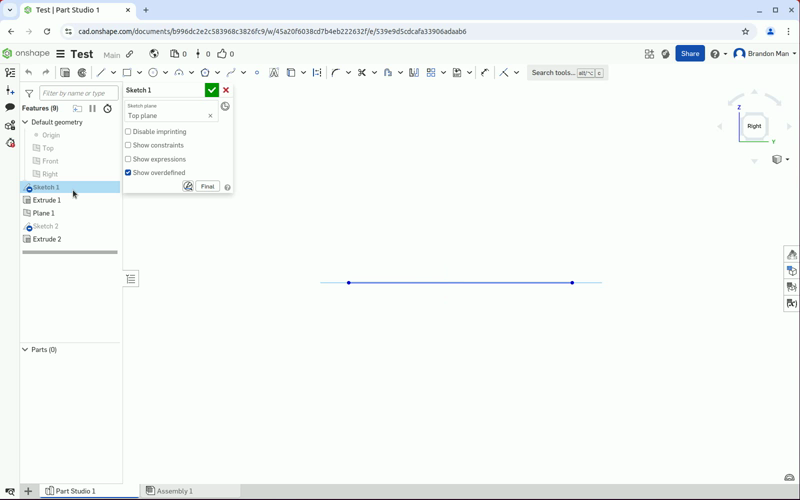
mouse_move(229, 92)
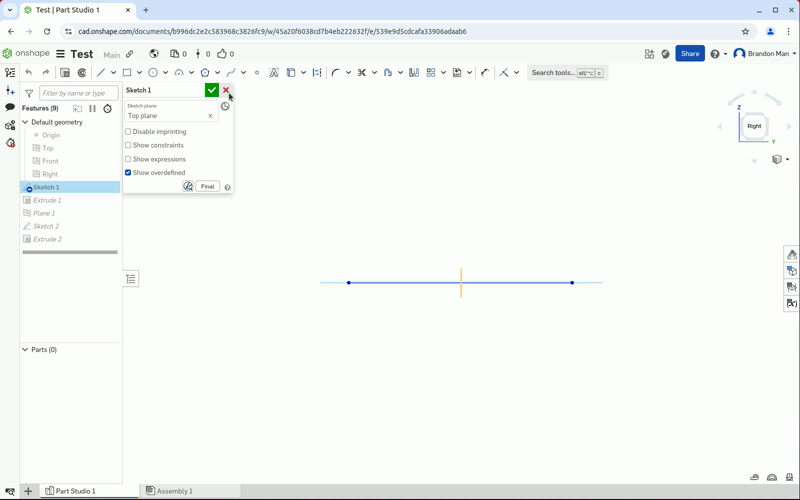
click(229, 92)
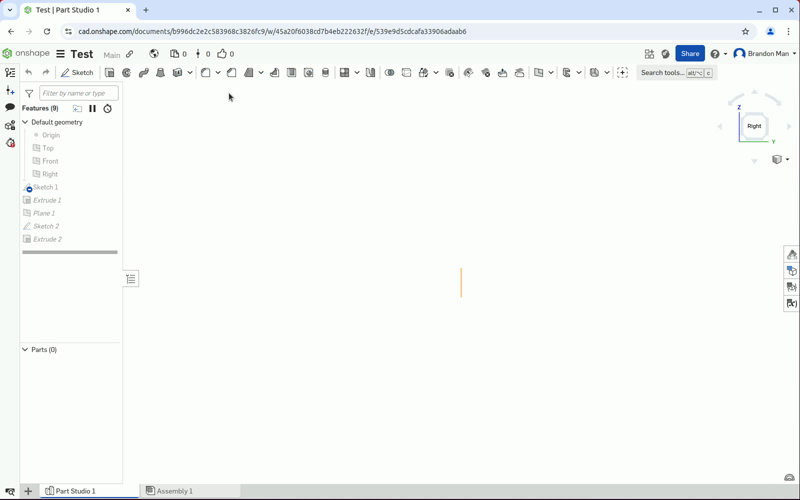
key(shift+s)
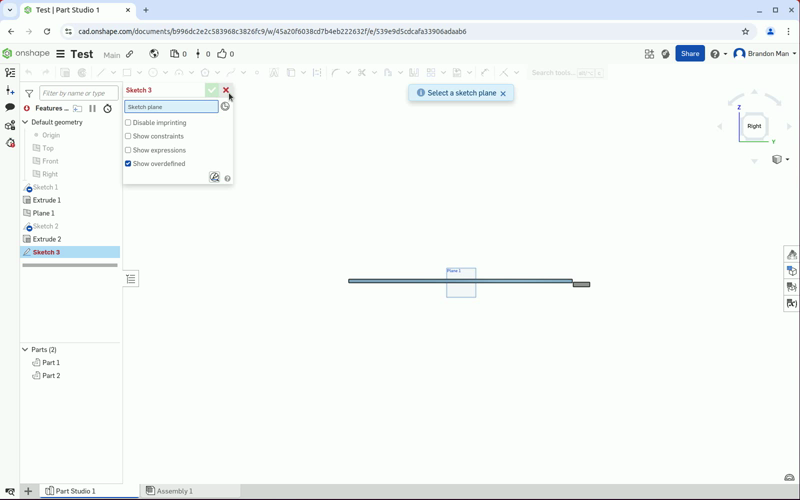
mouse_move(73, 215)
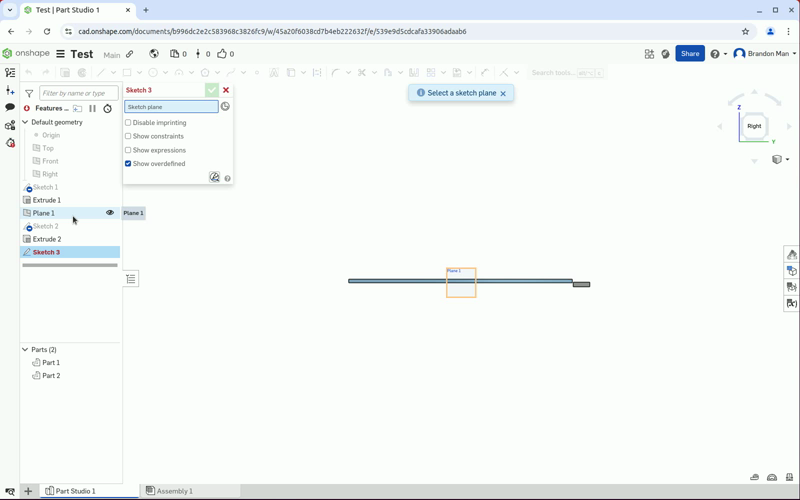
click(73, 215)
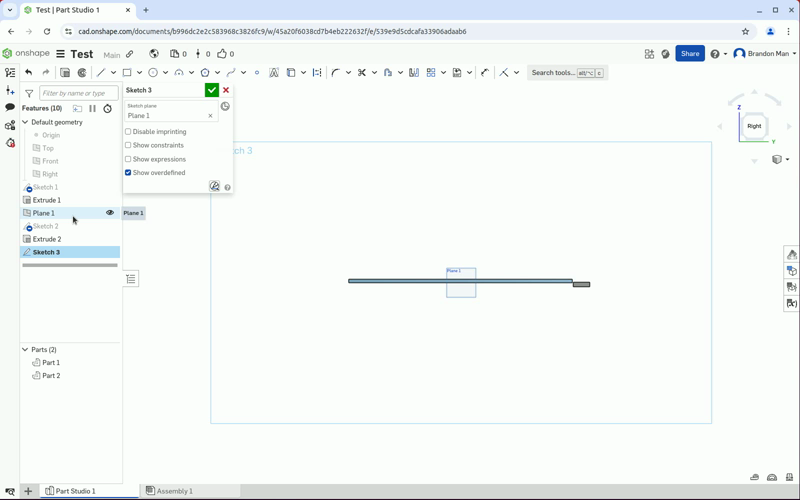
mouse_move(73, 352)
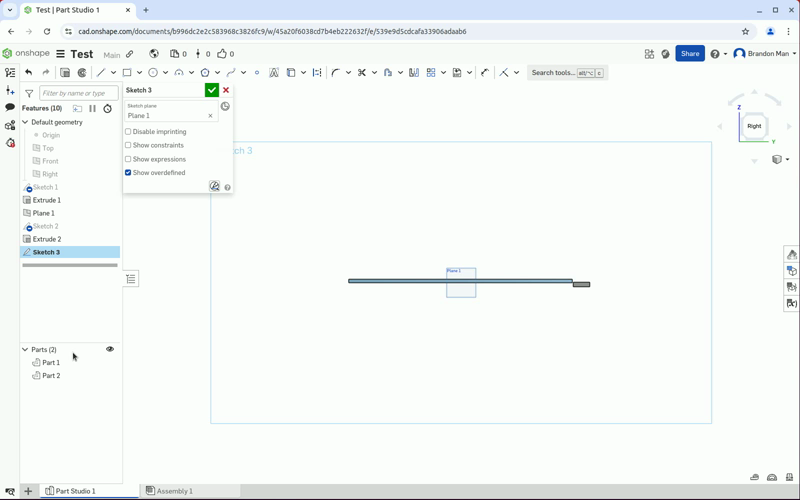
key(y)
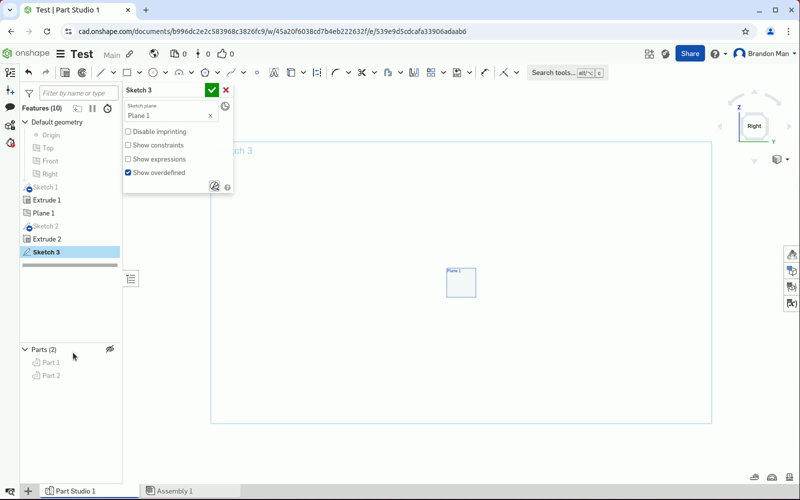
key(l)
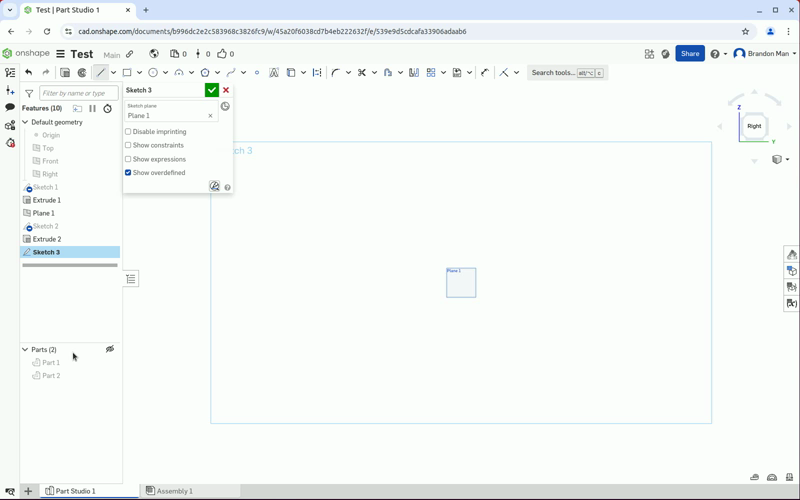
key_down(shift)
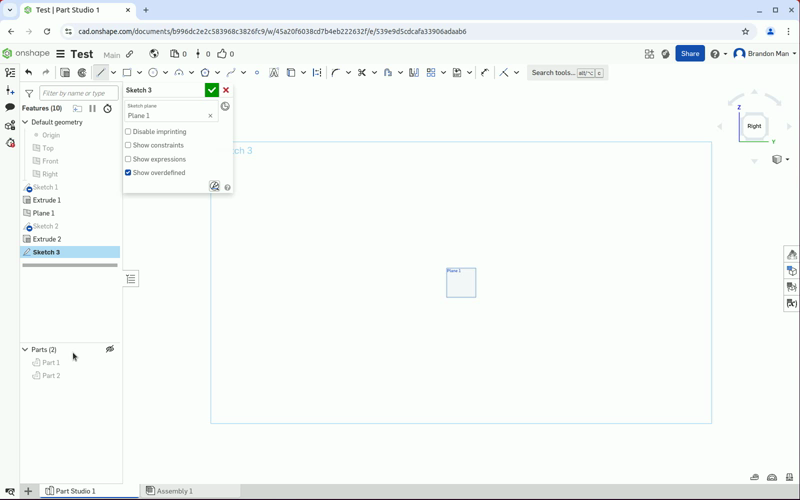
mouse_move(573, 282)
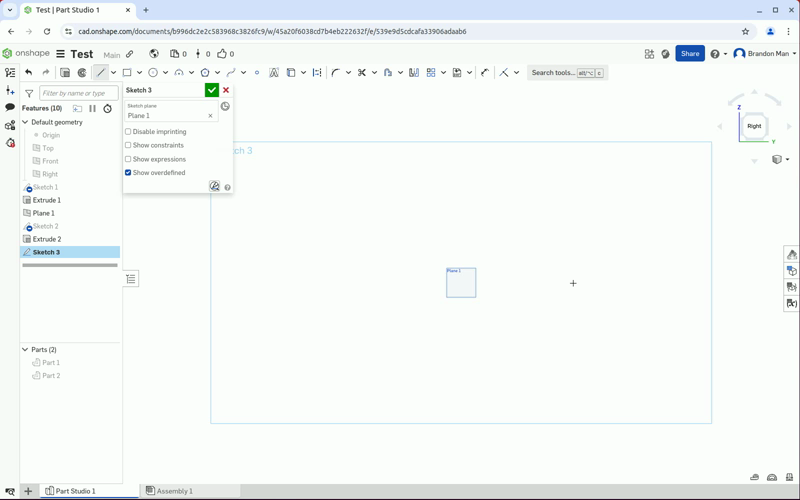
click(573, 282)
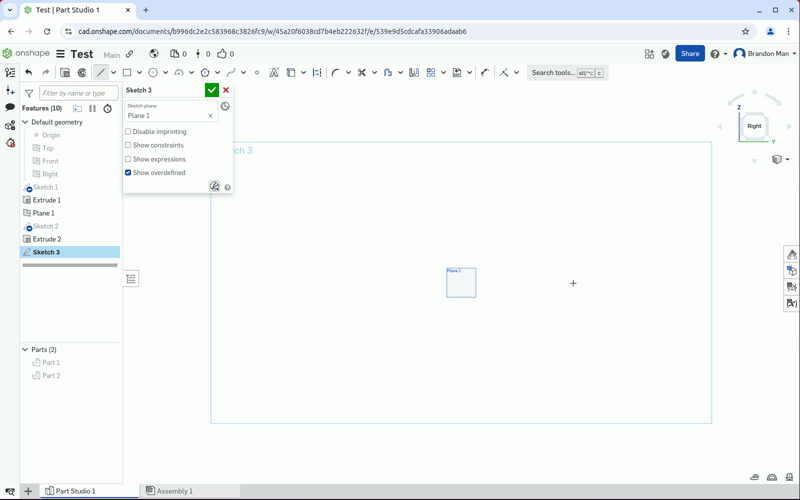
key_up(shift)
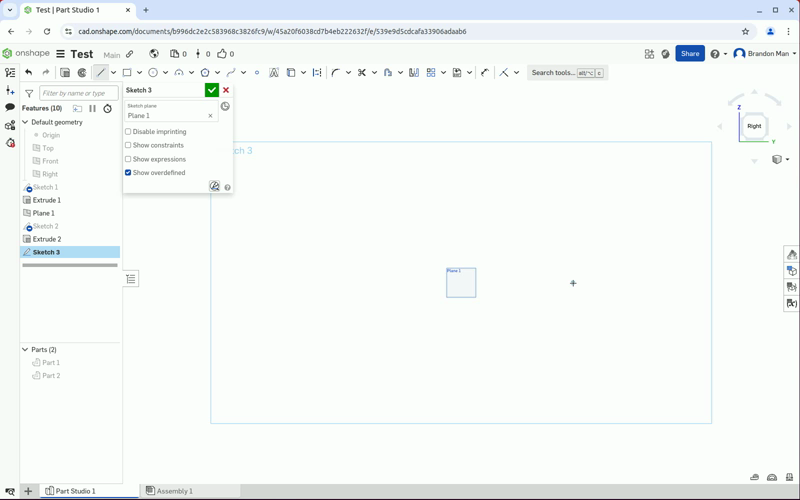
key_down(shift)
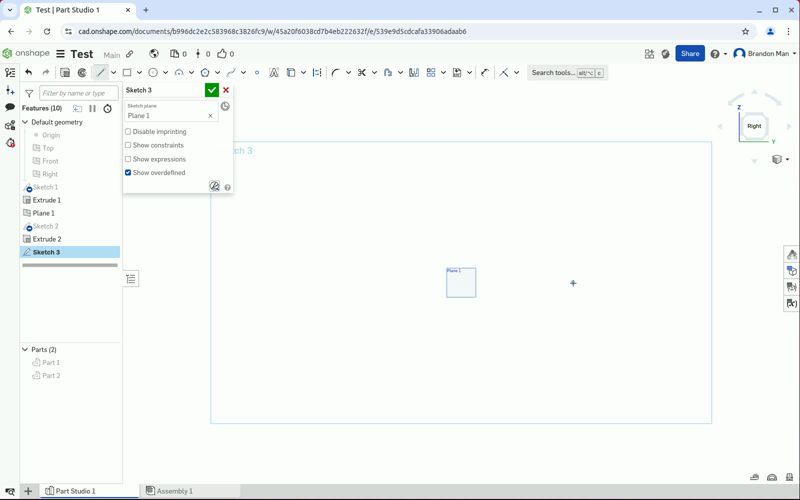
mouse_move(589, 282)
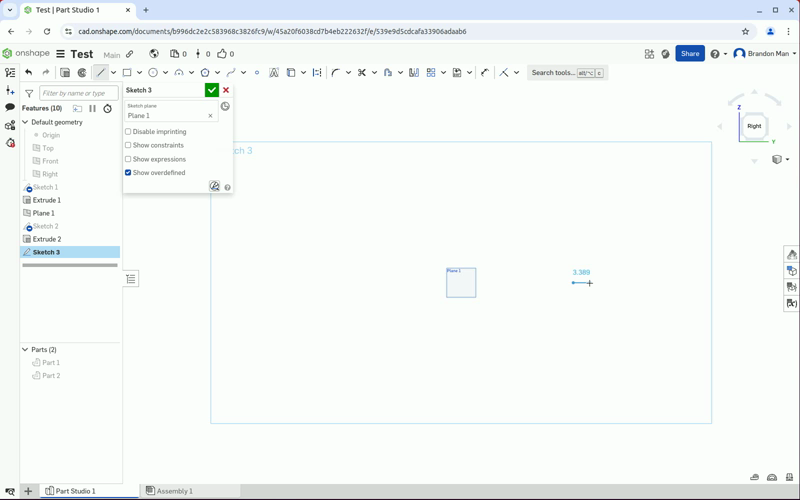
mouse_move(589, 282)
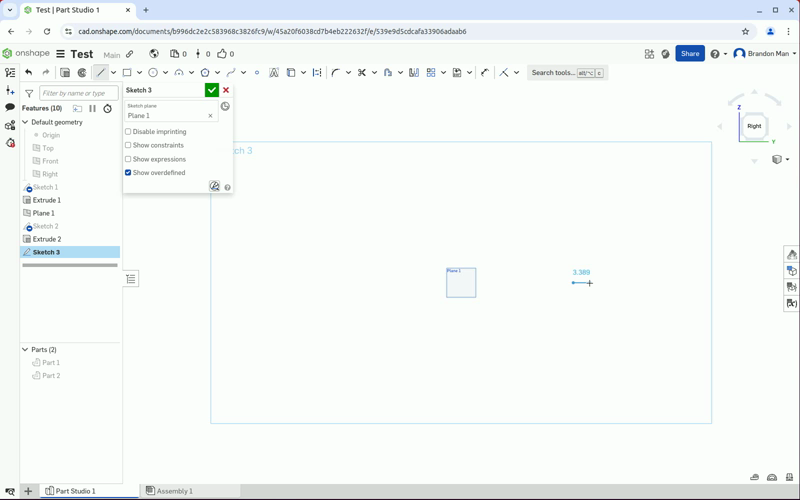
click(589, 282)
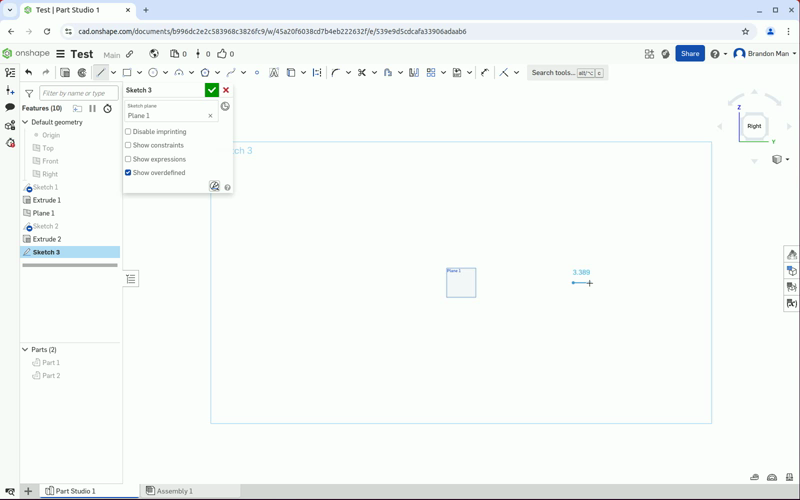
key_up(shift)
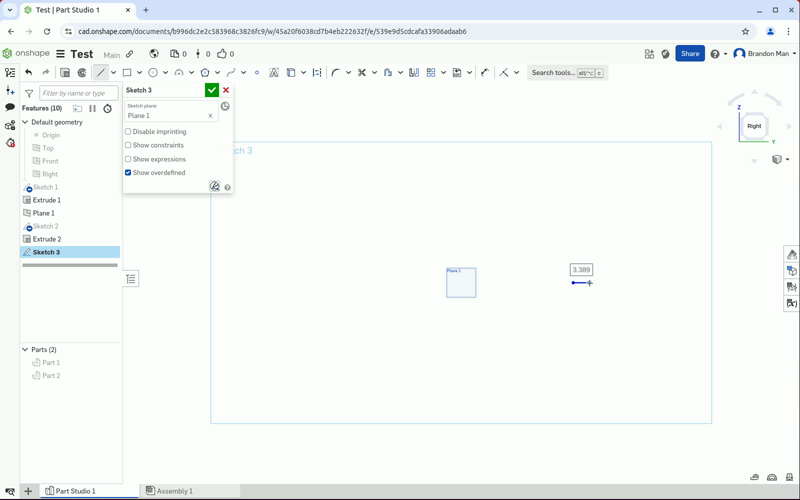
key_down(shift)
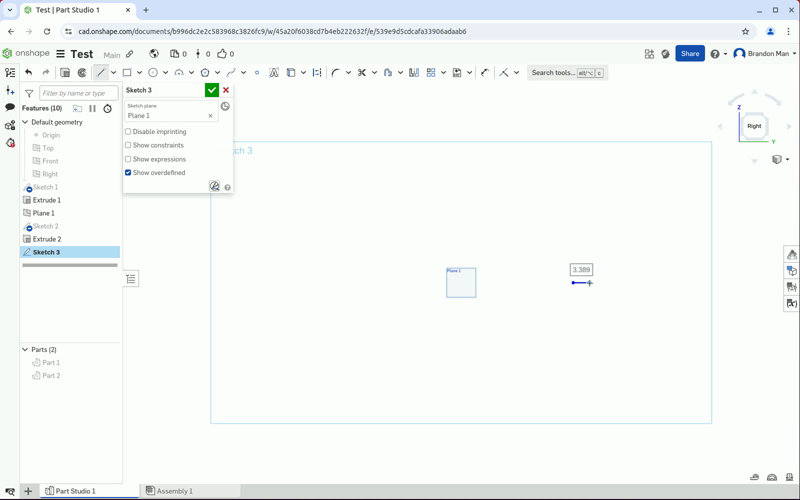
mouse_move(589, 282)
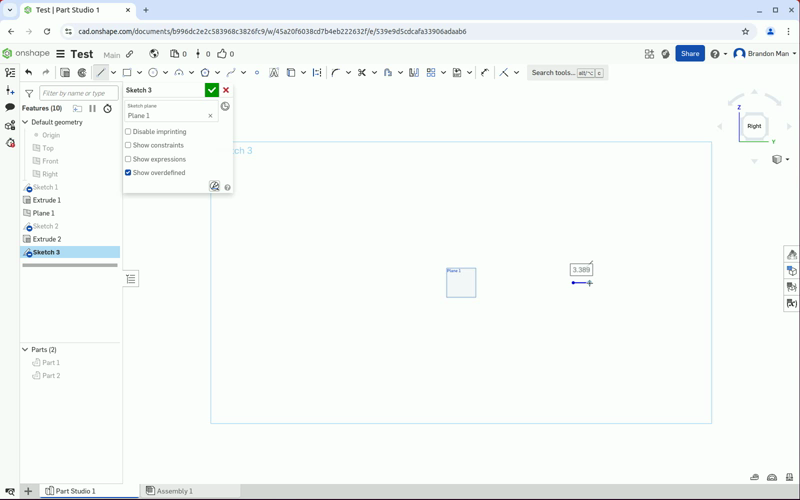
mouse_move(589, 278)
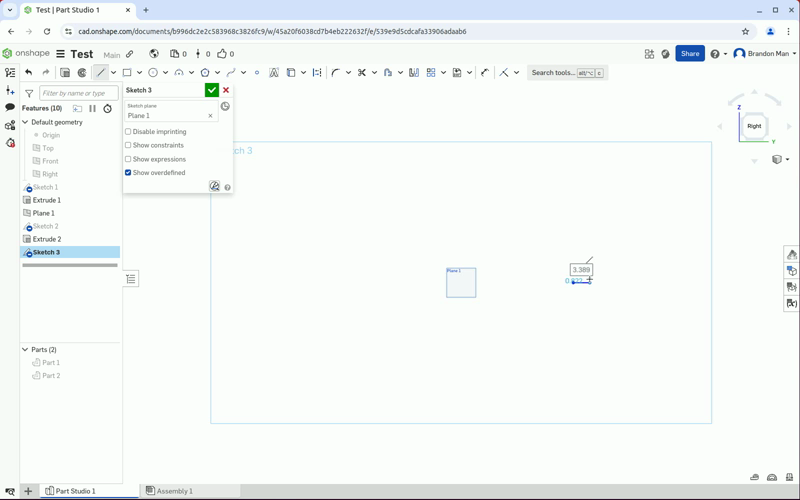
scroll(6)
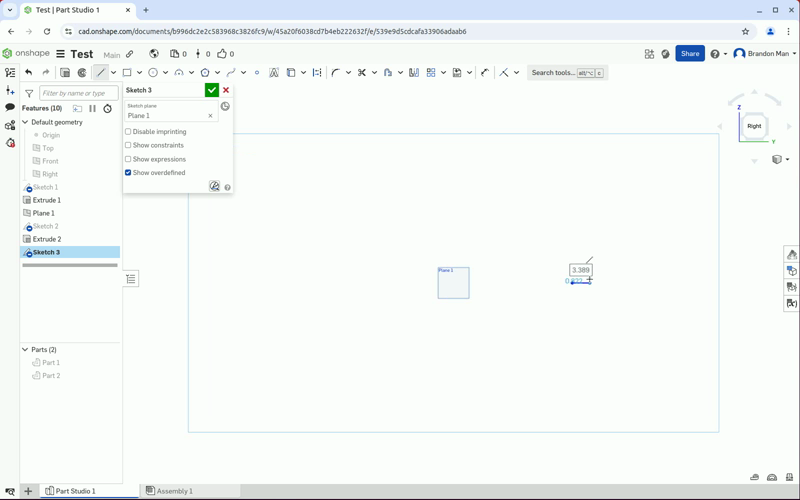
scroll(6)
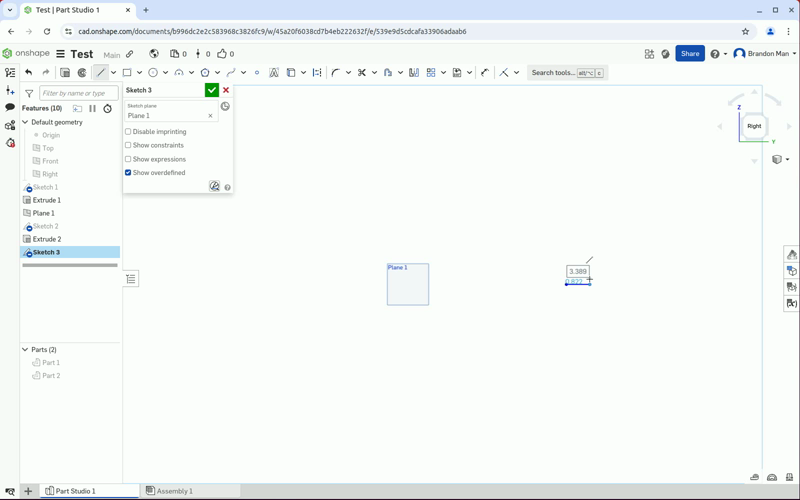
scroll(6)
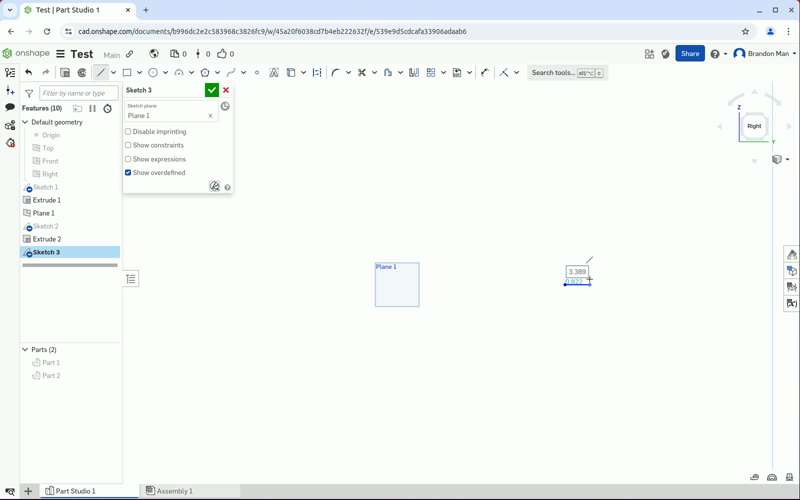
scroll(6)
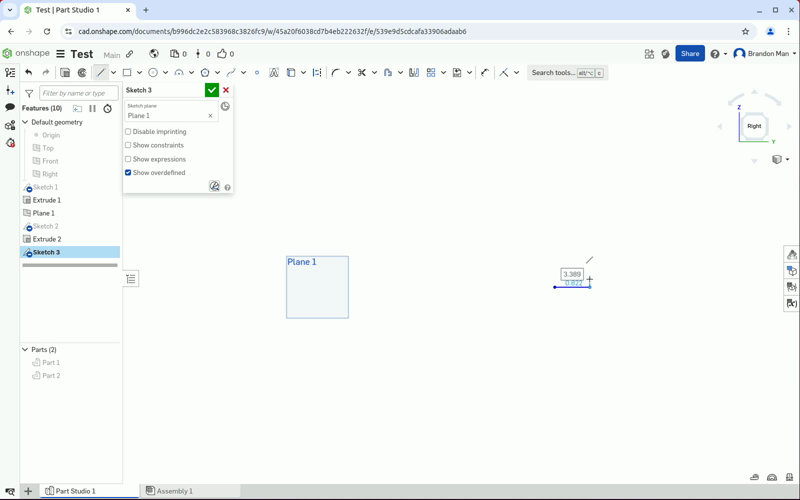
scroll(6)
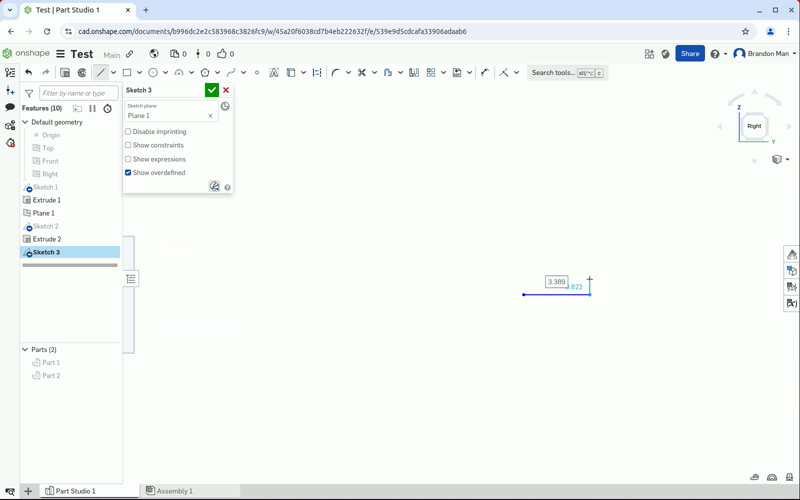
scroll(6)
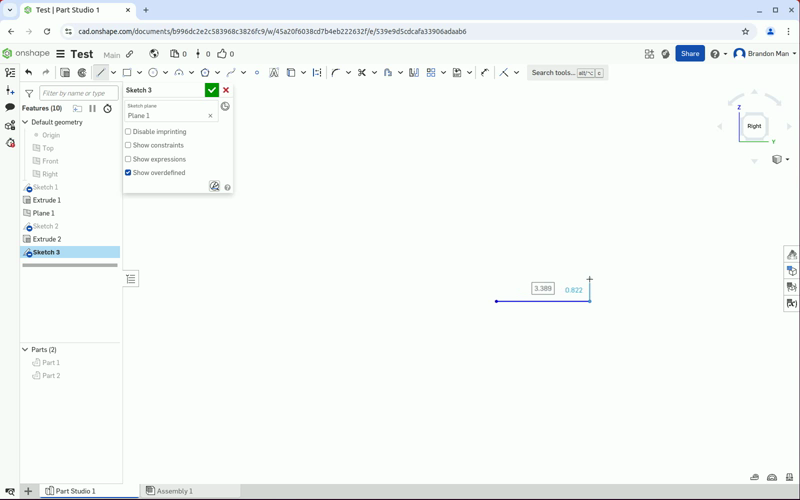
scroll(6)
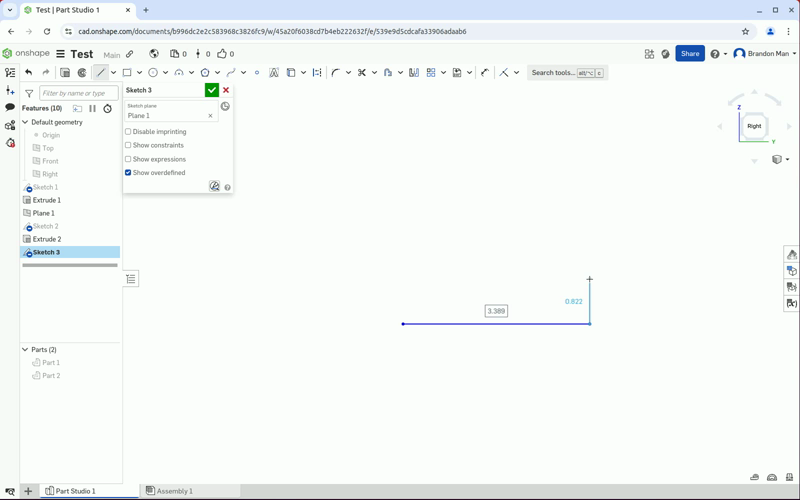
click(589, 278)
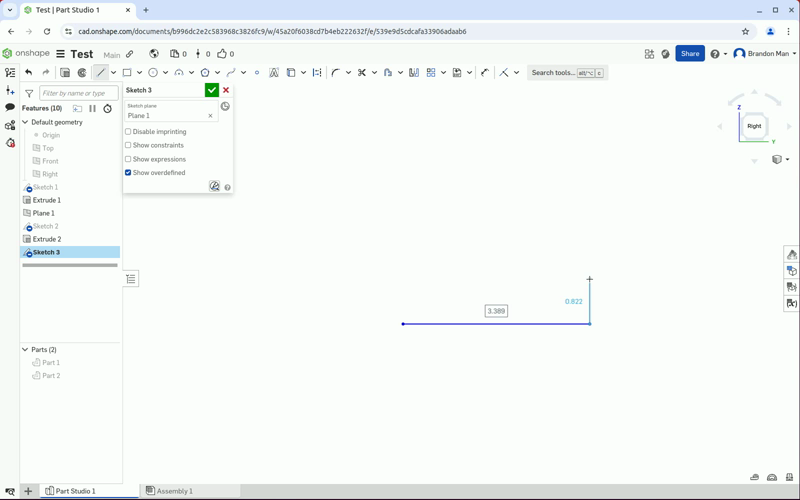
scroll(-6)
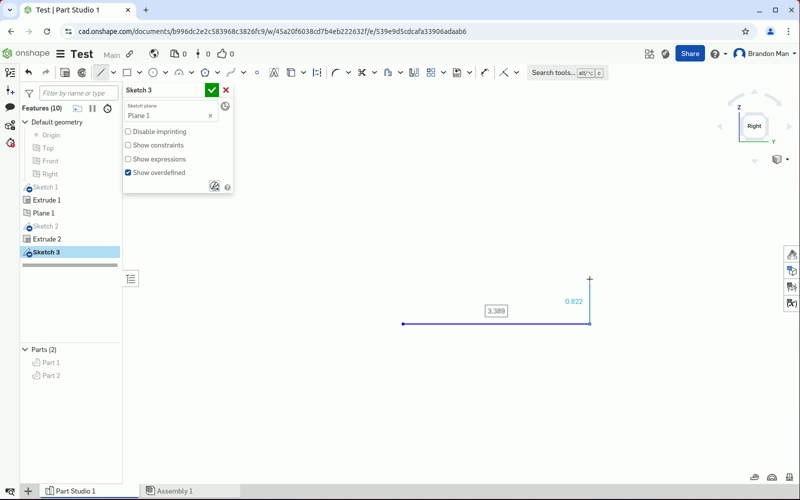
scroll(-6)
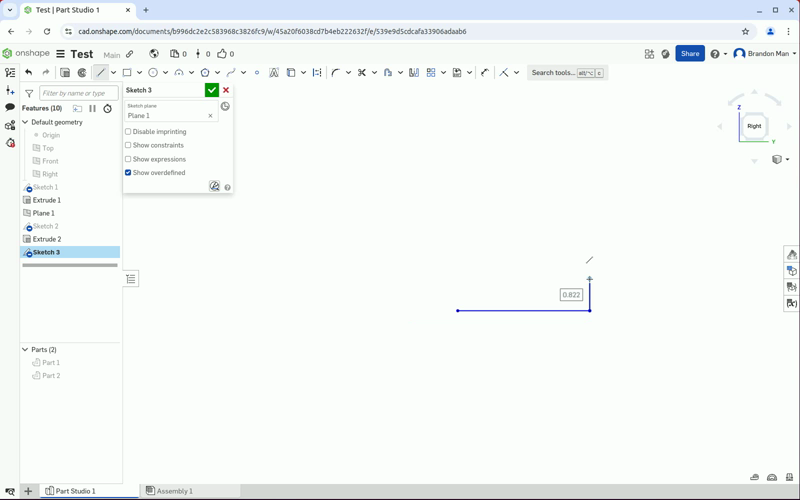
scroll(-6)
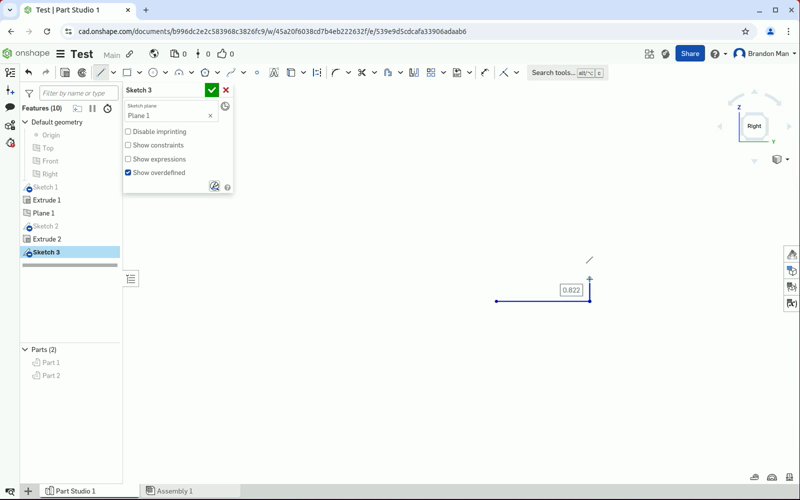
scroll(-6)
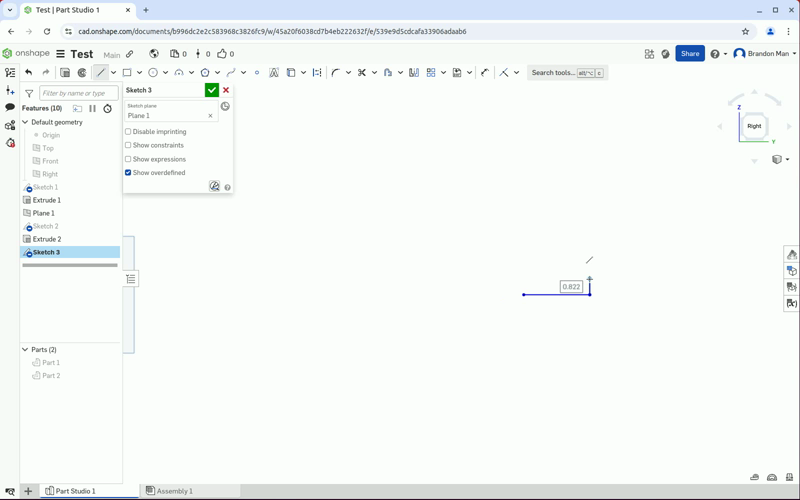
scroll(-6)
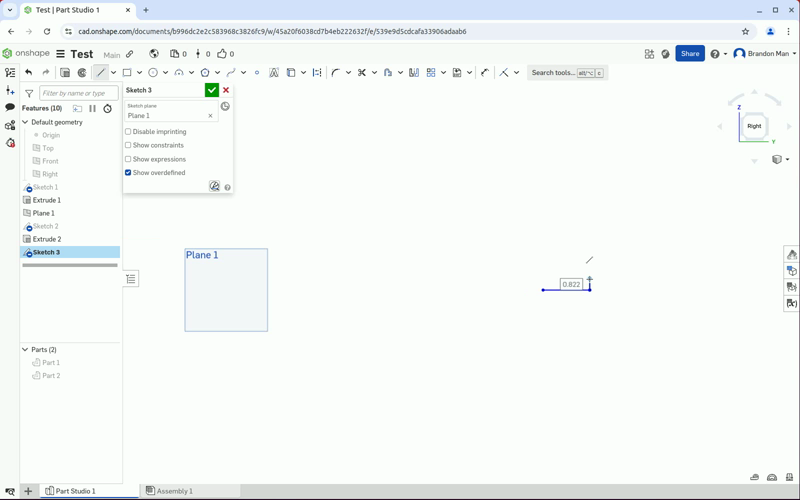
scroll(-6)
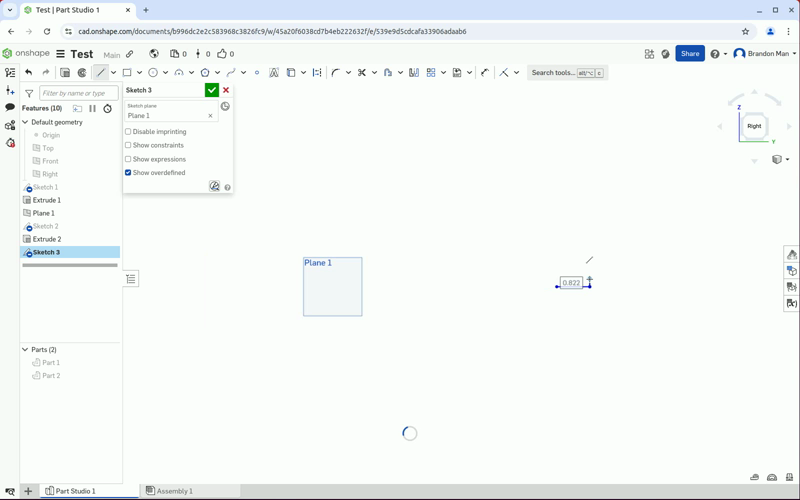
scroll(-6)
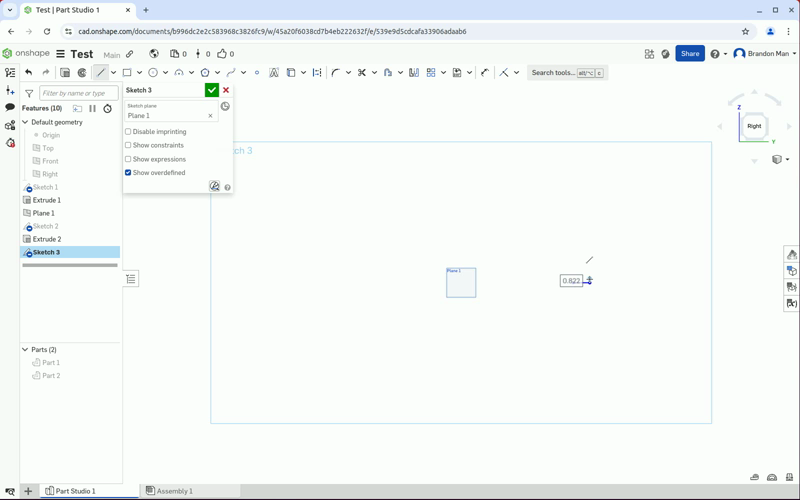
key_up(shift)
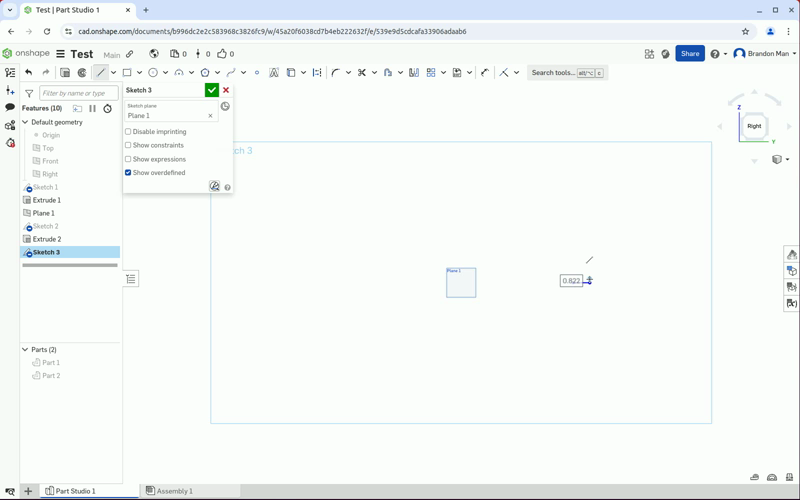
key_down(shift)
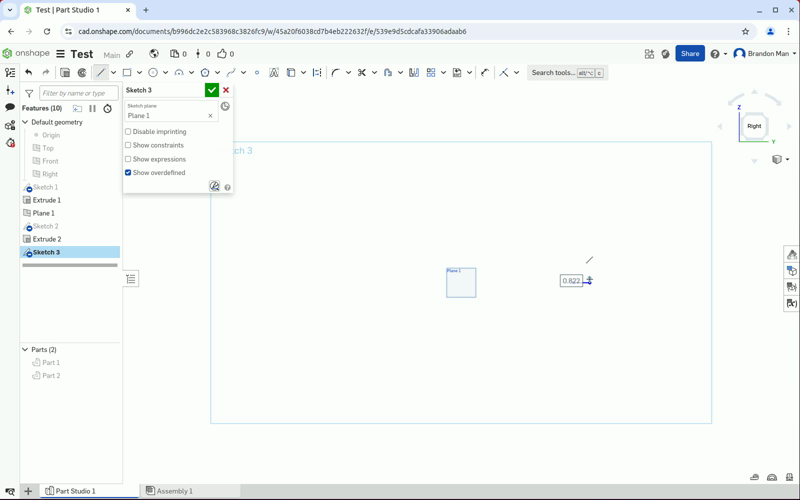
mouse_move(589, 278)
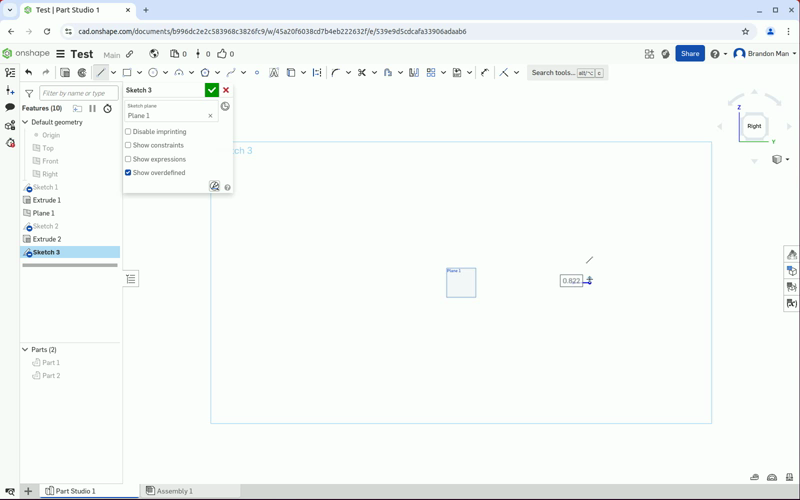
mouse_move(573, 278)
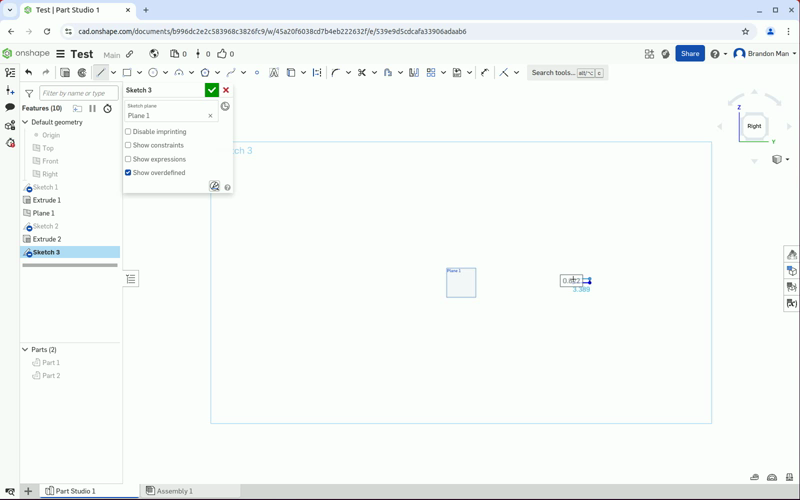
scroll(6)
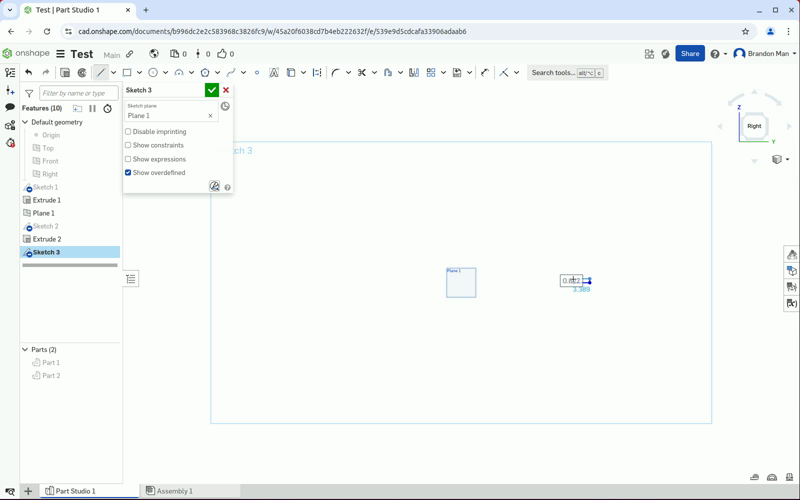
scroll(6)
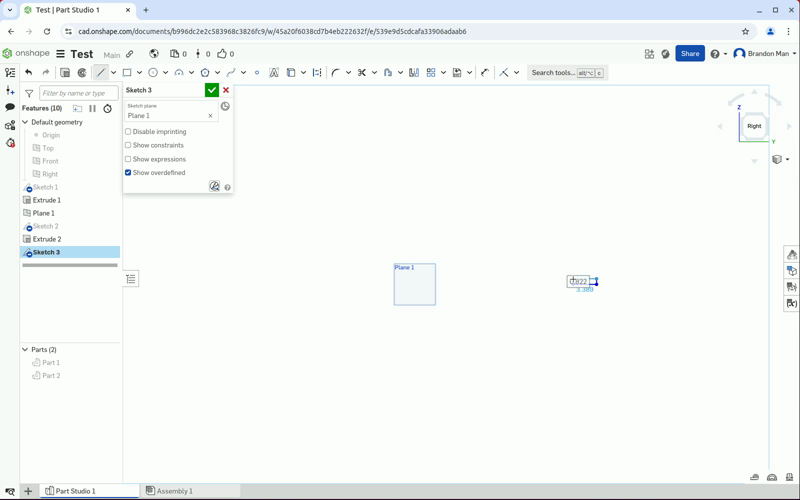
scroll(6)
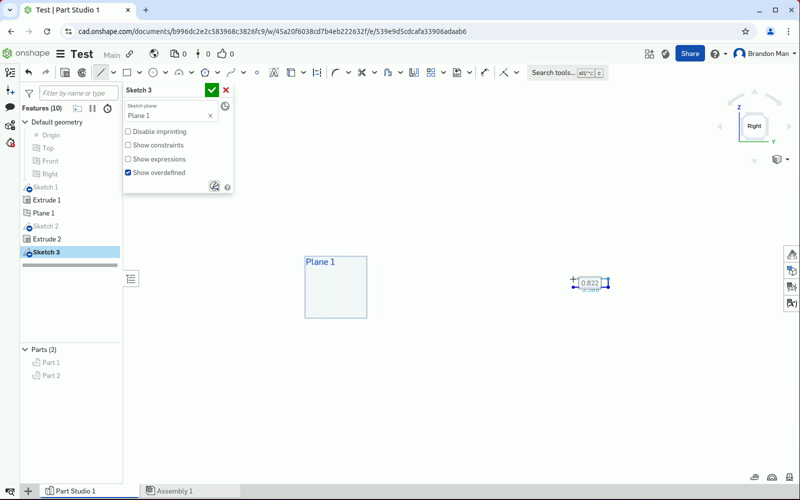
scroll(6)
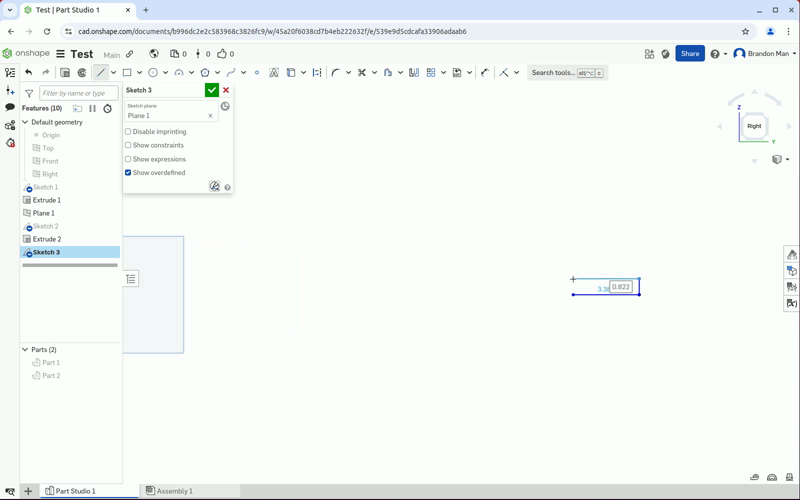
scroll(6)
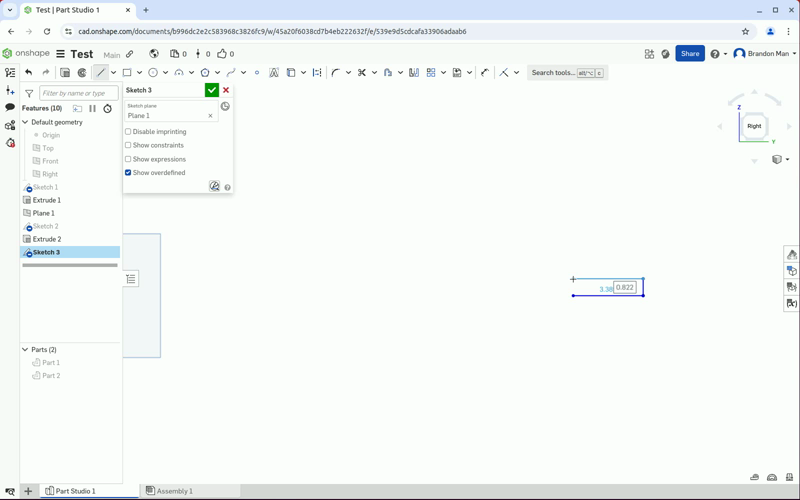
scroll(6)
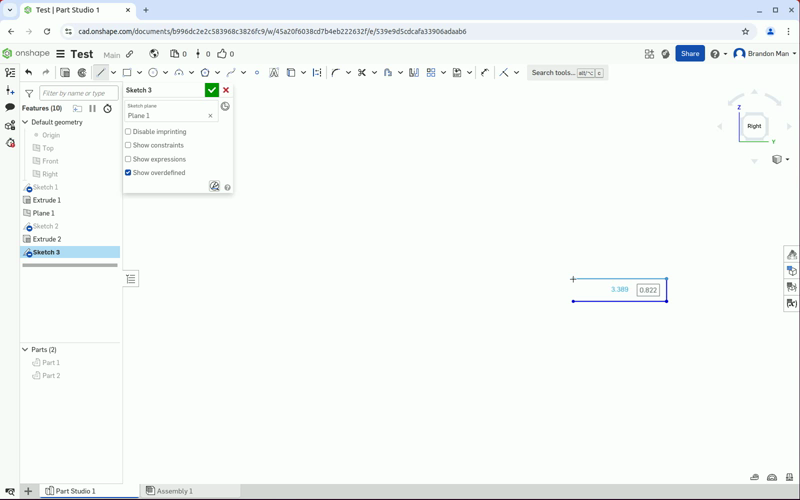
scroll(6)
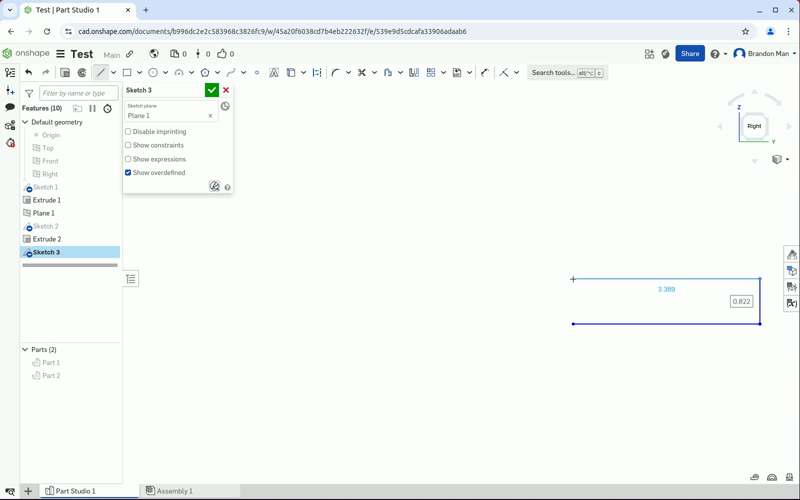
click(573, 278)
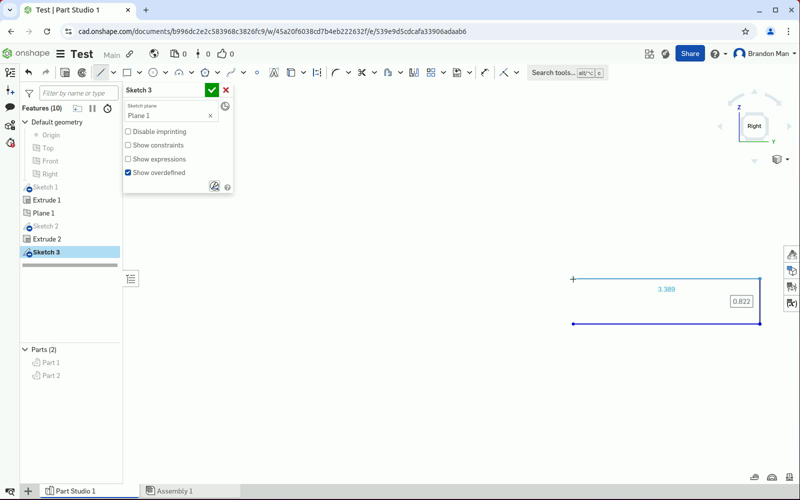
scroll(-6)
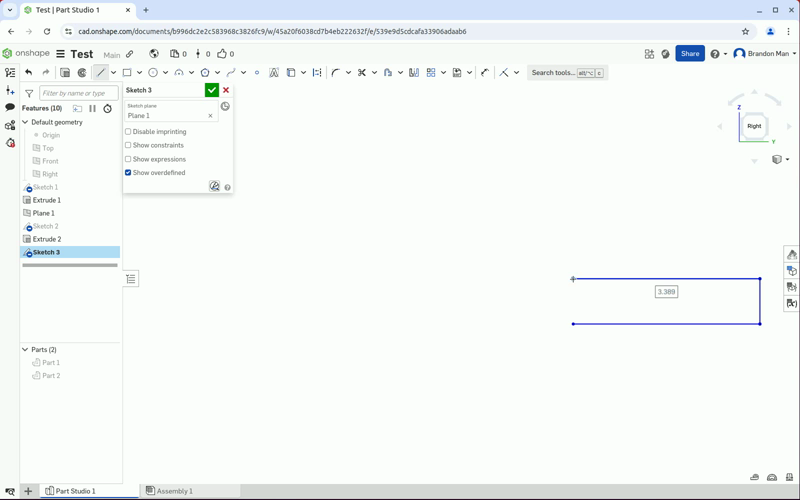
scroll(-6)
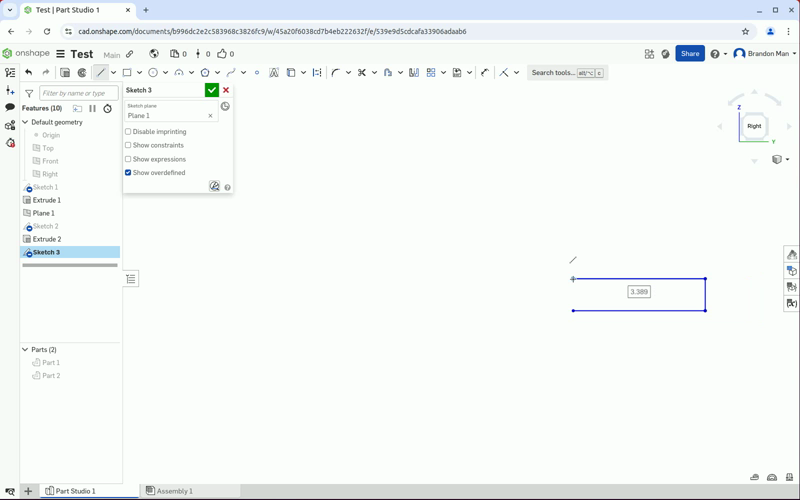
scroll(-6)
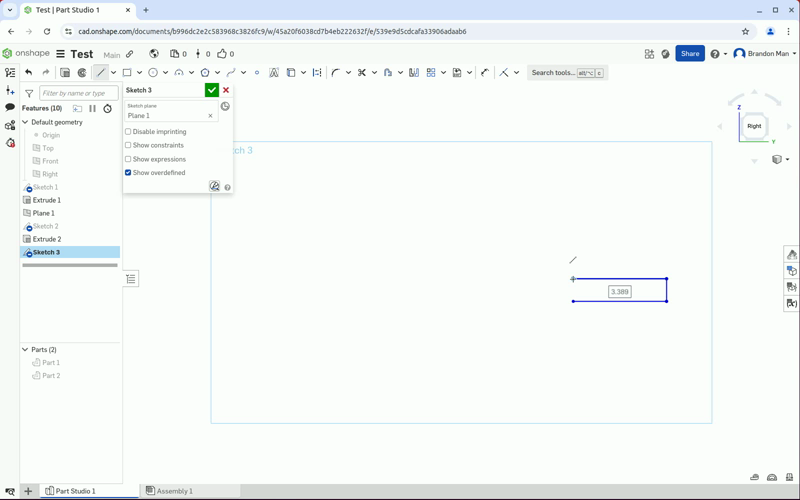
scroll(-6)
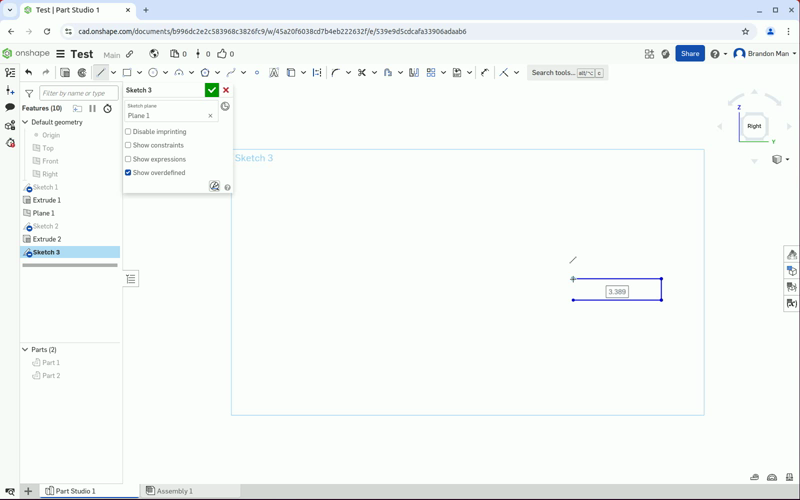
scroll(-6)
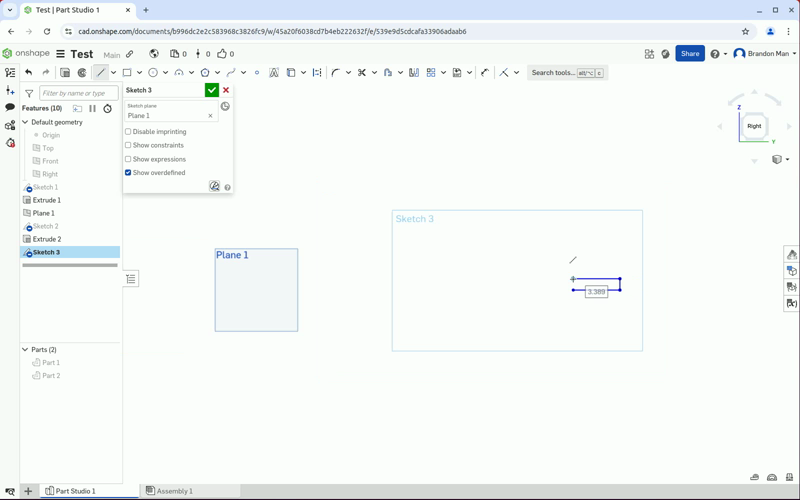
scroll(-6)
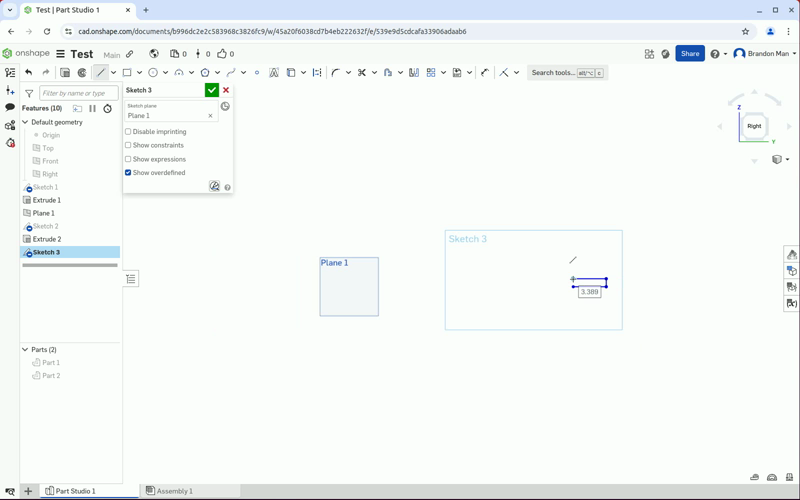
scroll(-6)
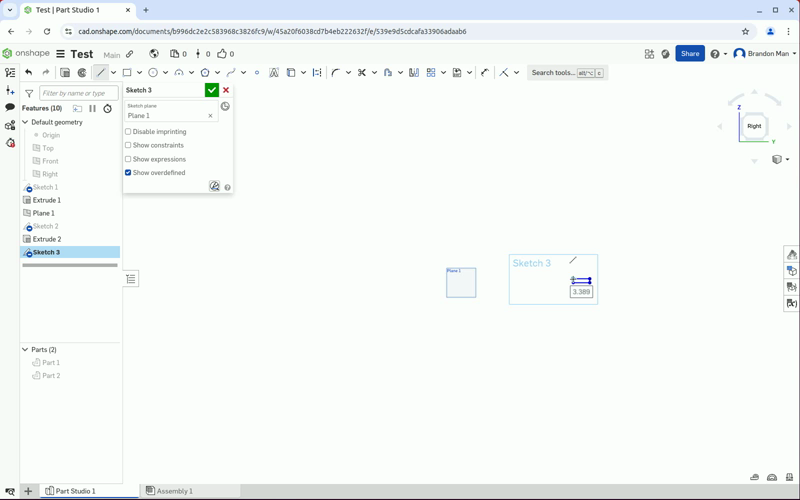
key_up(shift)
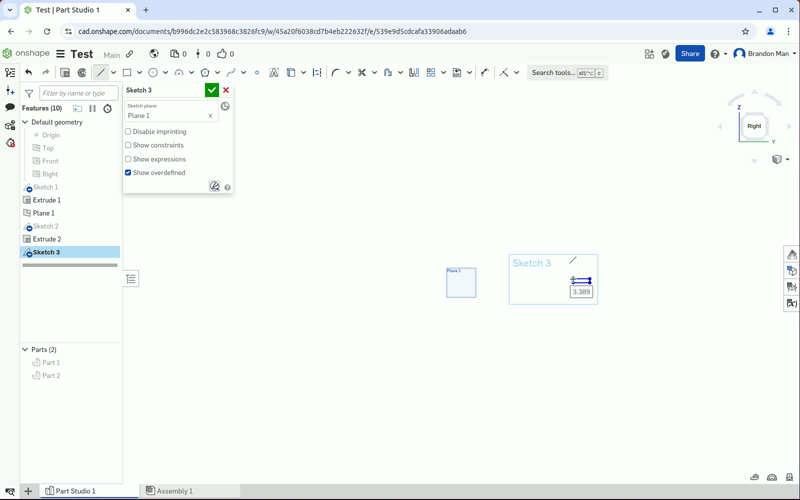
mouse_move(589, 278)
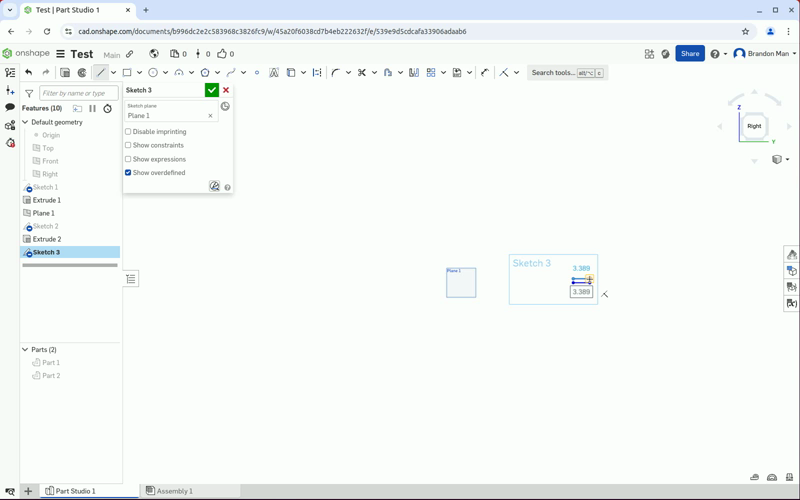
key_down(shift)
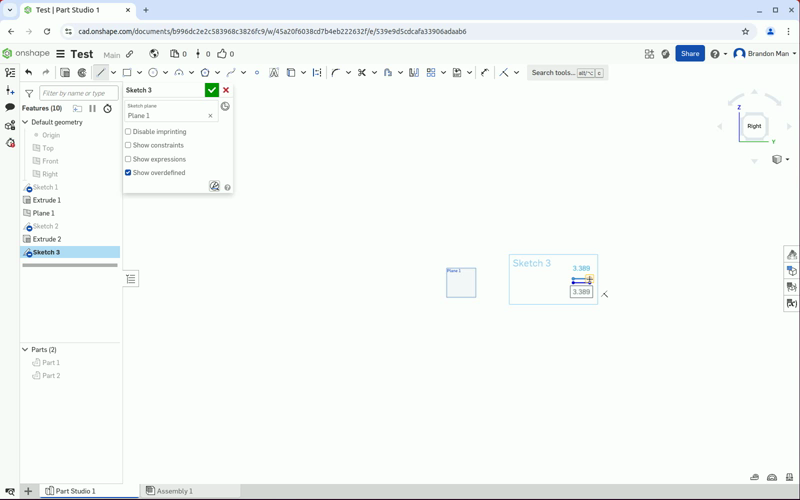
mouse_move(573, 282)
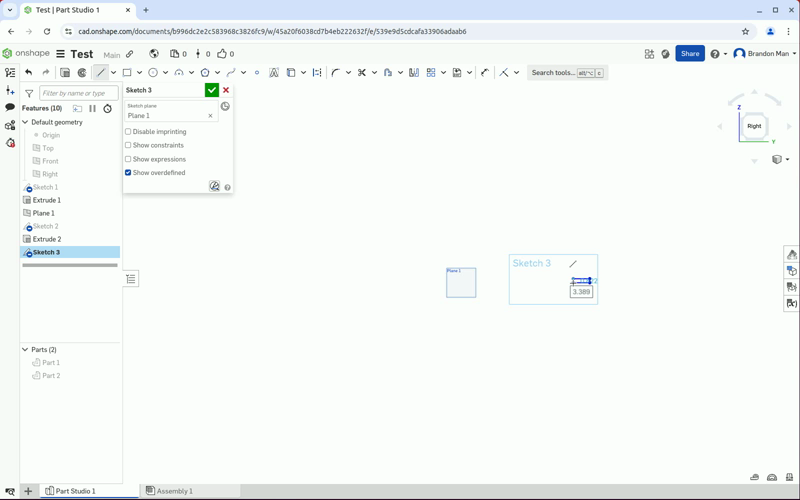
scroll(6)
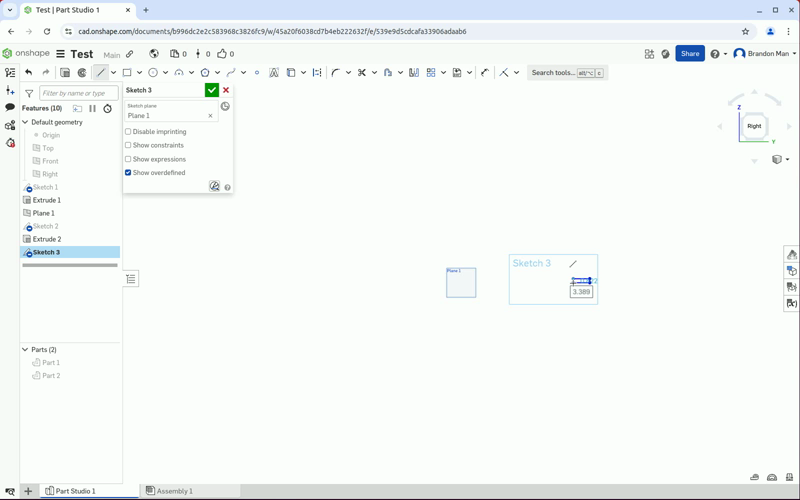
scroll(6)
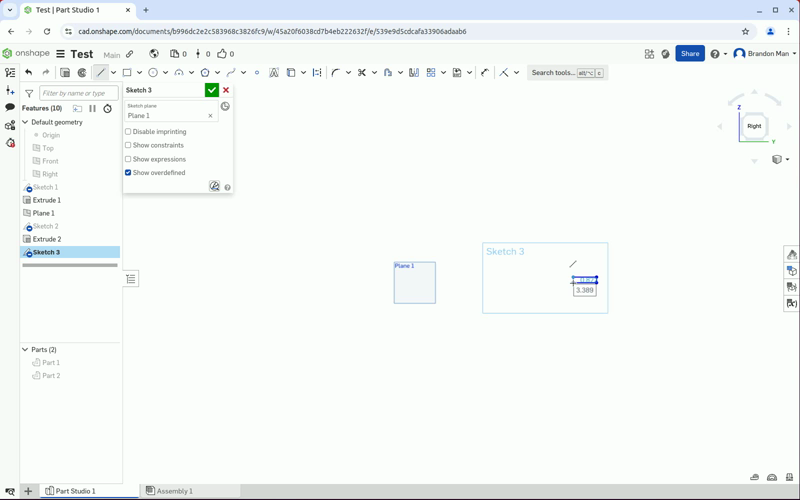
scroll(6)
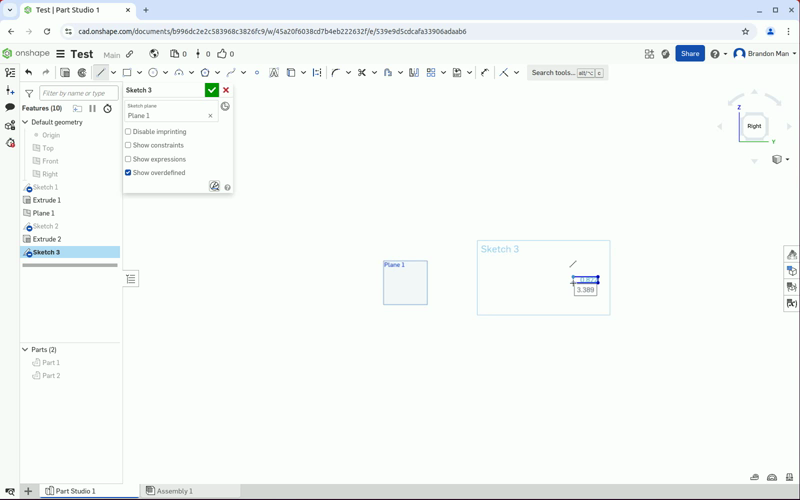
scroll(6)
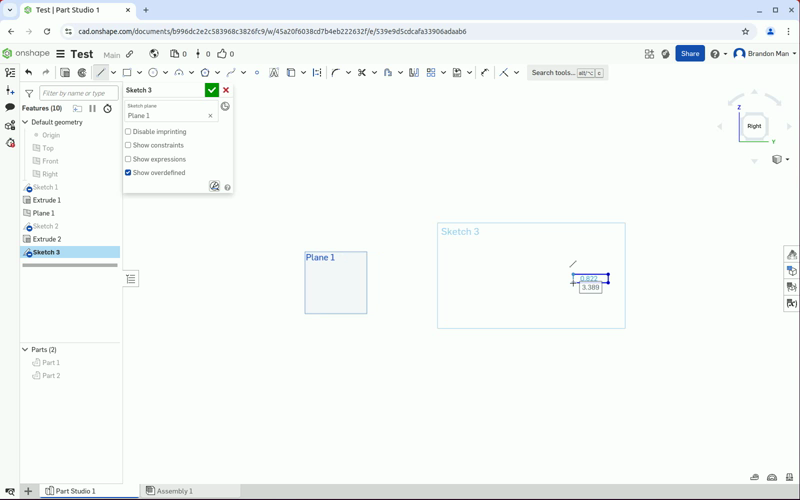
scroll(6)
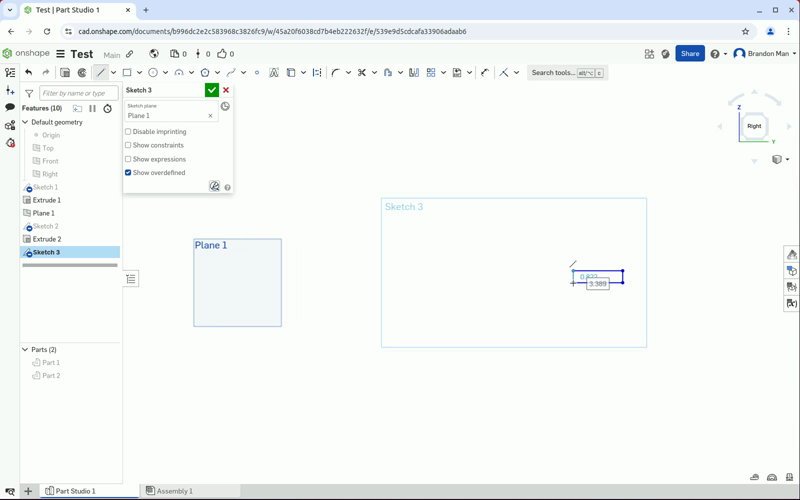
scroll(6)
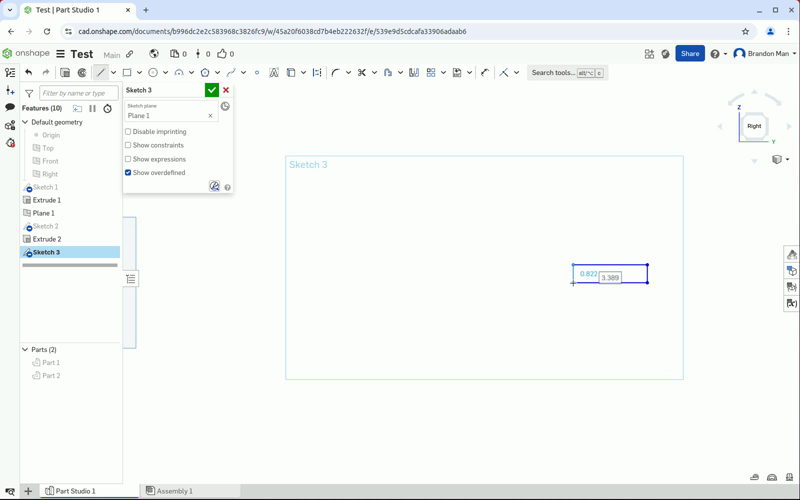
scroll(6)
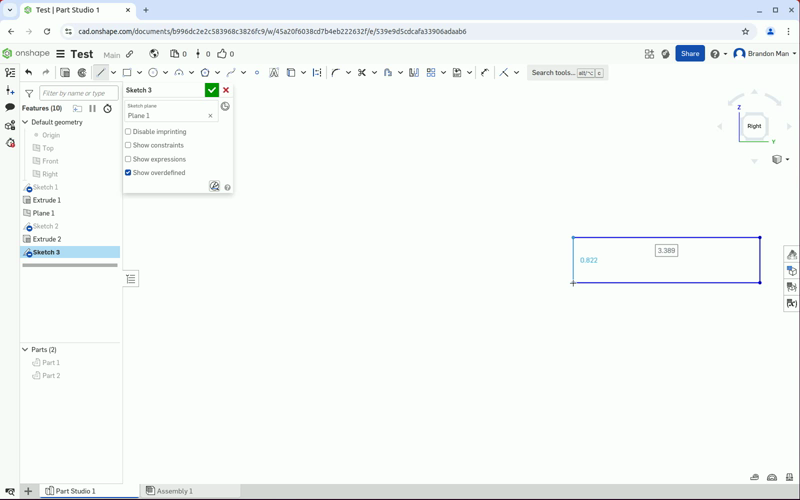
key_up(shift)
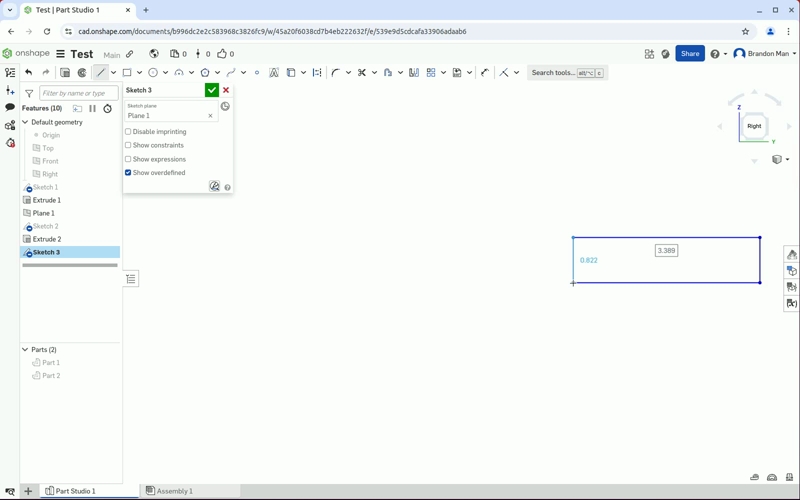
click(573, 282)
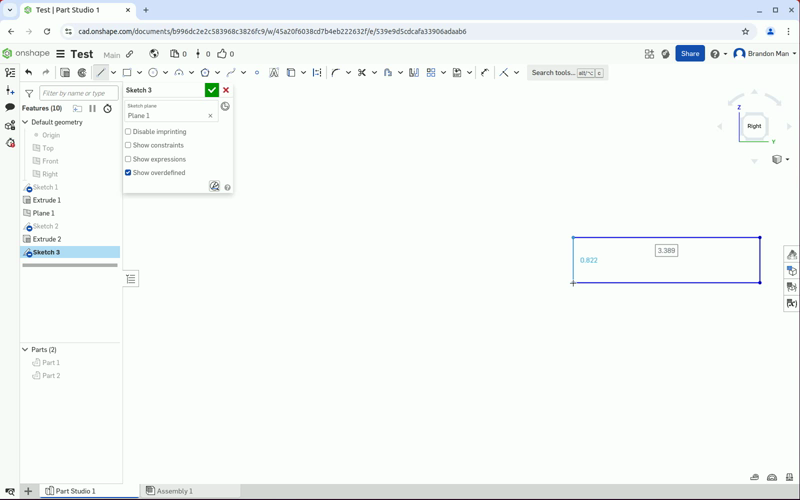
scroll(-6)
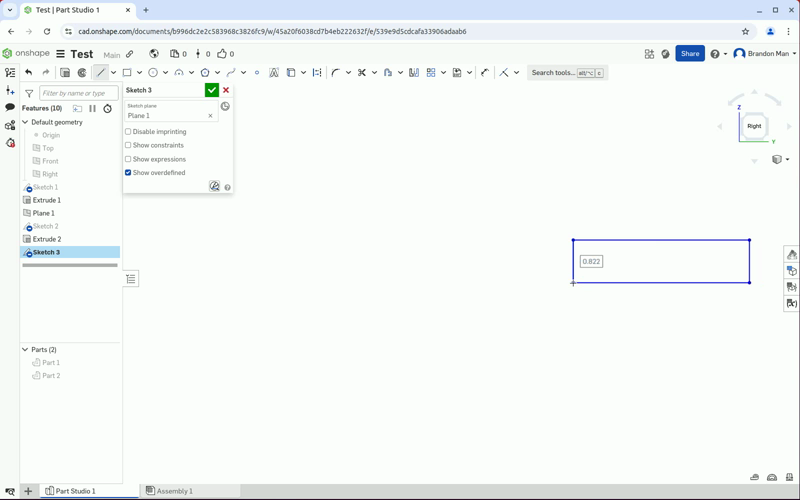
scroll(-6)
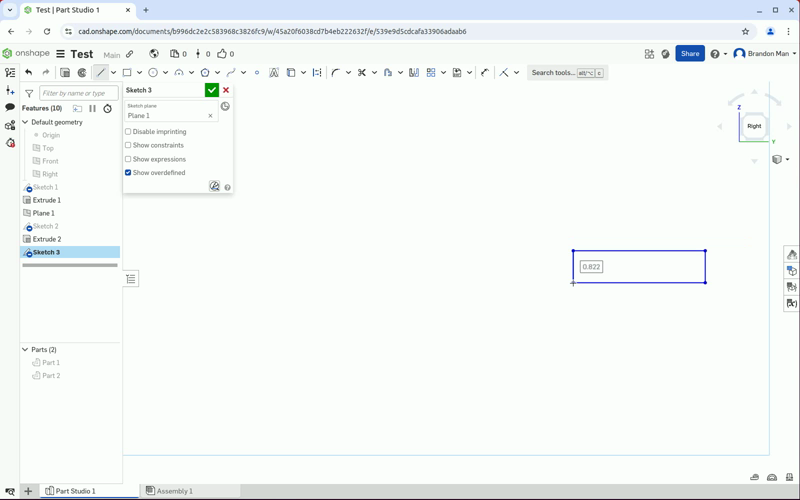
scroll(-6)
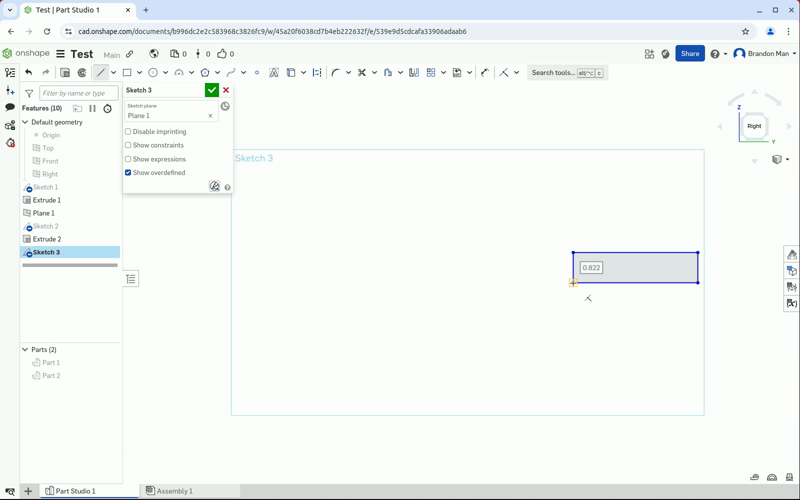
scroll(-6)
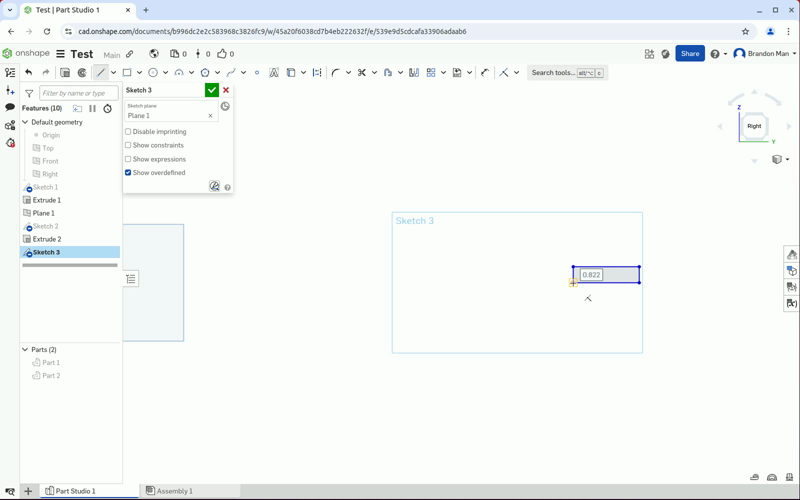
scroll(-6)
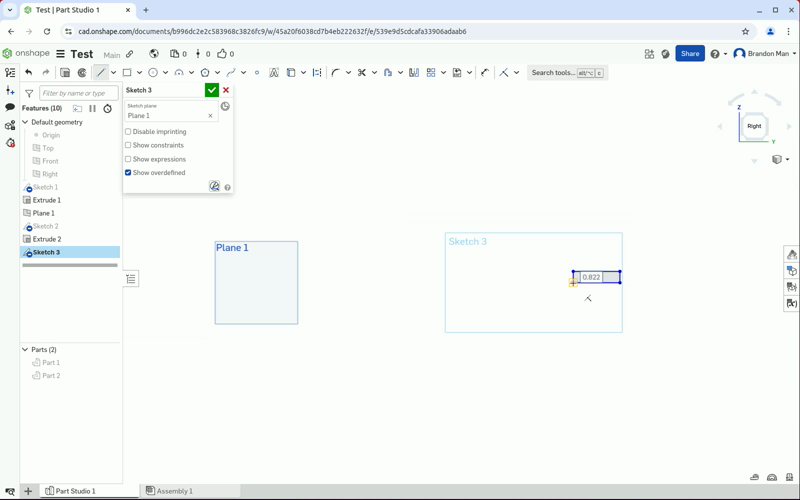
scroll(-6)
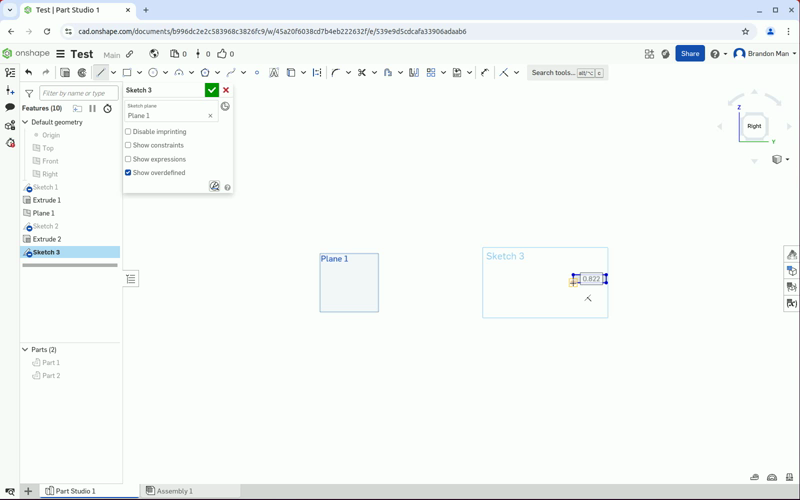
scroll(-6)
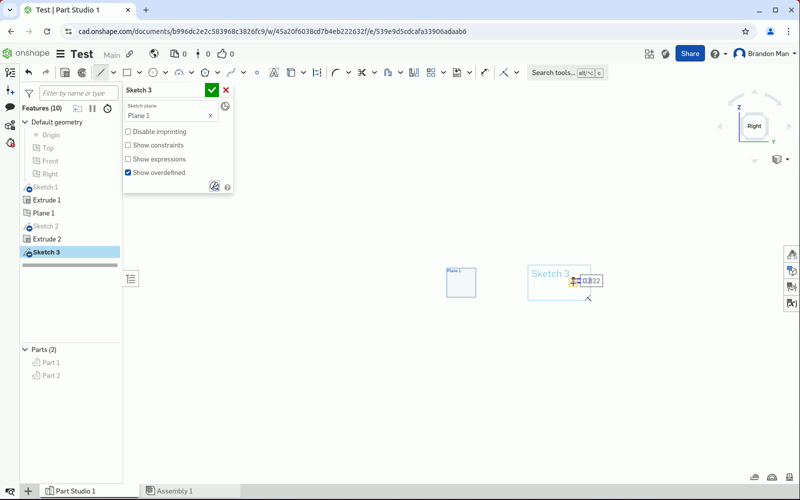
key(esc)
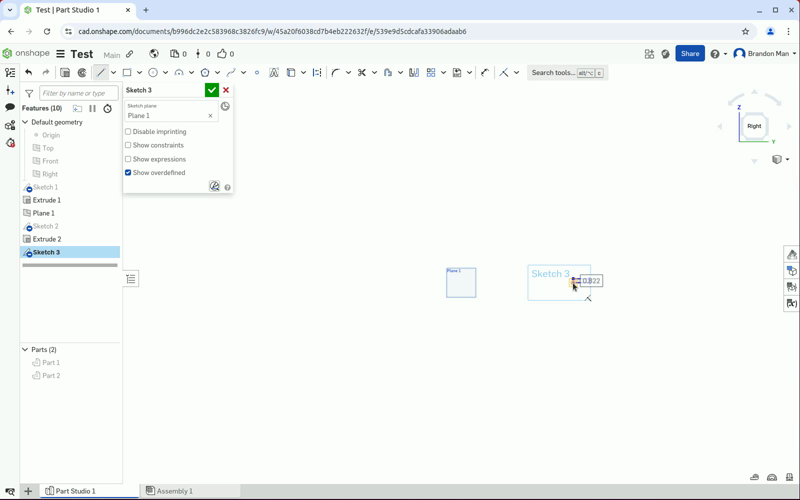
mouse_move(574, 280)
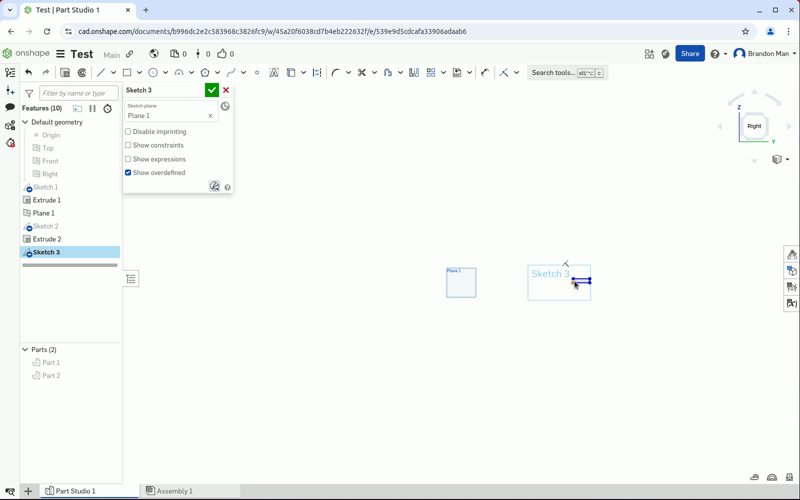
scroll(6)
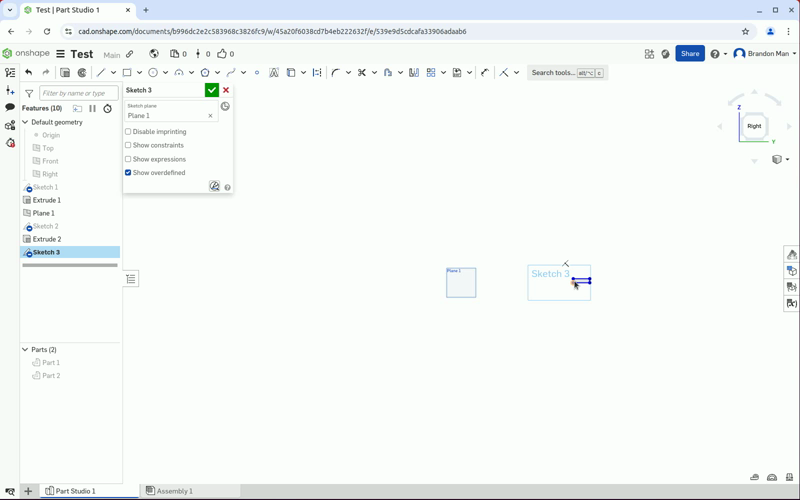
scroll(6)
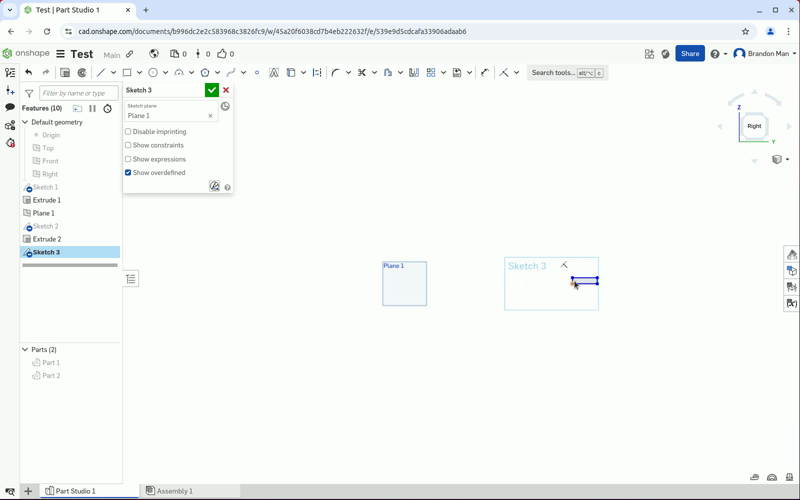
scroll(6)
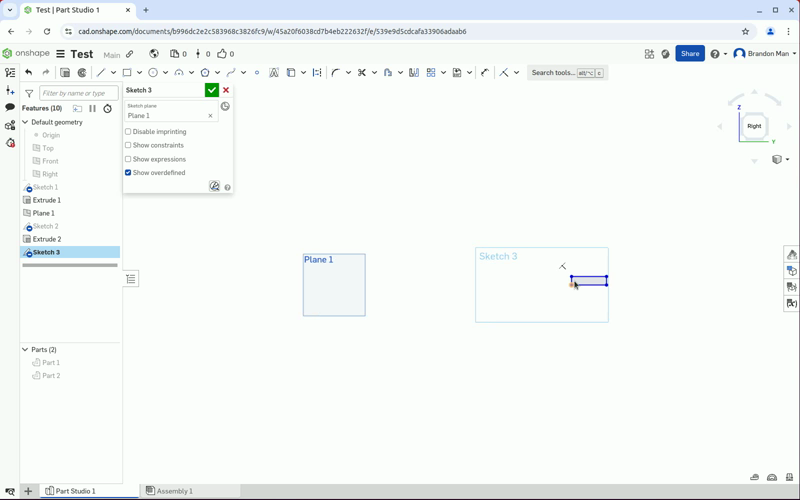
scroll(6)
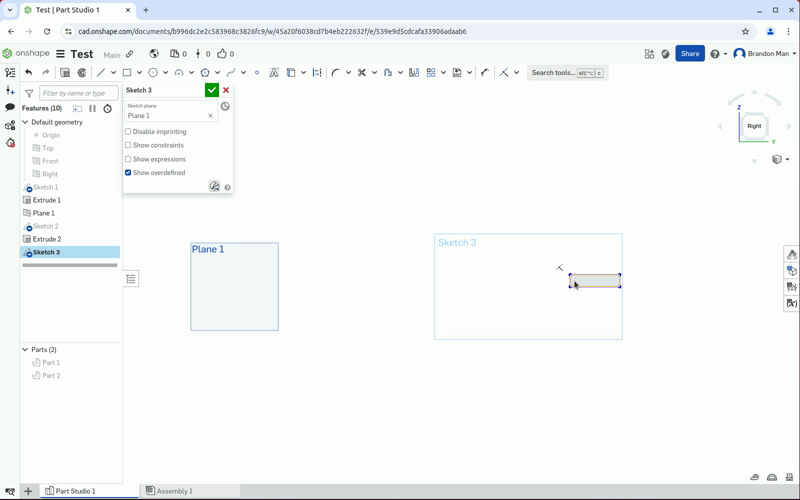
scroll(6)
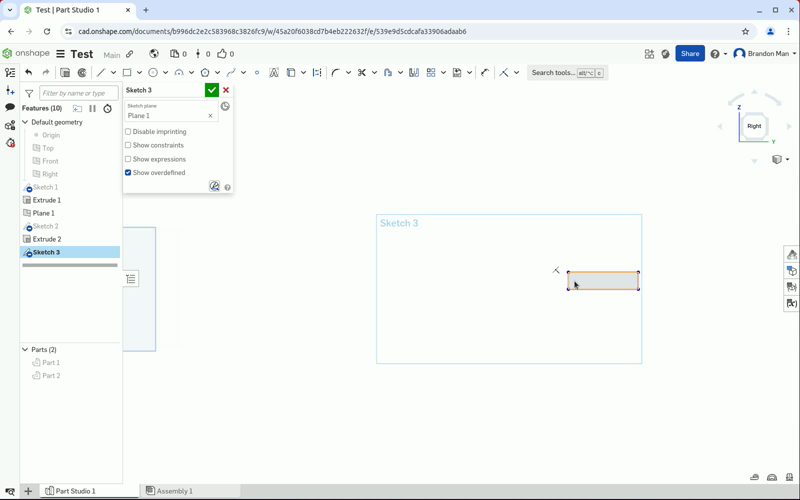
scroll(6)
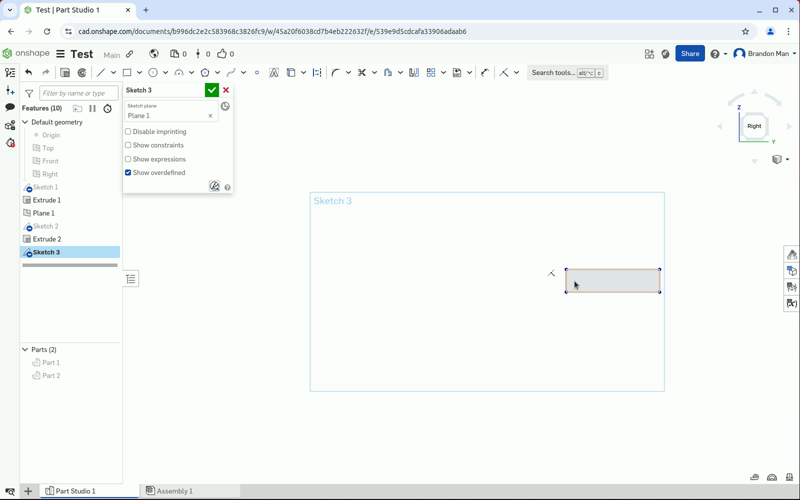
scroll(6)
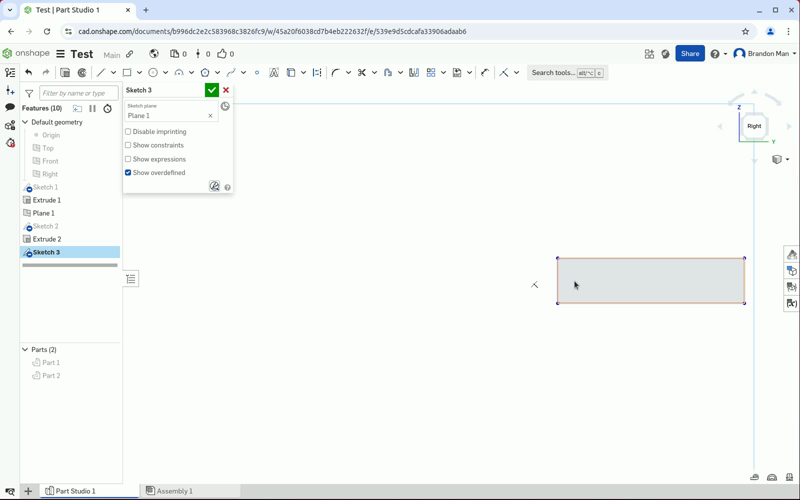
click(574, 280)
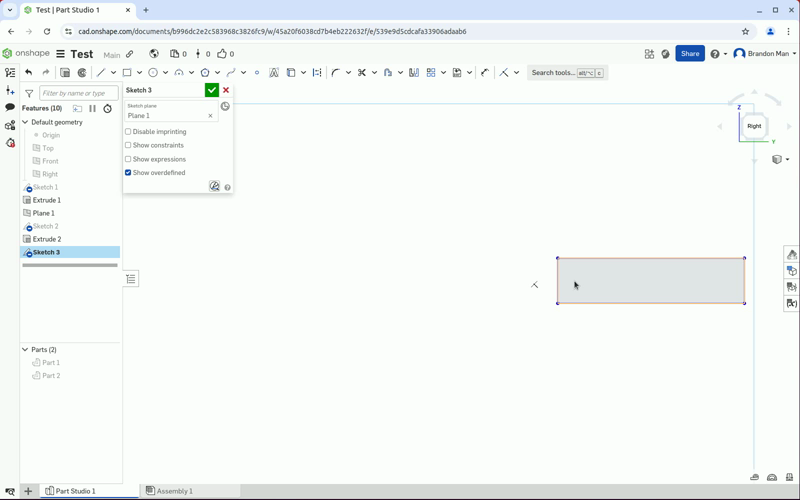
scroll(-6)
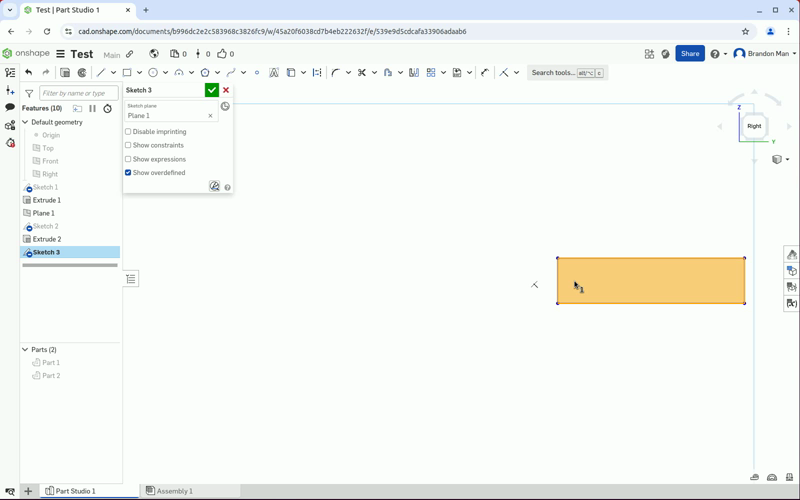
scroll(-6)
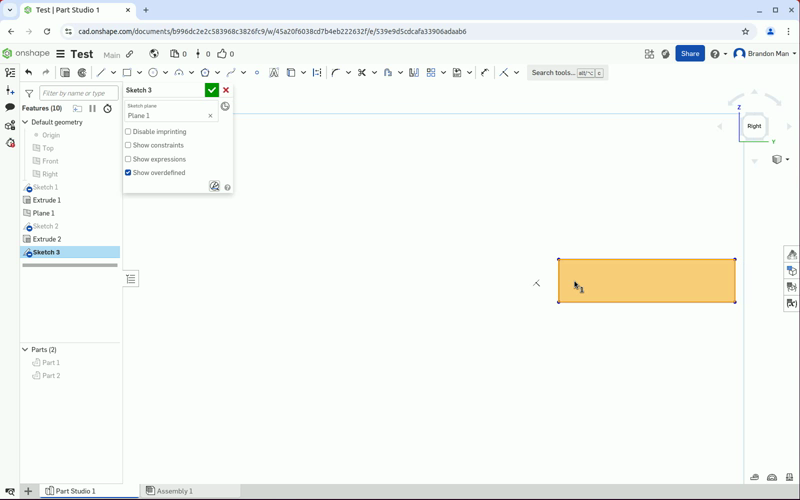
scroll(-6)
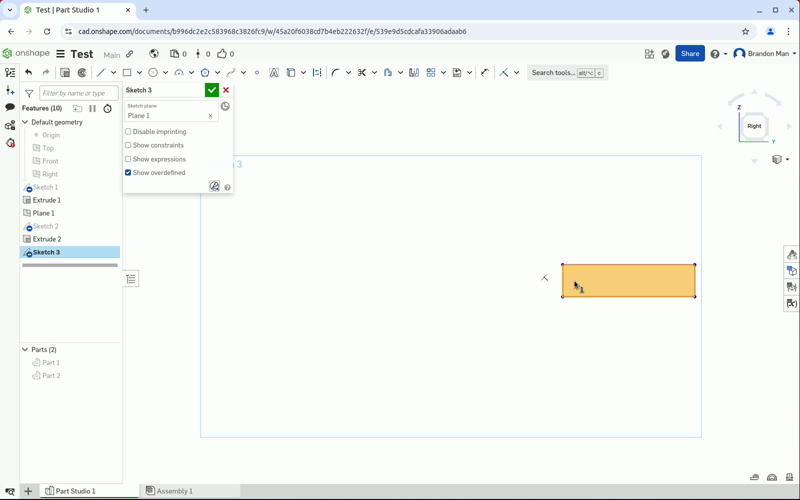
scroll(-6)
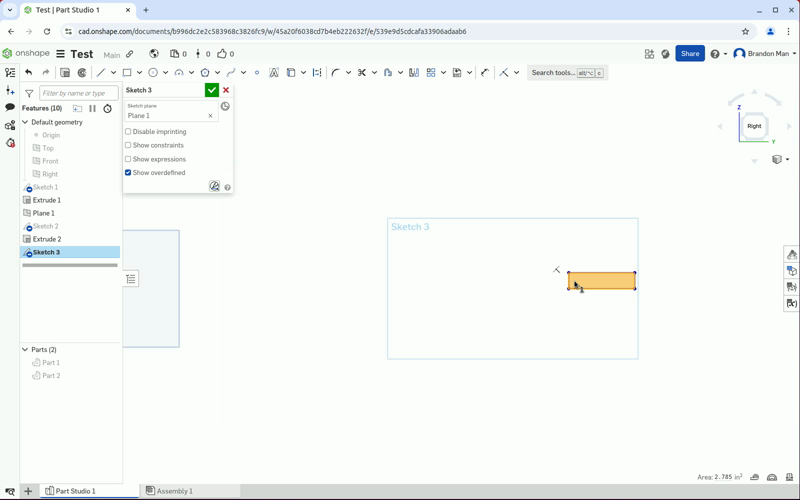
scroll(-6)
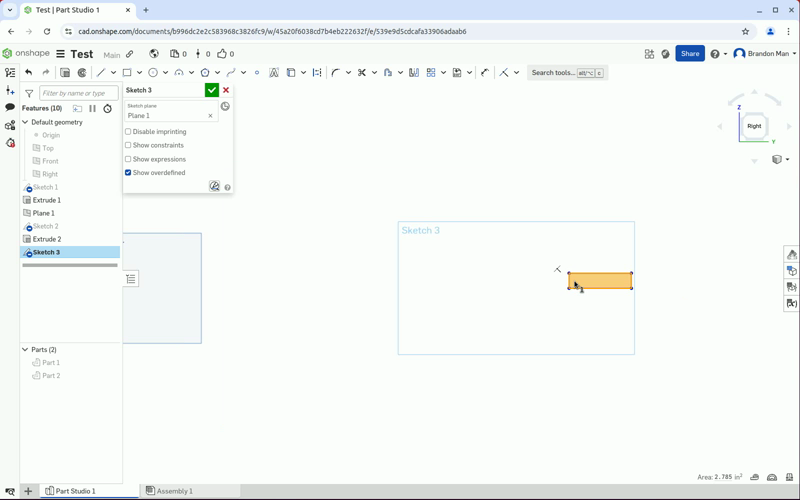
scroll(-6)
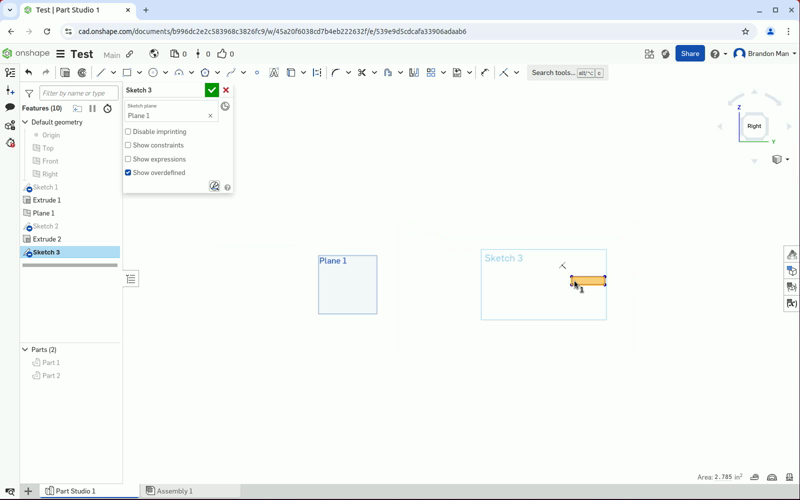
scroll(-6)
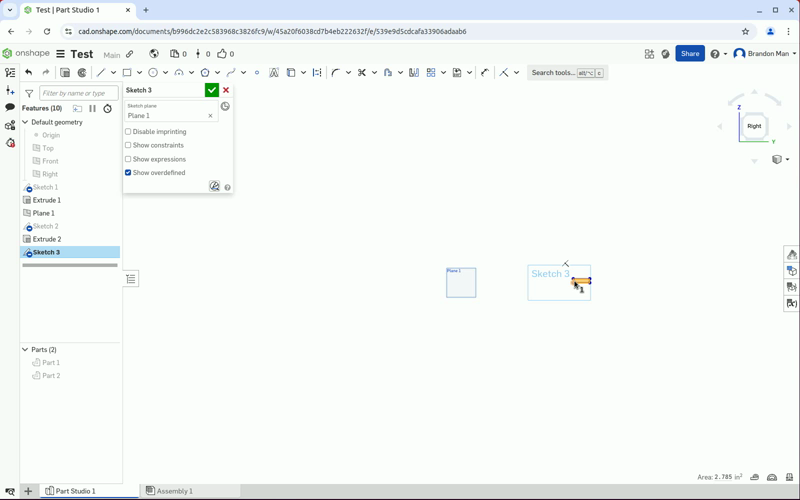
mouse_move(73, 352)
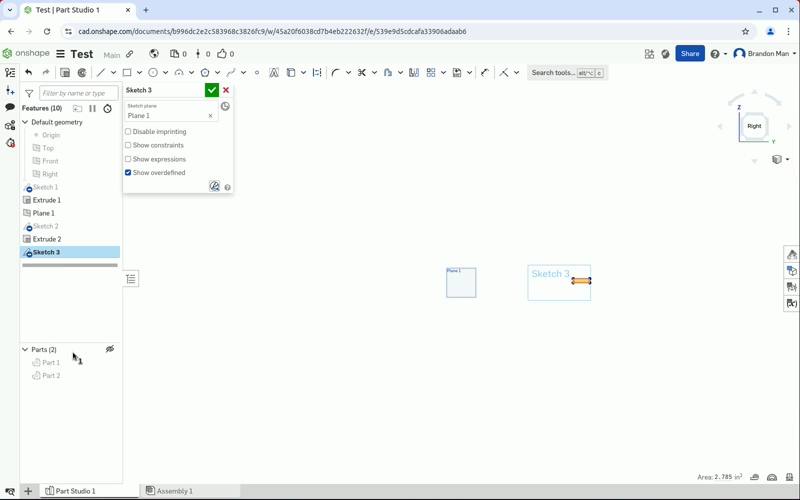
key(shift+y)
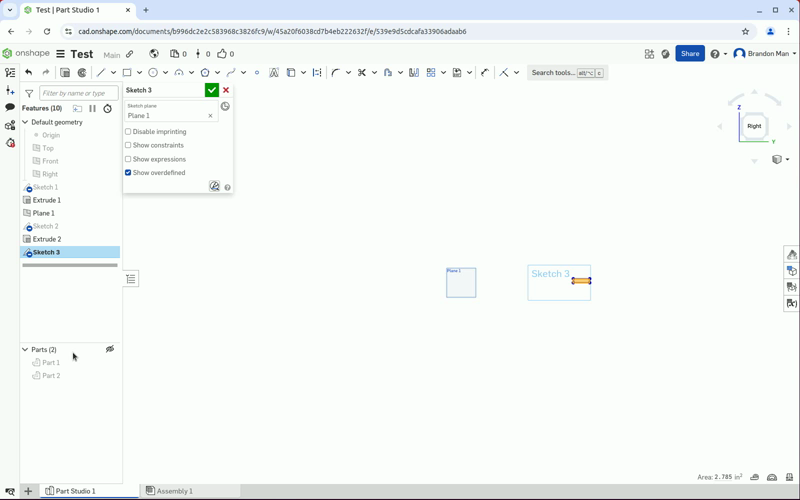
key(shift+e)
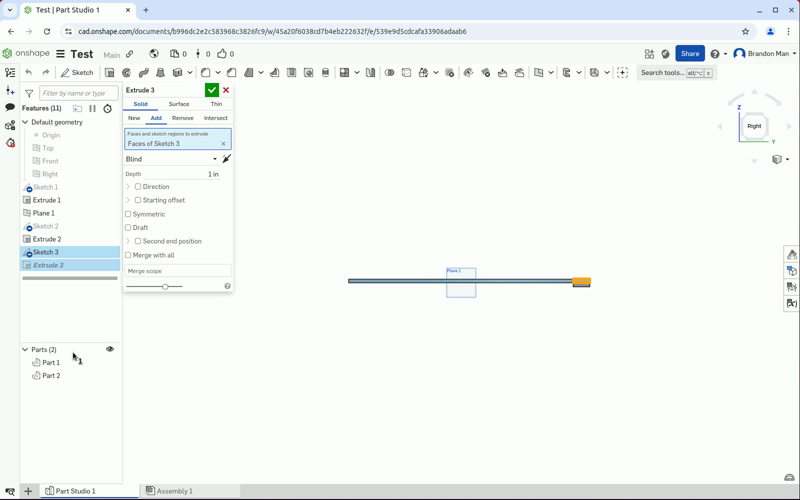
mouse_move(143, 106)
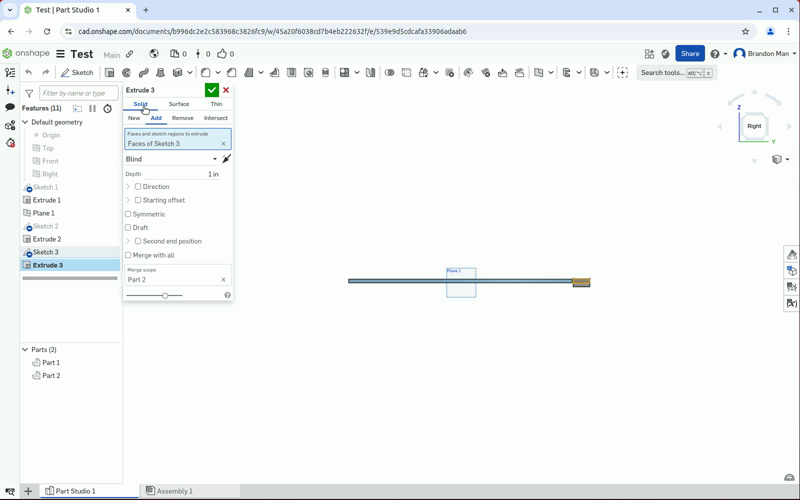
click(143, 106)
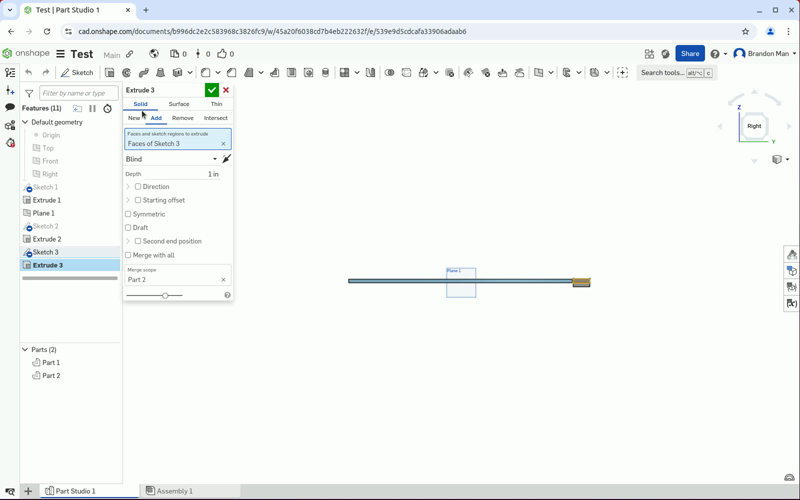
mouse_move(137, 120)
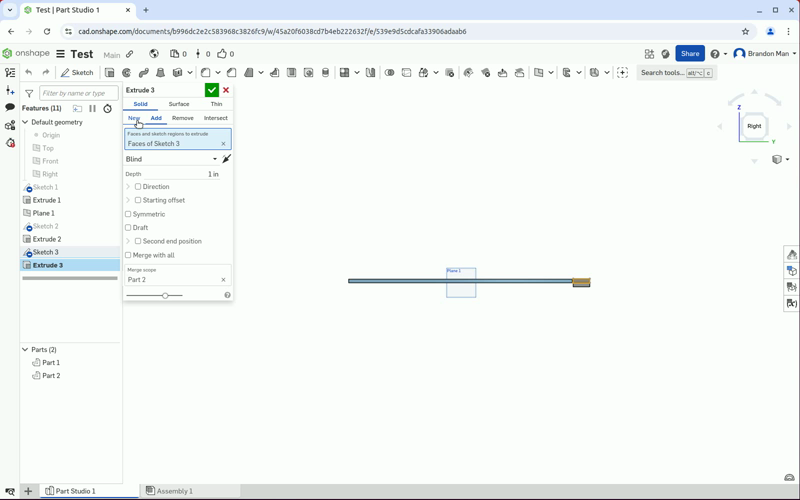
click(137, 120)
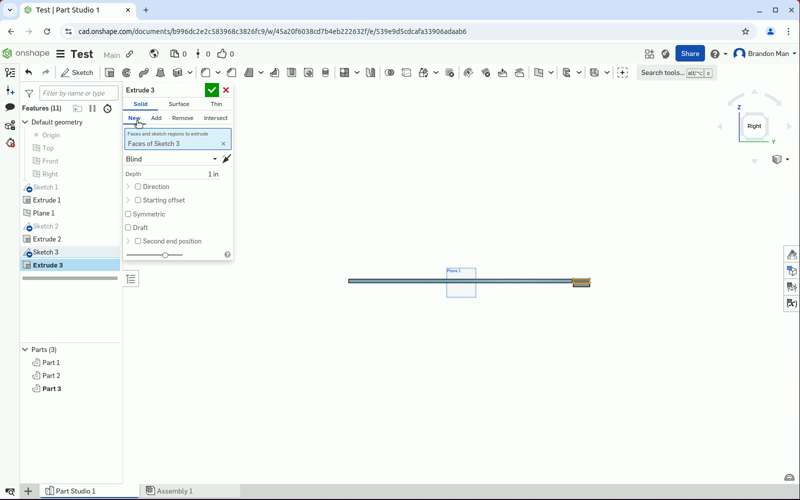
key(tab, 4)
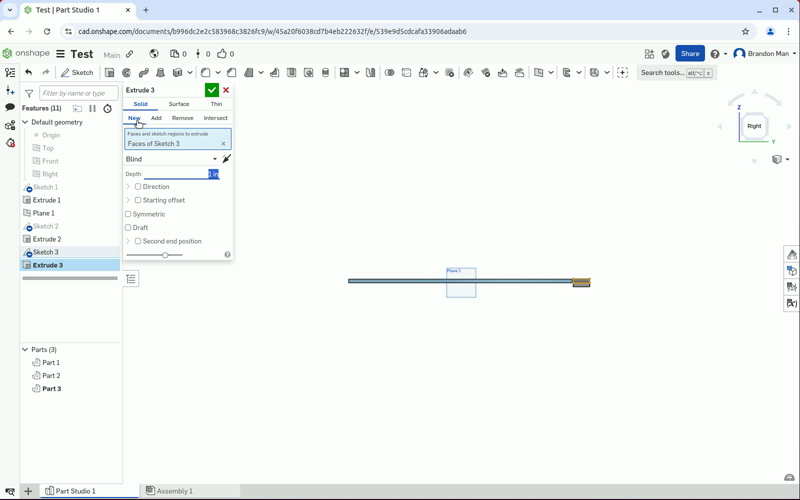
text(0.963)
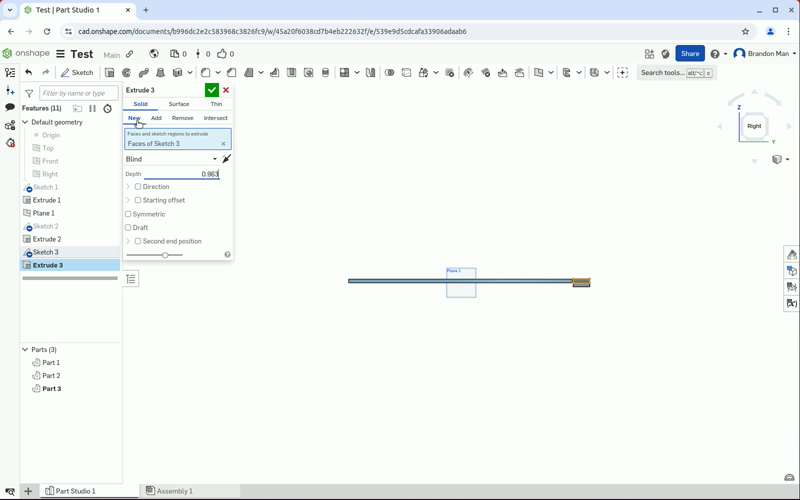
key(enter)
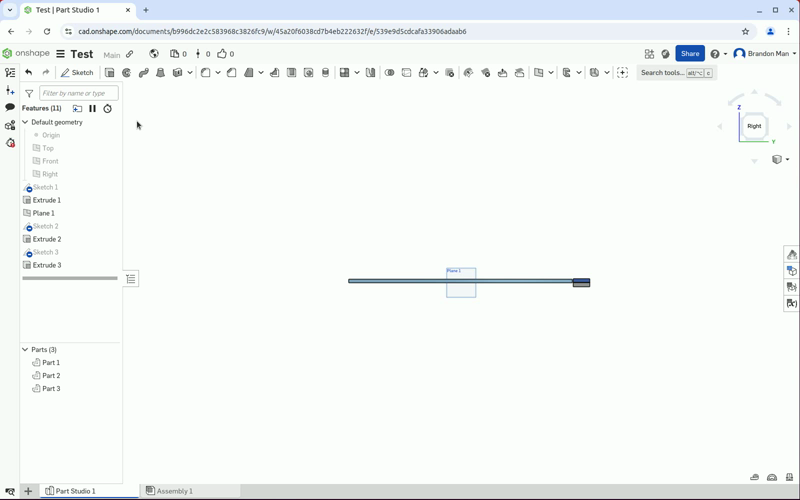
key(shift+h)
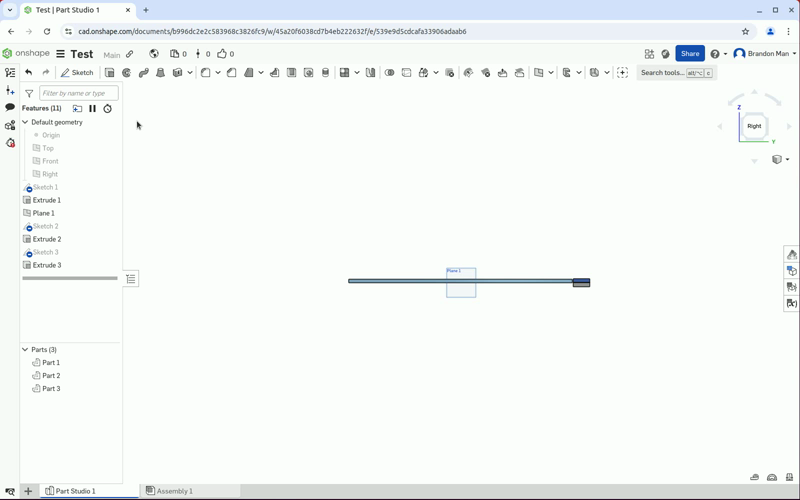
key(shift+h)
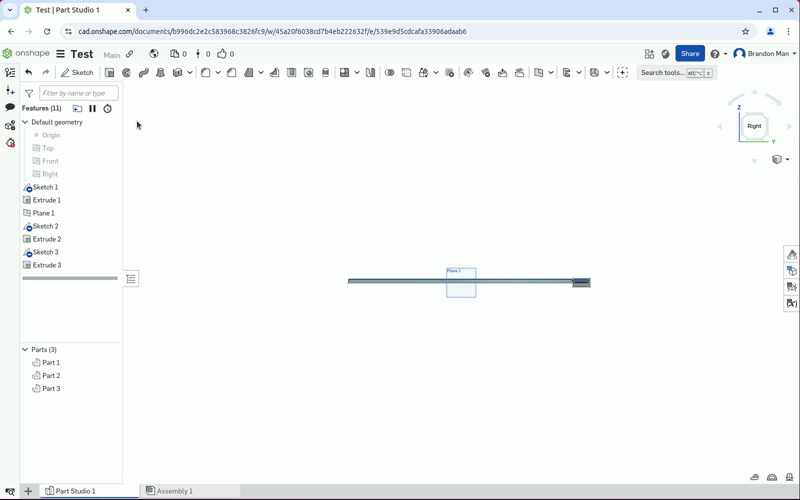
key(shift+7)
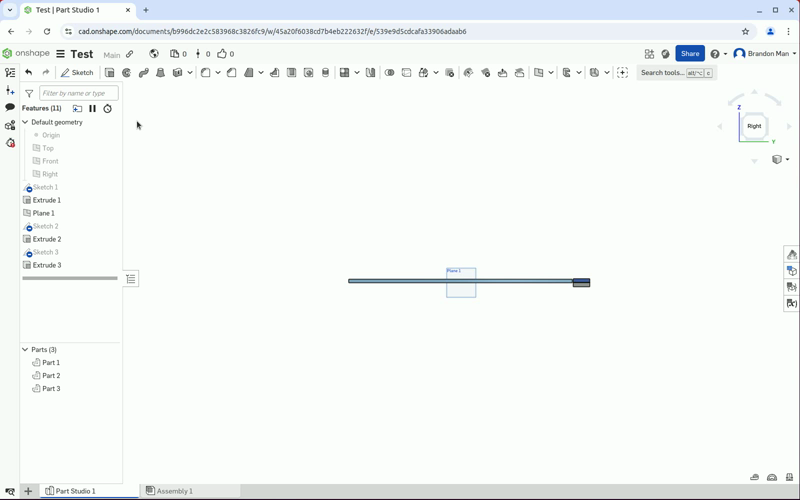
key(right, 2)
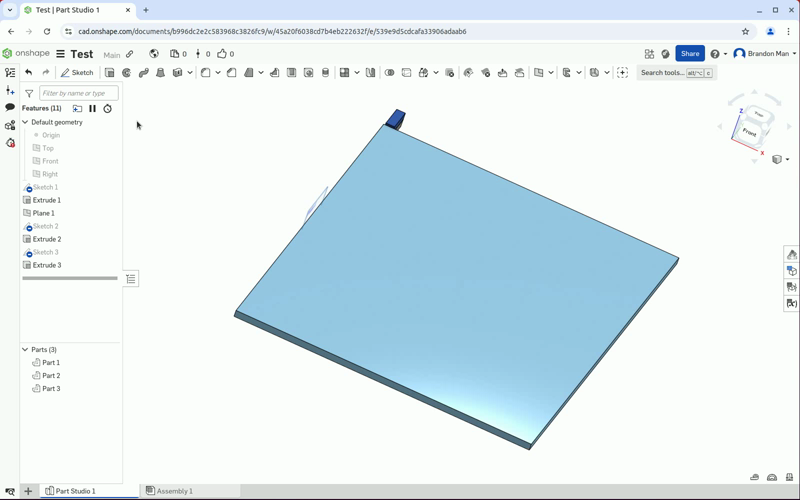
key(down, 2)
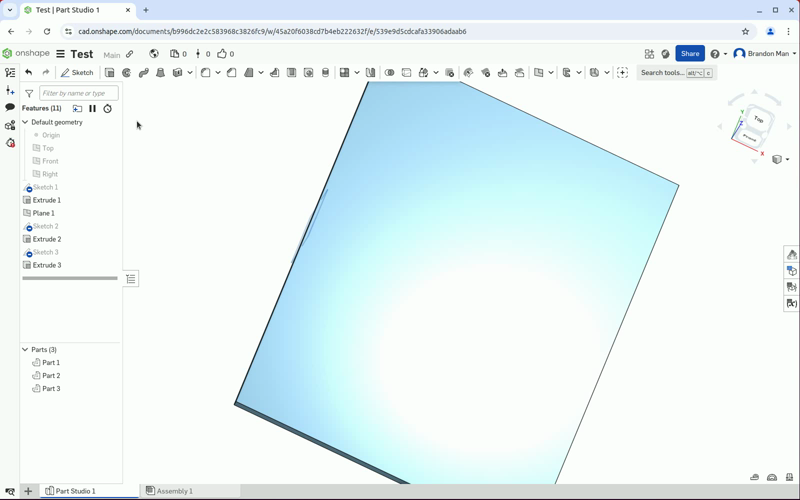
key(up, 2)
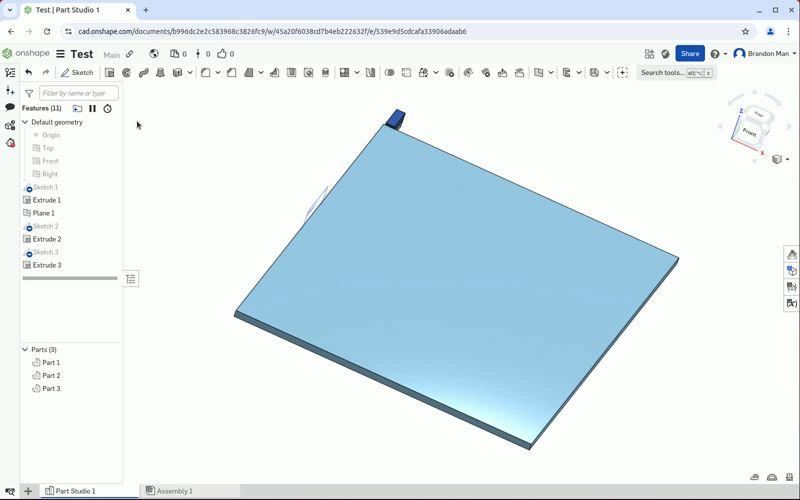
key(left, 2)
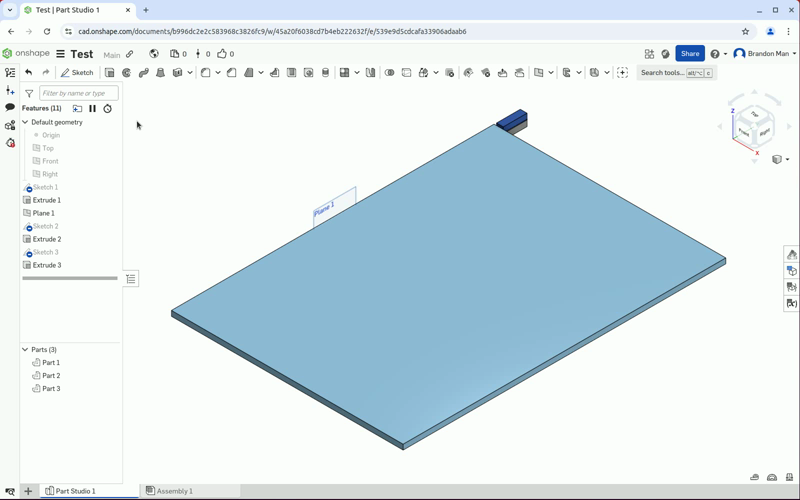
mouse_move(73, 189)
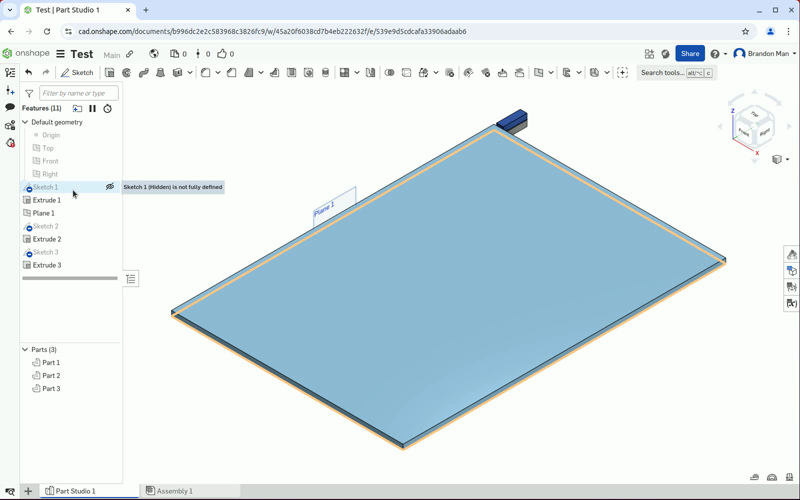
click(73, 189)